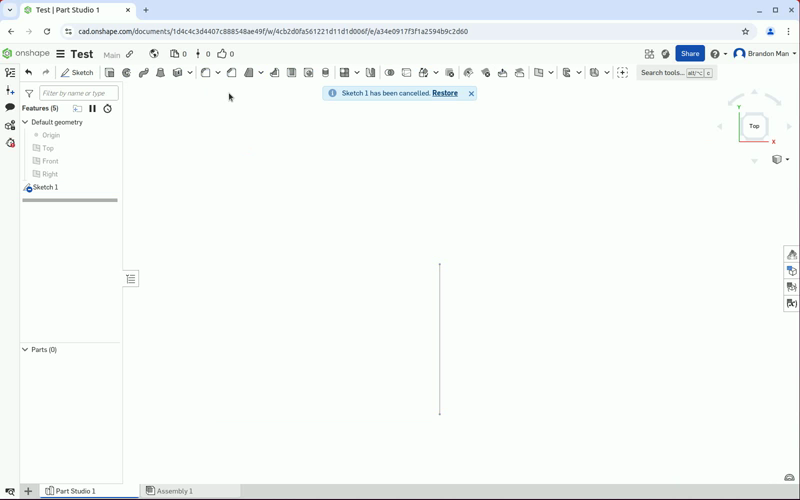
key(shift+h)
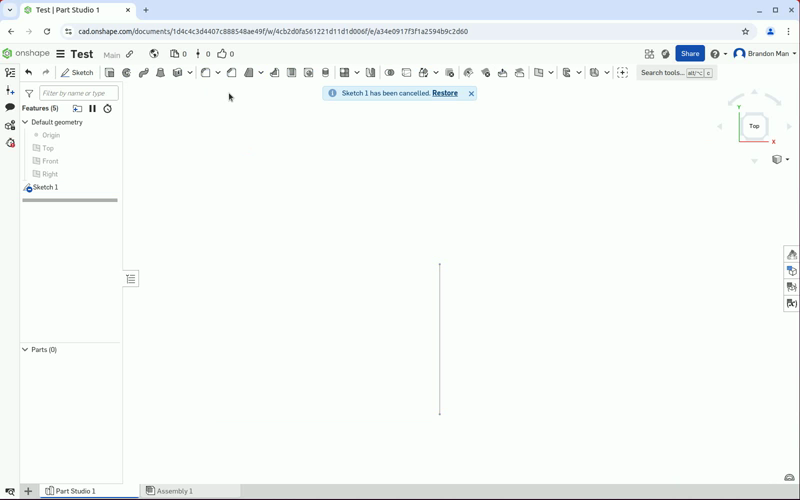
key(shift+s)
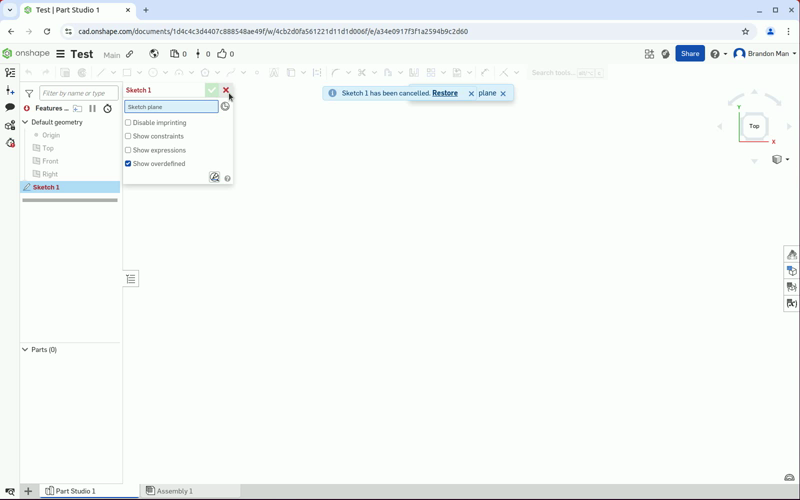
mouse_move(73, 150)
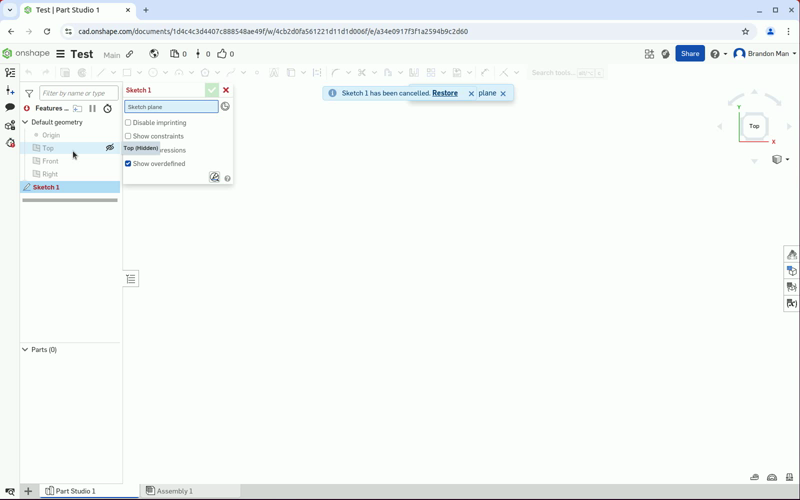
click(73, 150)
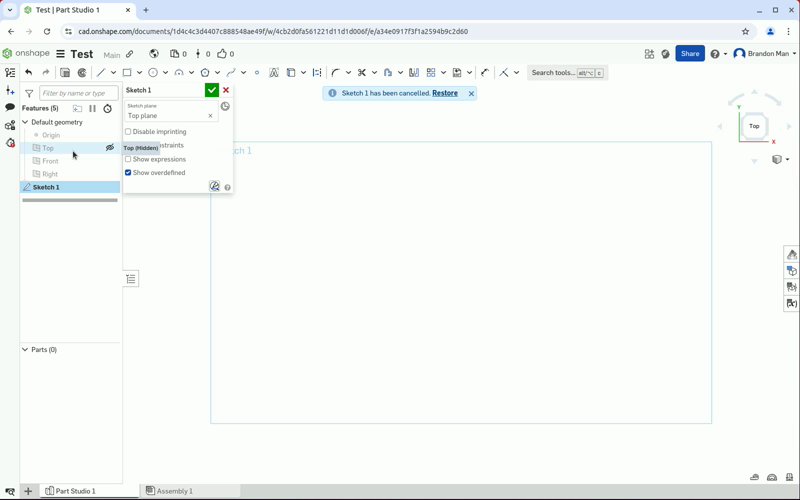
mouse_move(73, 352)
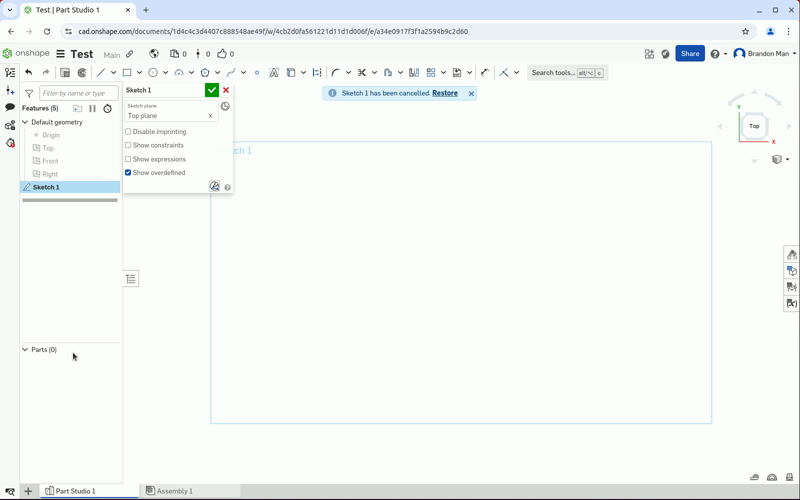
key(y)
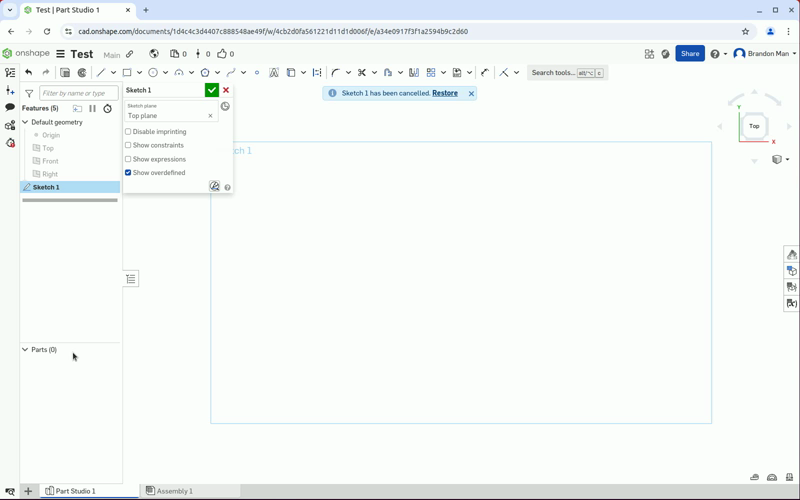
key(l)
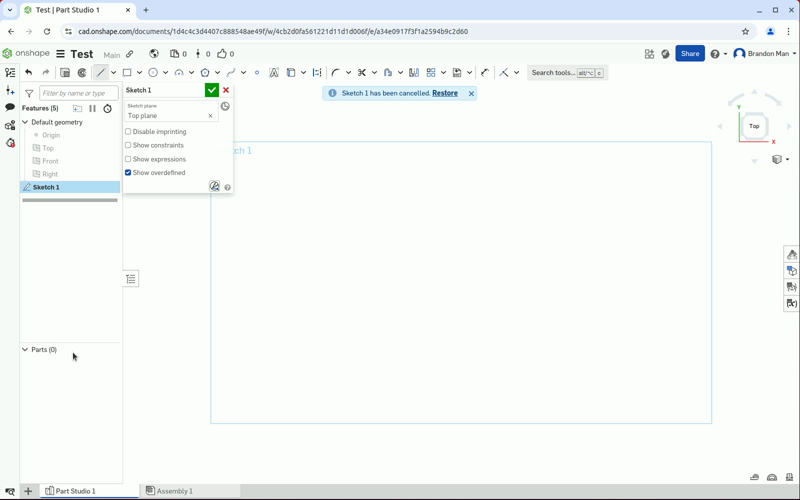
key_down(shift)
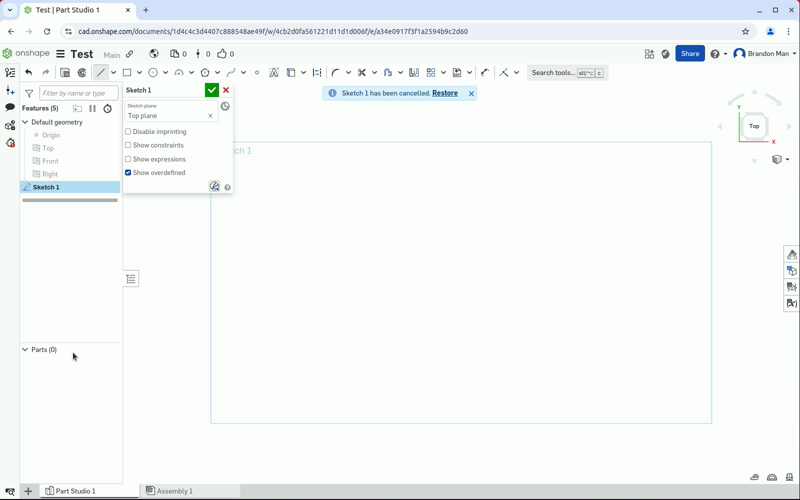
mouse_move(404, 339)
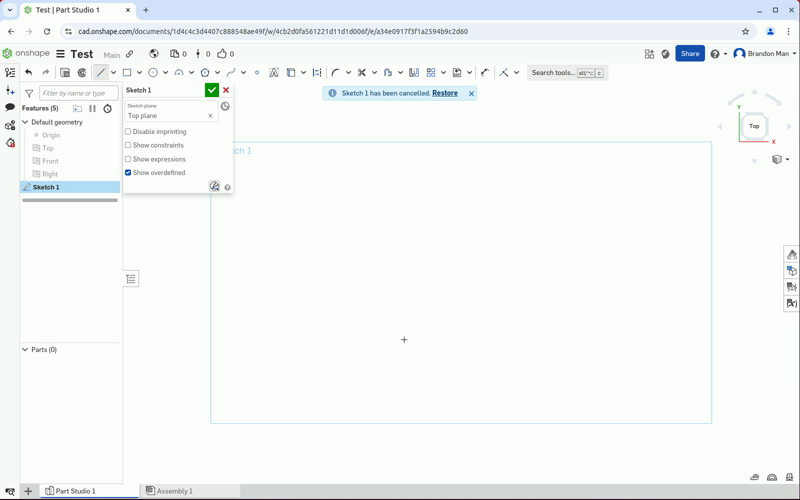
click(404, 339)
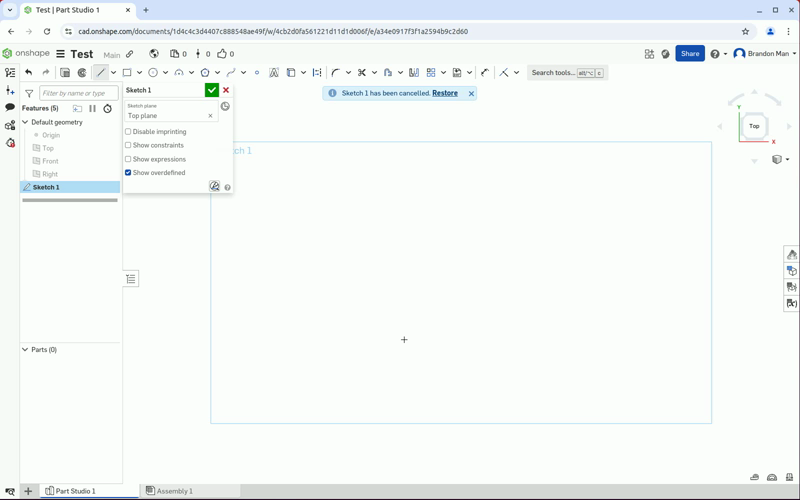
key_up(shift)
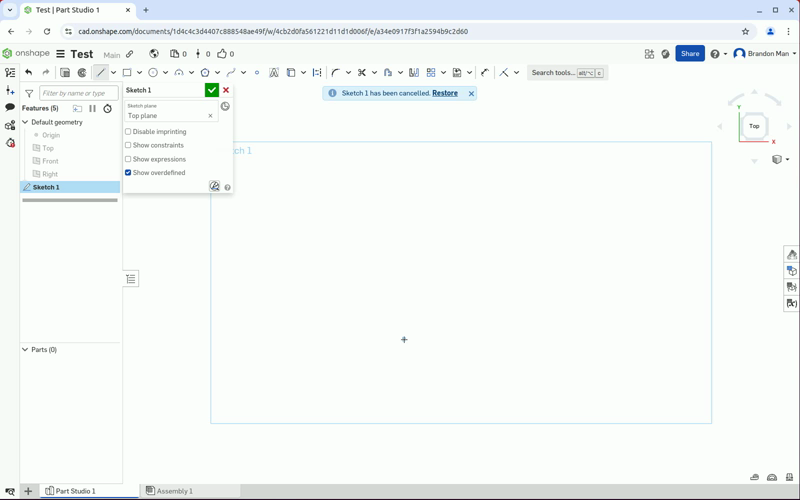
key_down(shift)
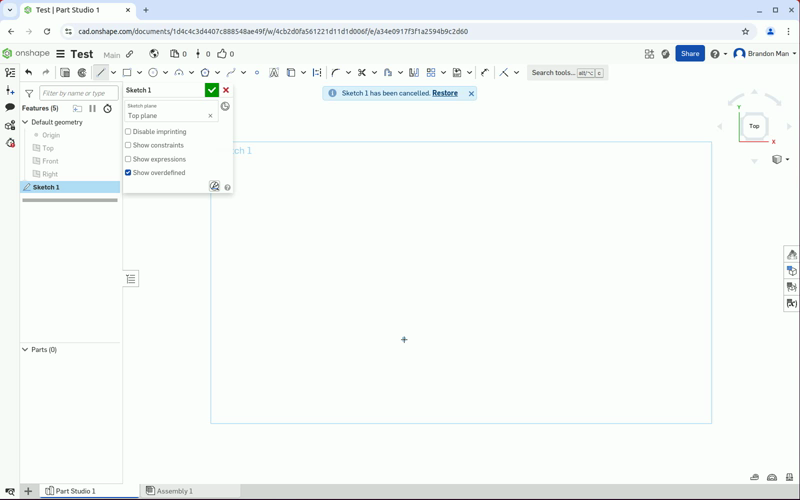
mouse_move(434, 339)
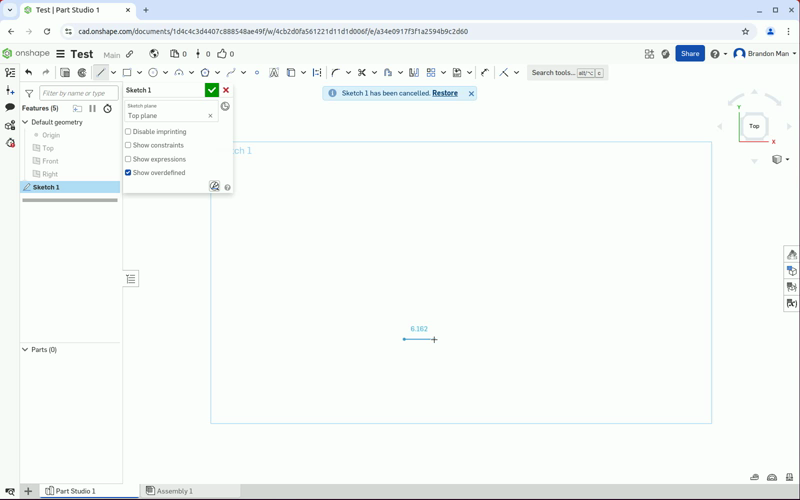
mouse_move(461, 339)
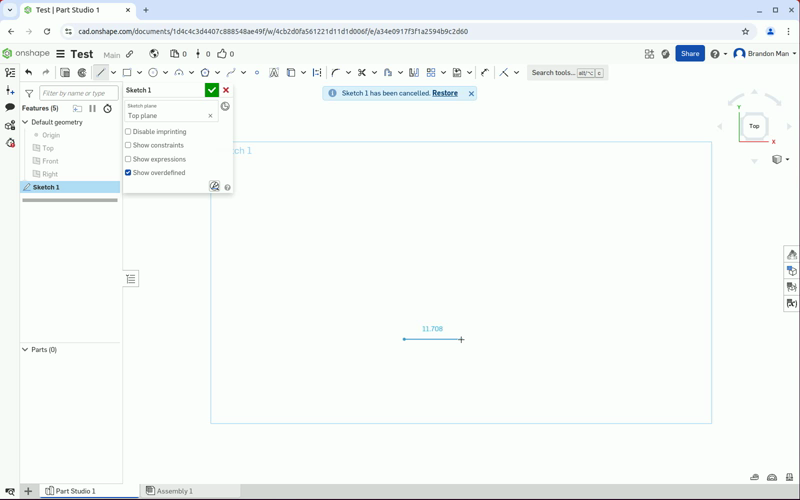
click(461, 339)
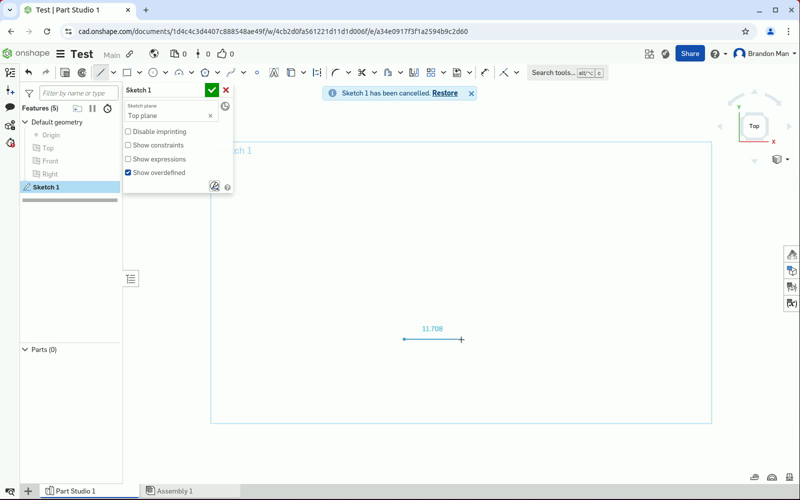
key_up(shift)
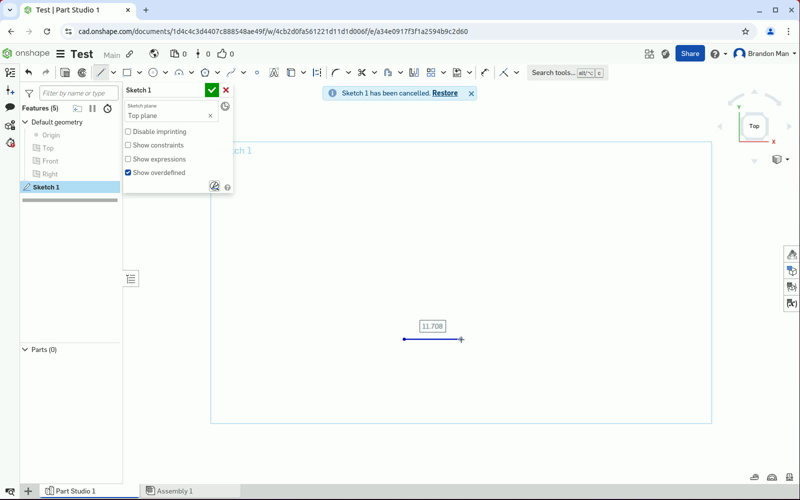
key_down(shift)
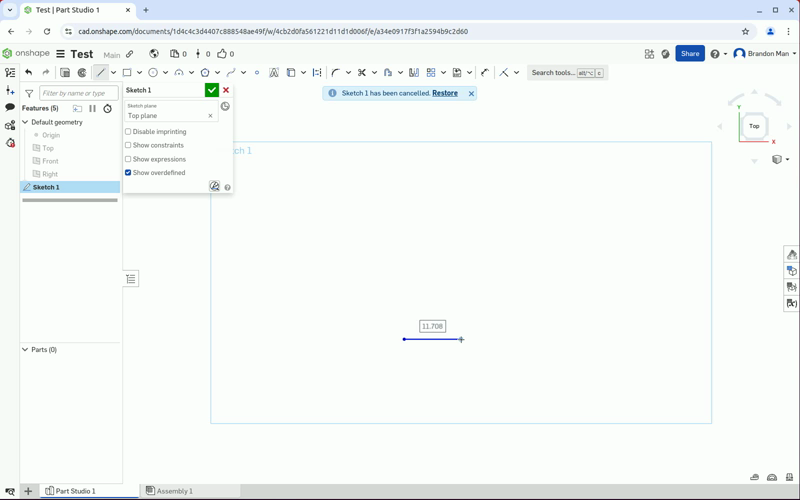
mouse_move(461, 226)
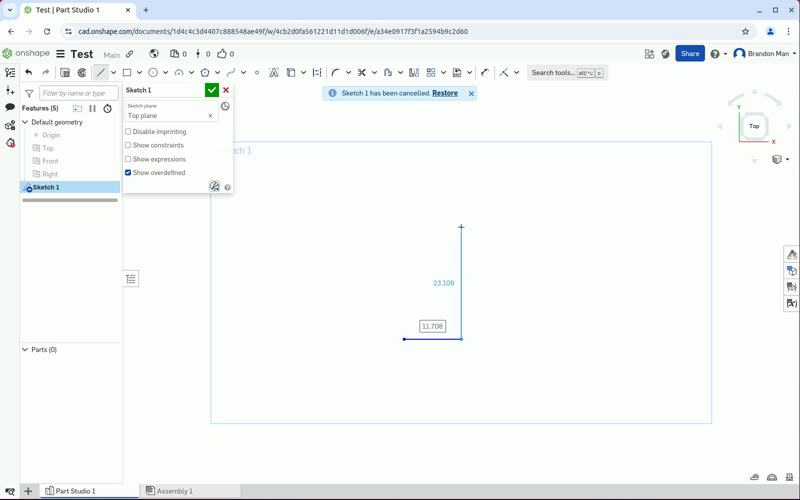
click(461, 226)
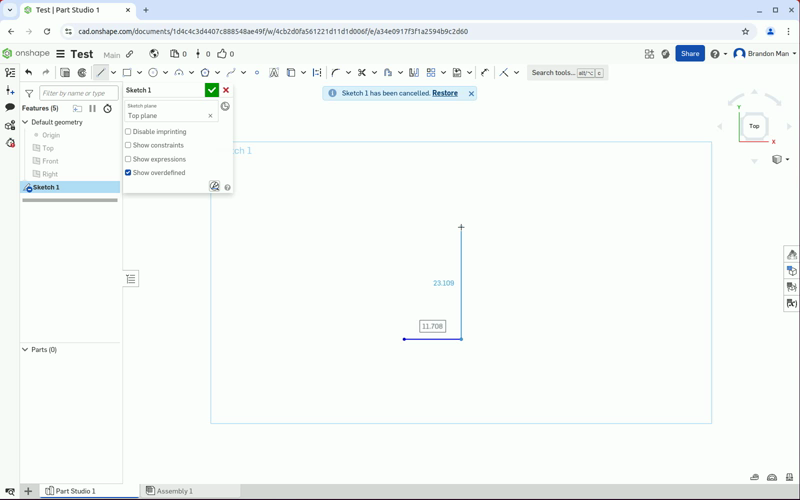
key_up(shift)
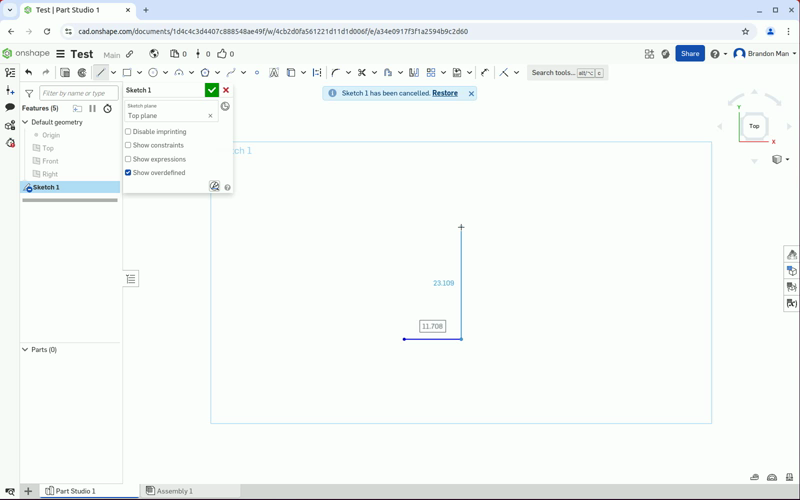
key_down(shift)
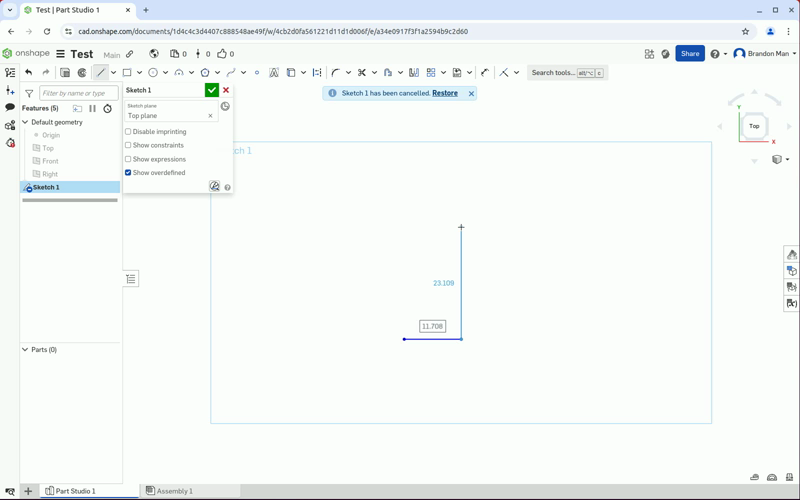
mouse_move(491, 226)
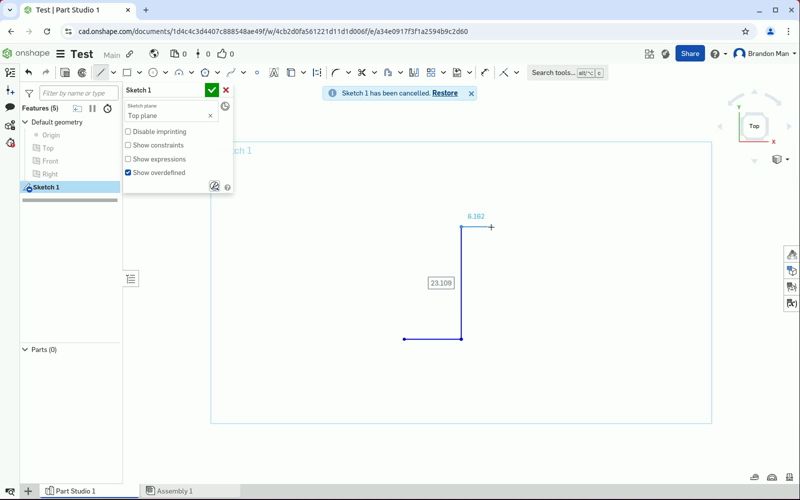
mouse_move(404, 226)
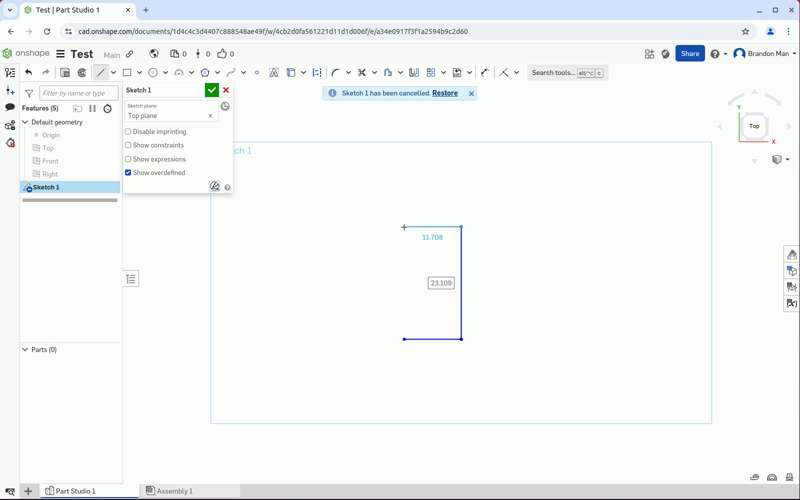
click(404, 226)
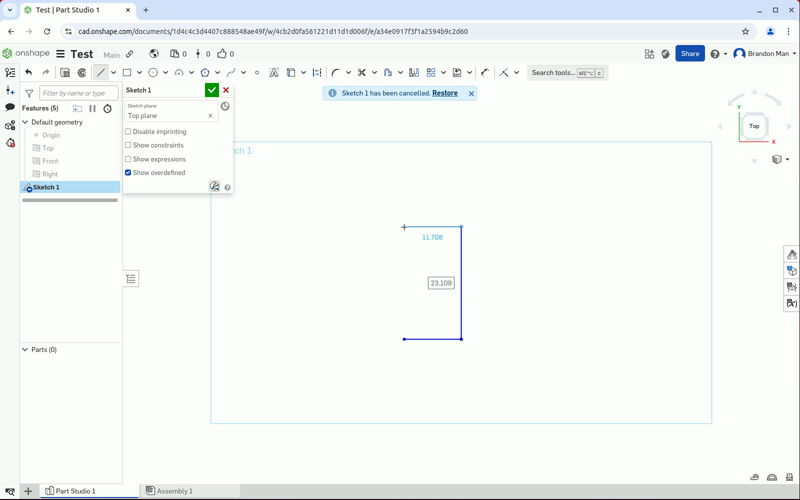
key_up(shift)
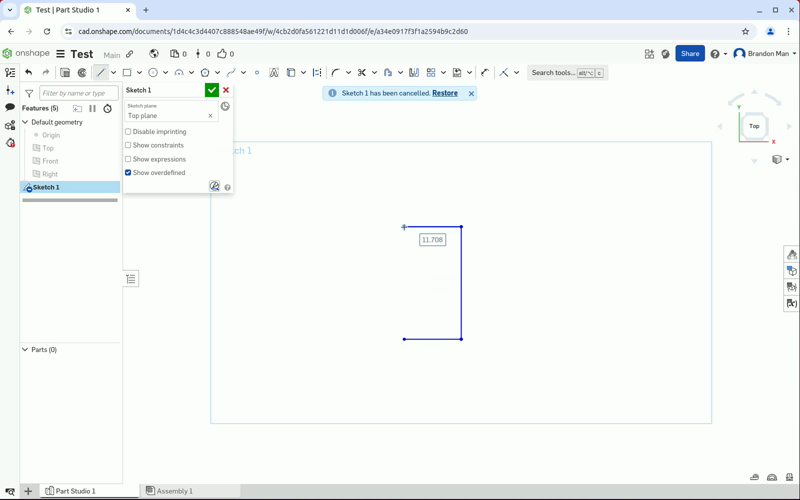
key(esc)
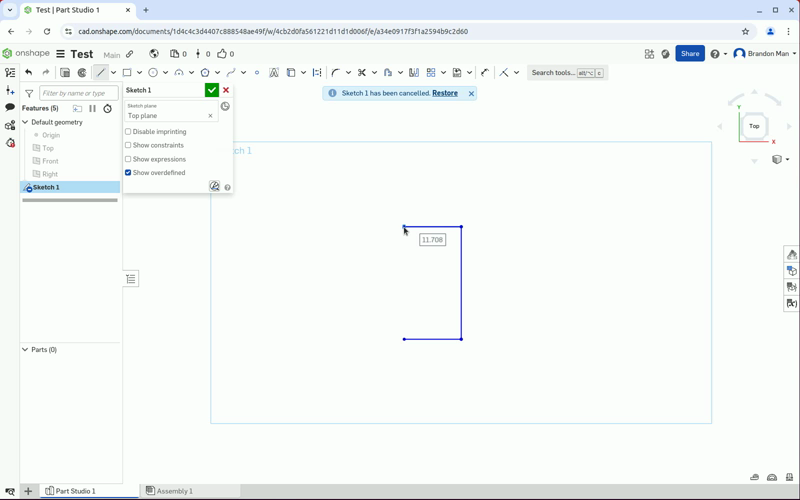
key(a)
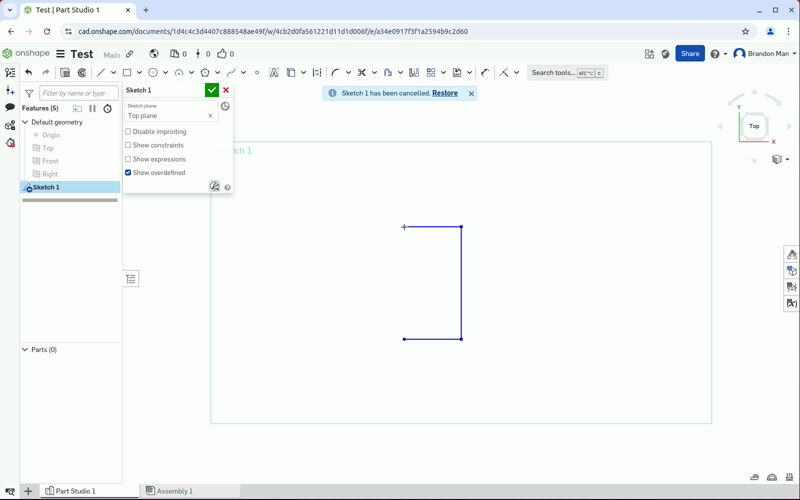
mouse_move(404, 226)
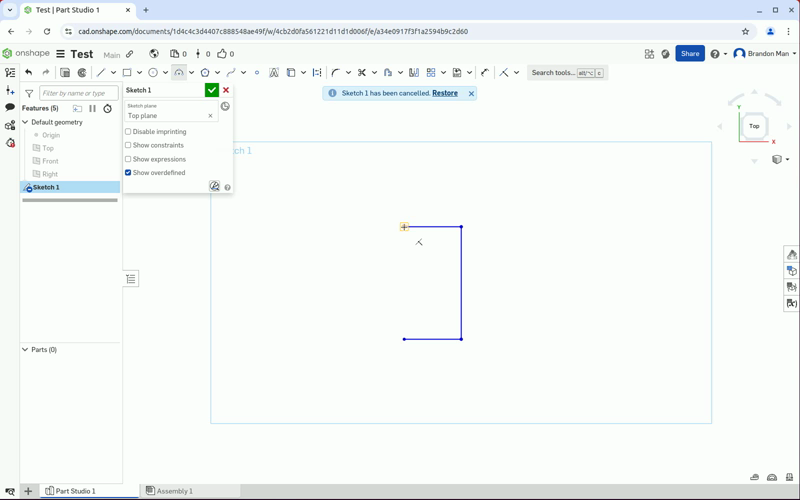
click(404, 226)
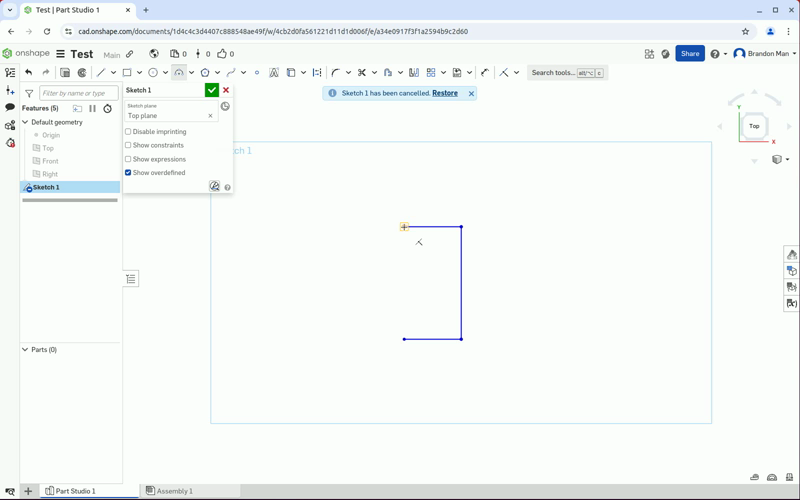
mouse_move(404, 339)
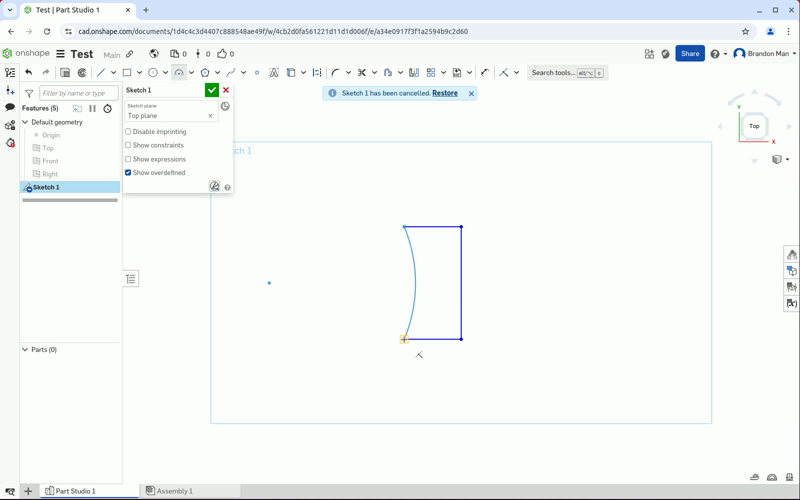
click(404, 339)
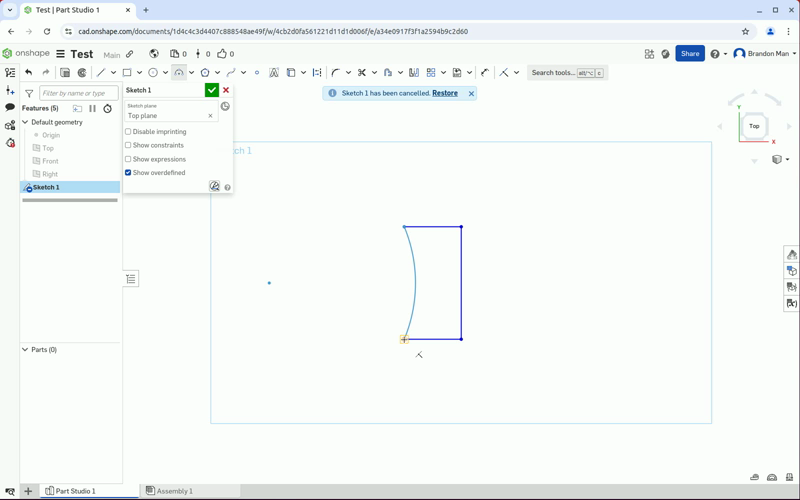
key_down(shift)
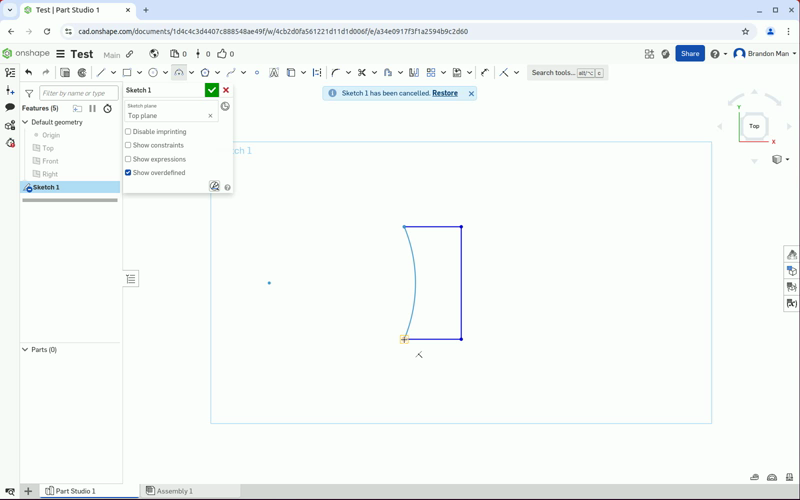
mouse_move(348, 282)
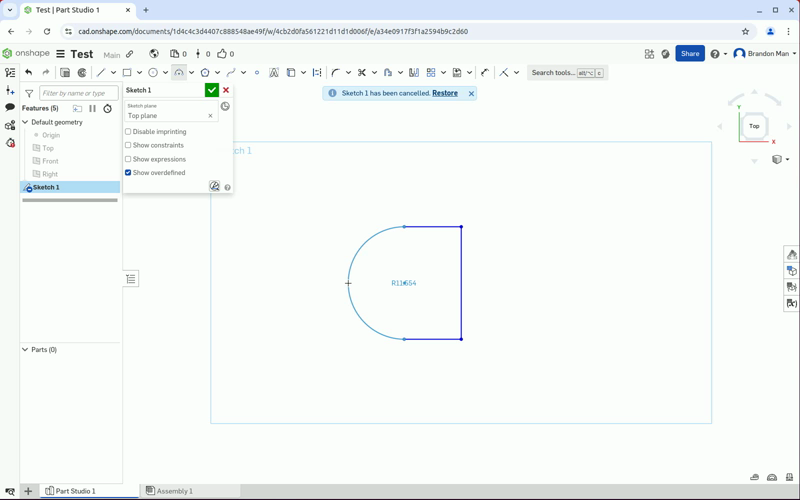
click(348, 282)
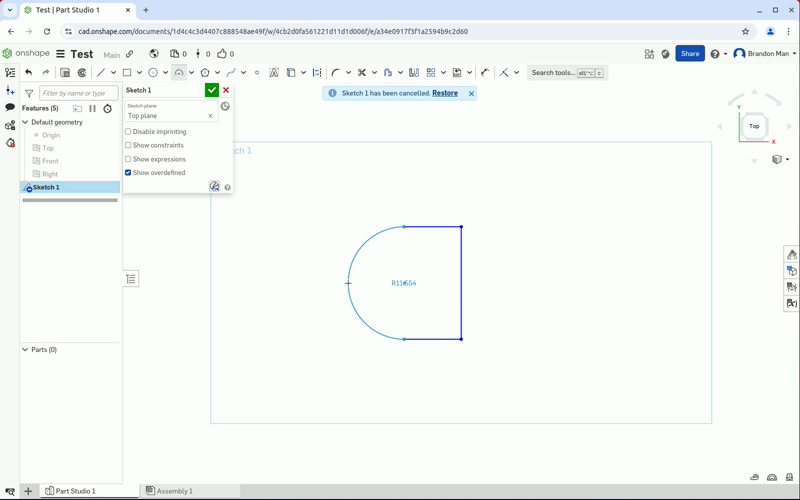
key_up(shift)
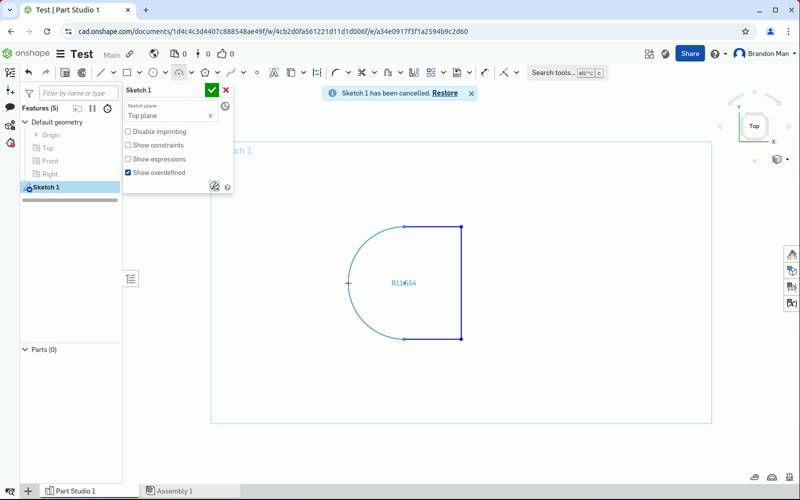
key(esc)
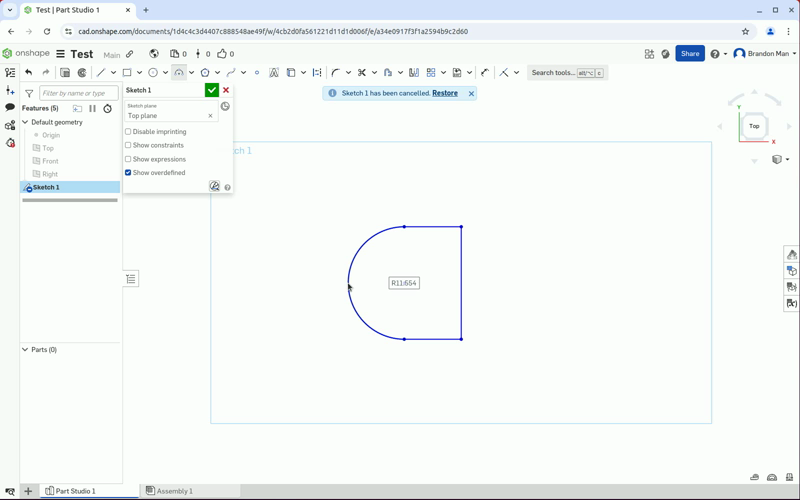
key(c)
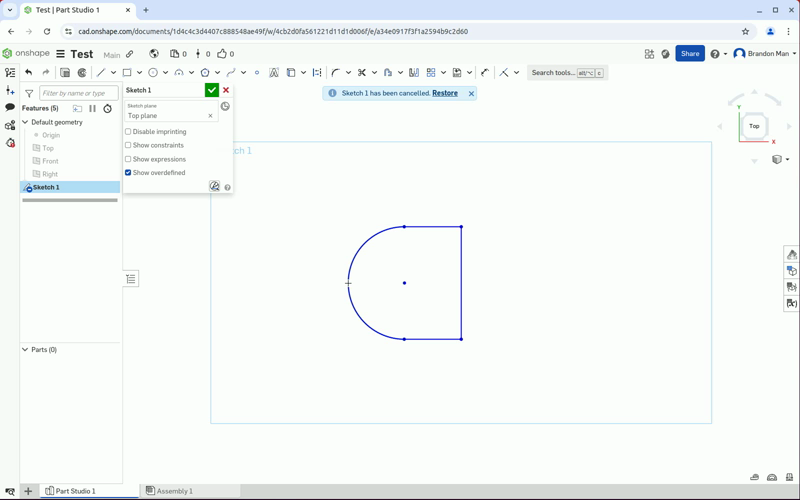
key_down(shift)
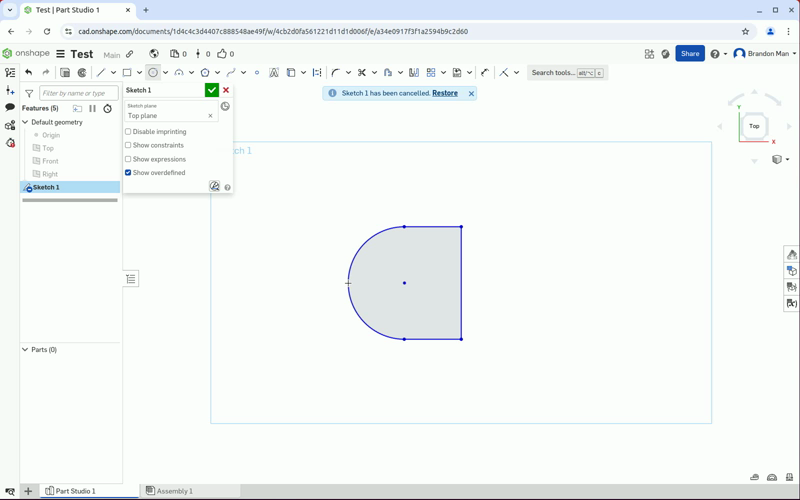
mouse_move(404, 282)
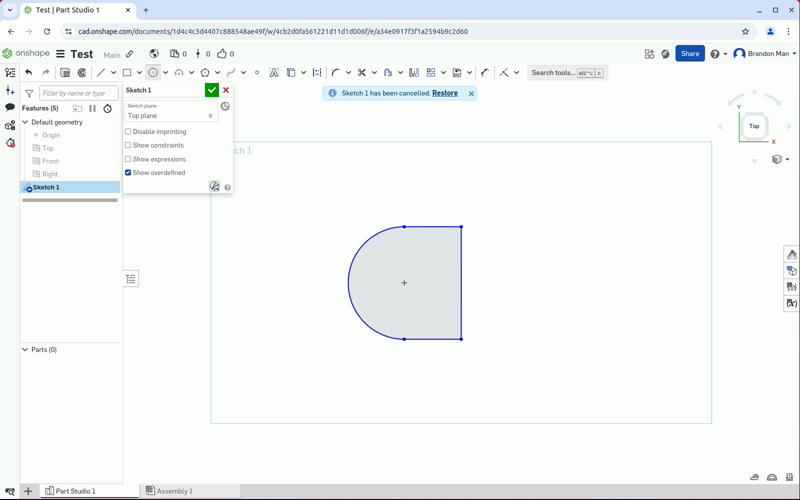
scroll(6)
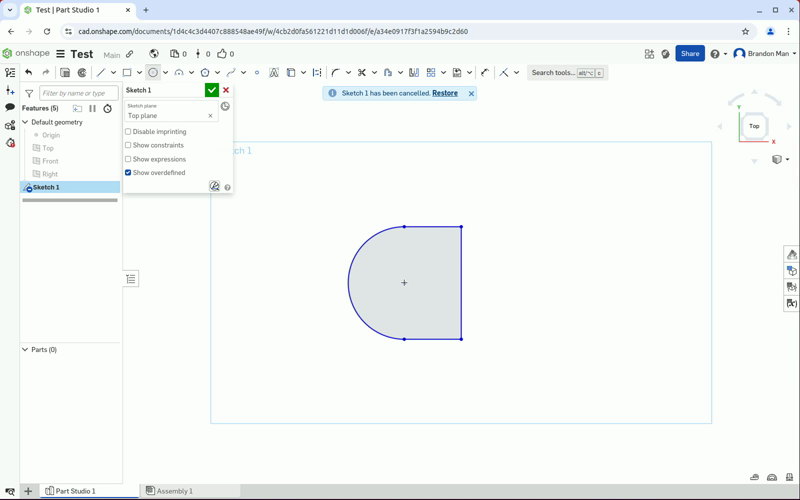
scroll(6)
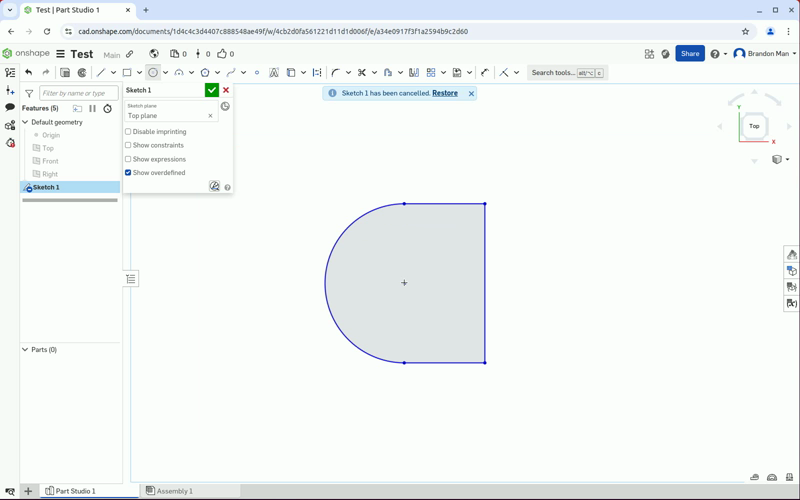
scroll(6)
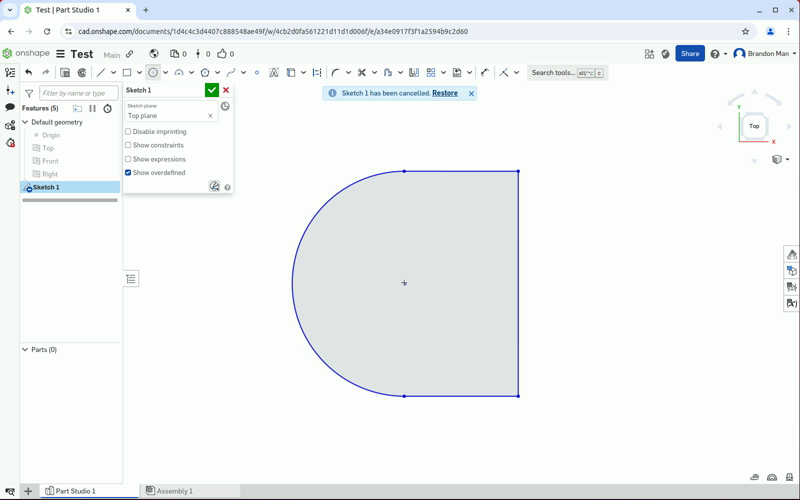
scroll(6)
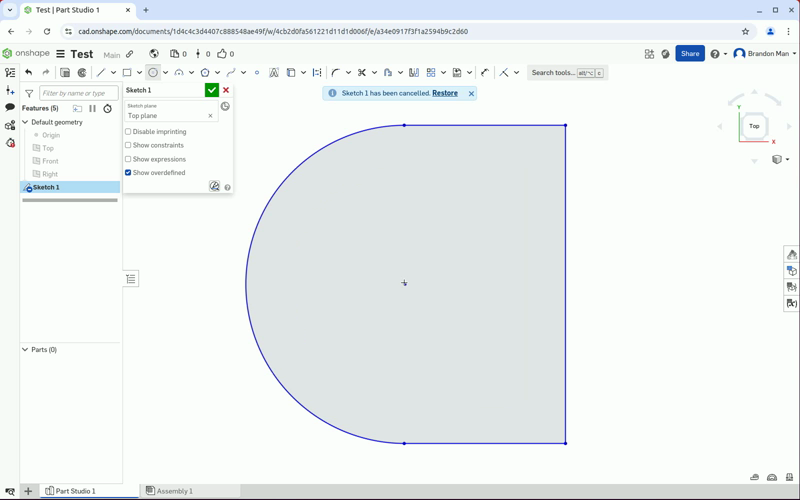
scroll(6)
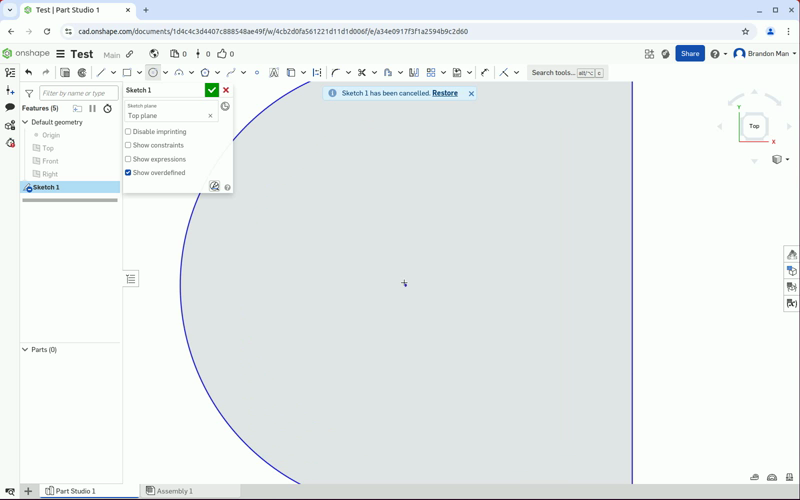
scroll(6)
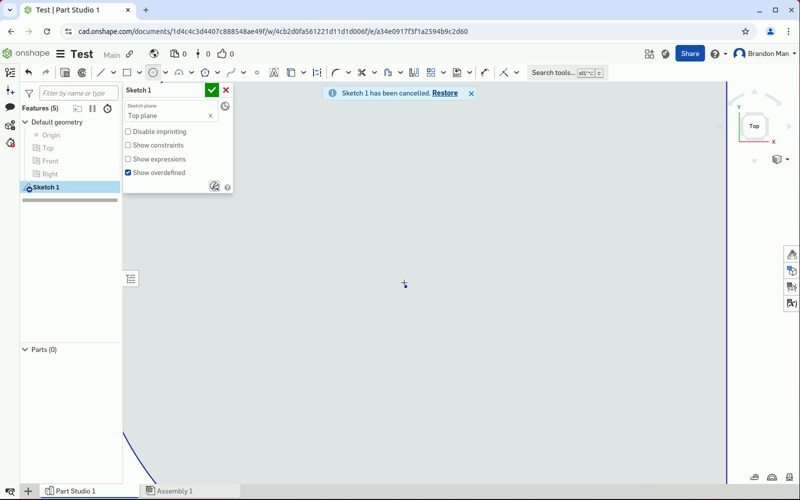
scroll(6)
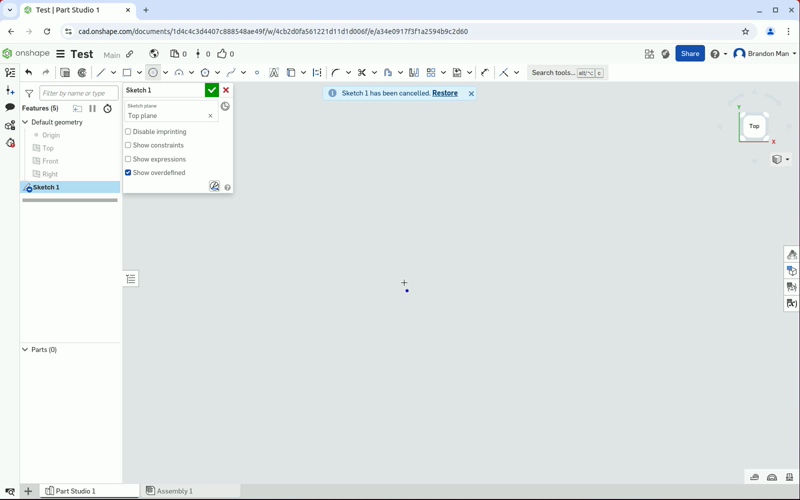
click(404, 282)
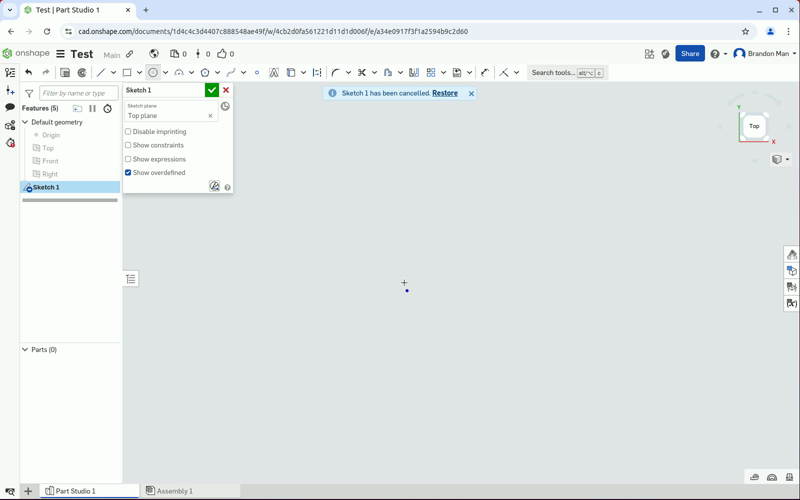
scroll(-6)
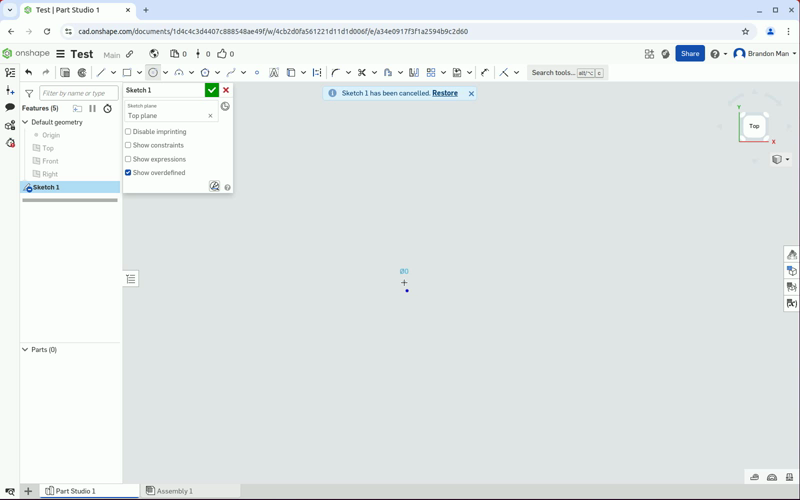
scroll(-6)
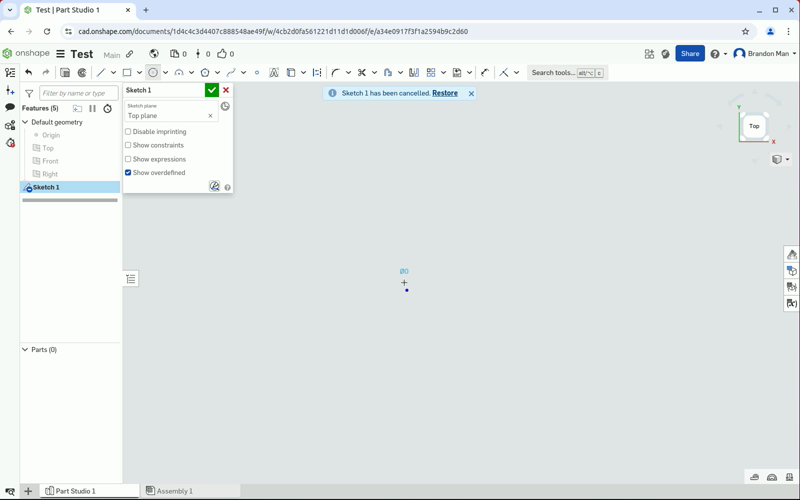
scroll(-6)
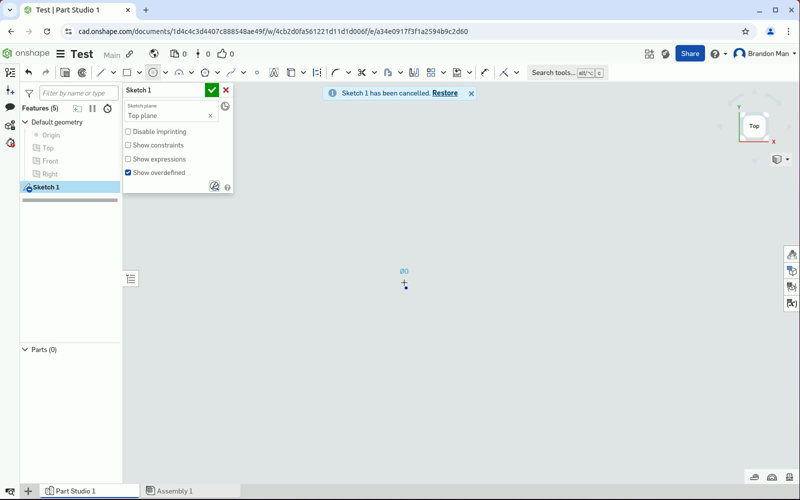
scroll(-6)
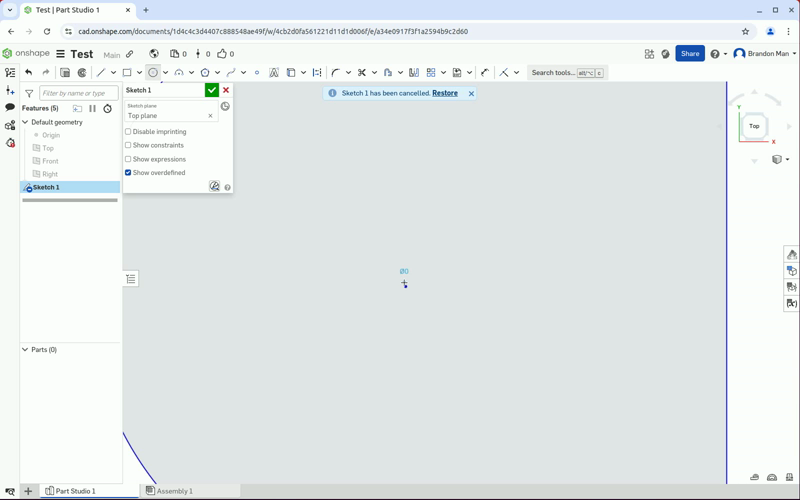
scroll(-6)
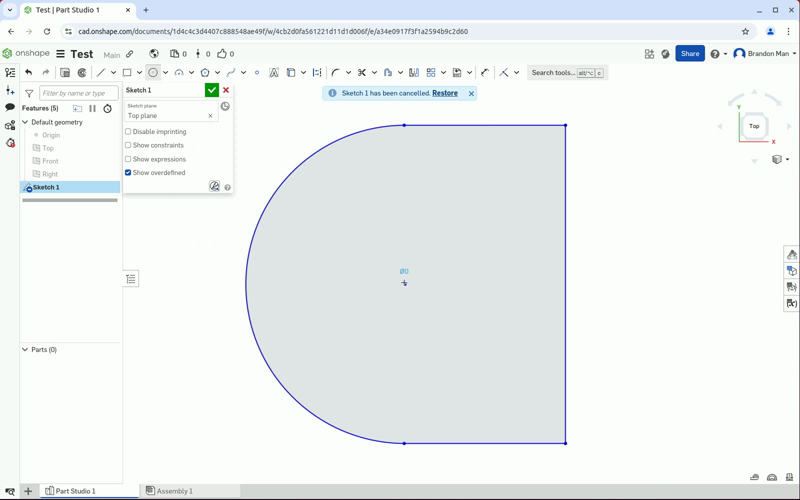
scroll(-6)
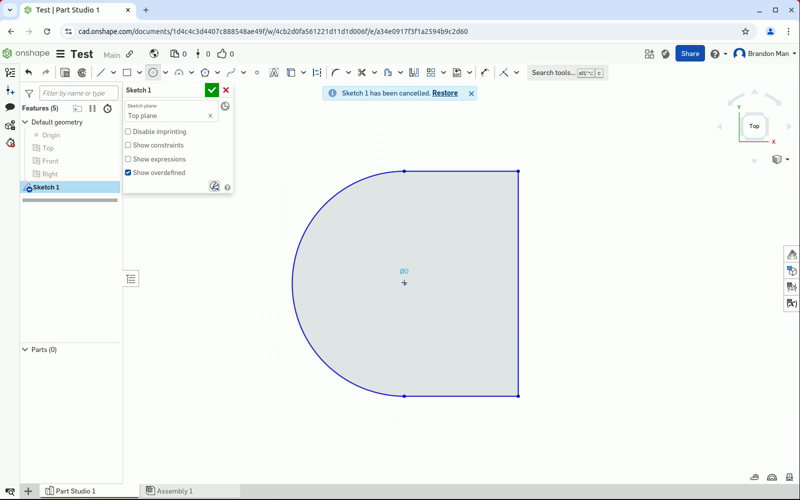
scroll(-6)
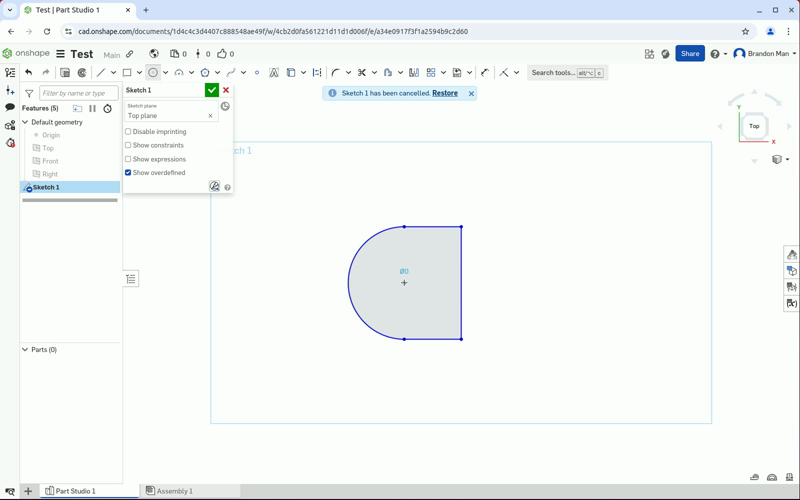
key_up(shift)
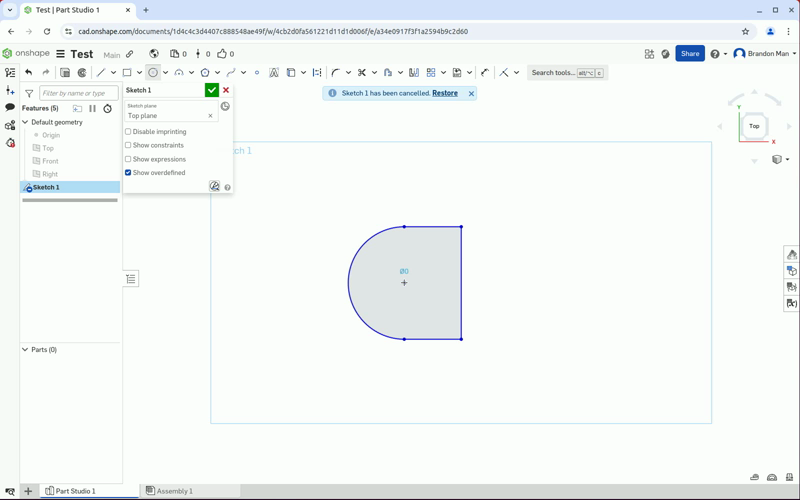
mouse_move(432, 282)
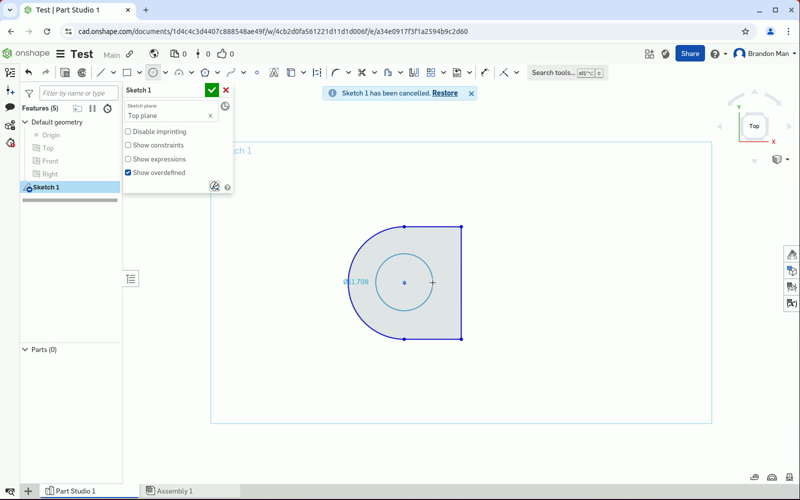
click(432, 282)
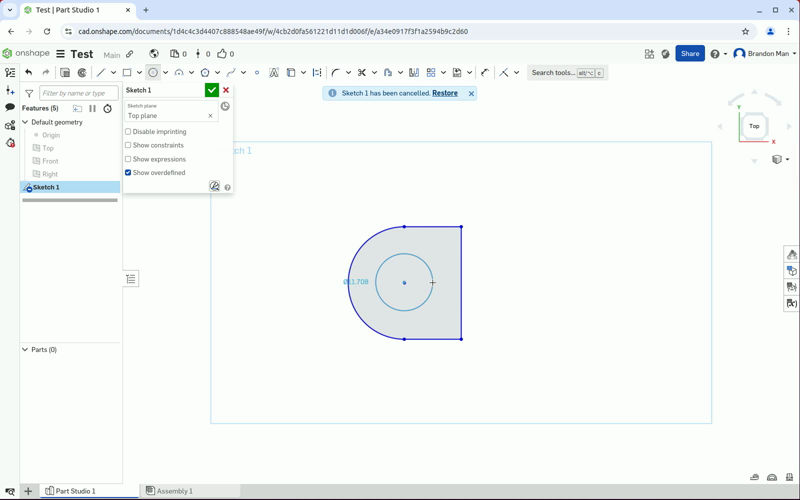
key(esc)
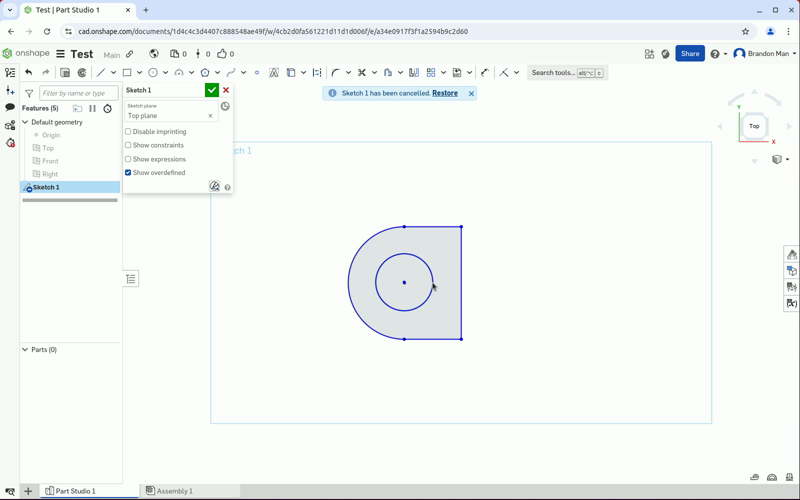
mouse_move(447, 311)
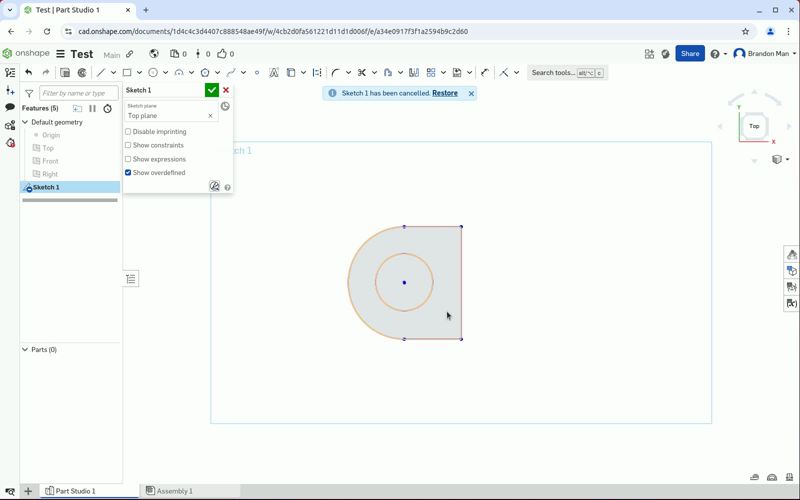
click(447, 311)
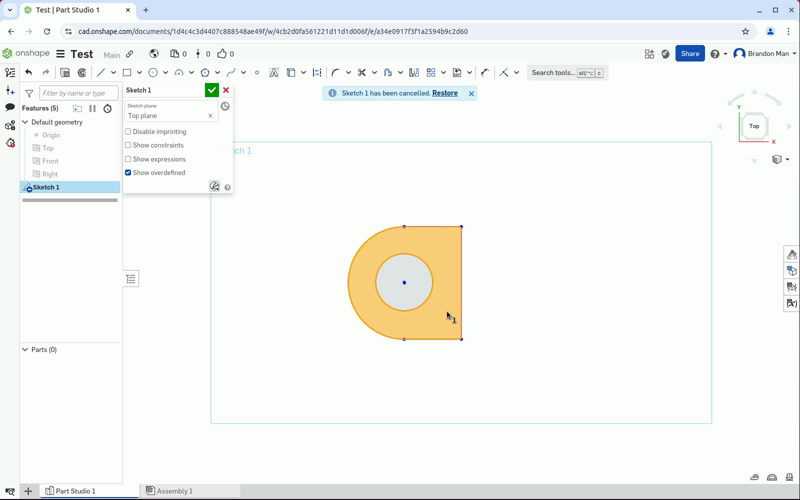
mouse_move(73, 352)
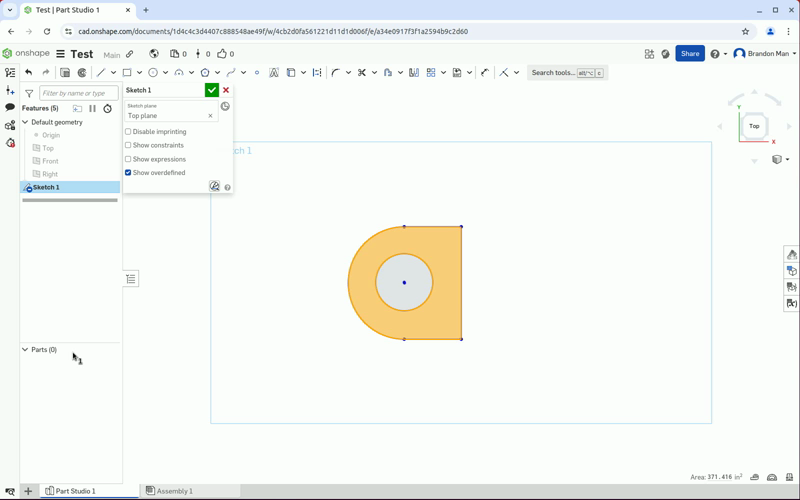
key(shift+y)
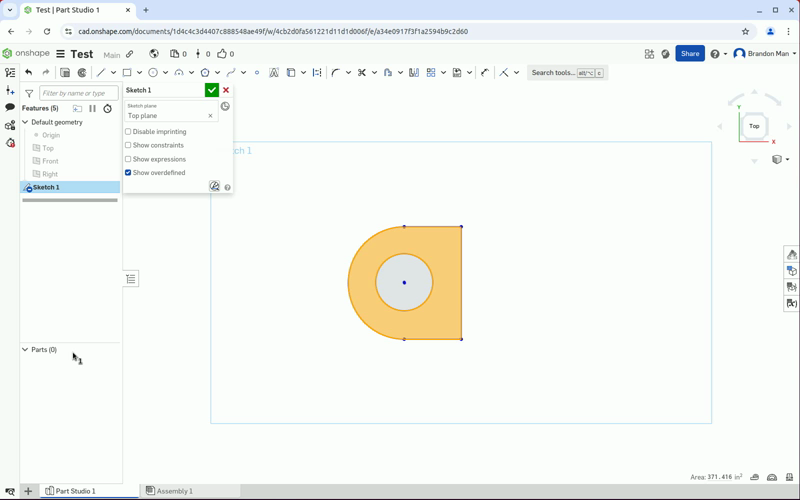
key(shift+e)
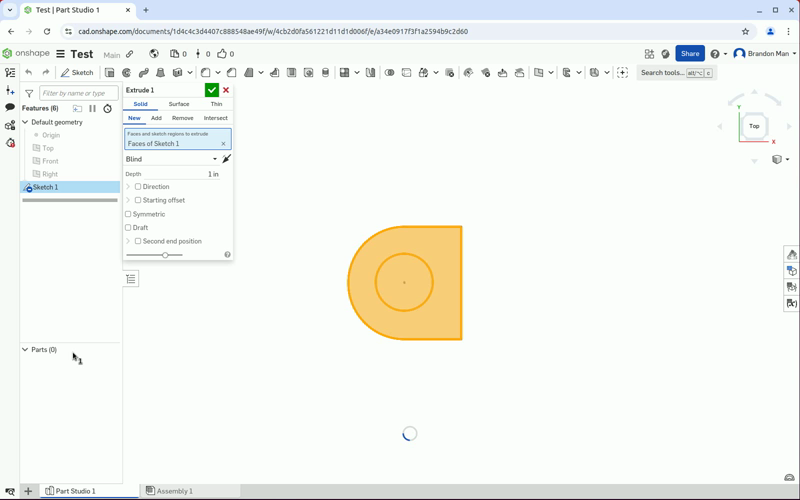
mouse_move(143, 106)
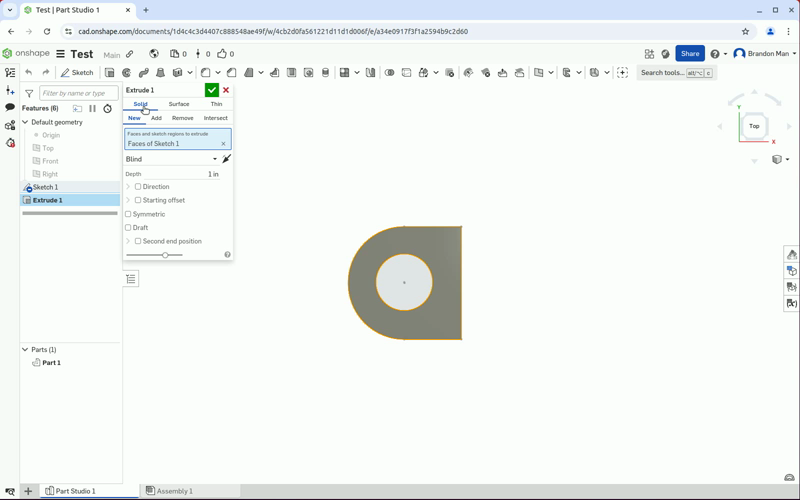
click(143, 106)
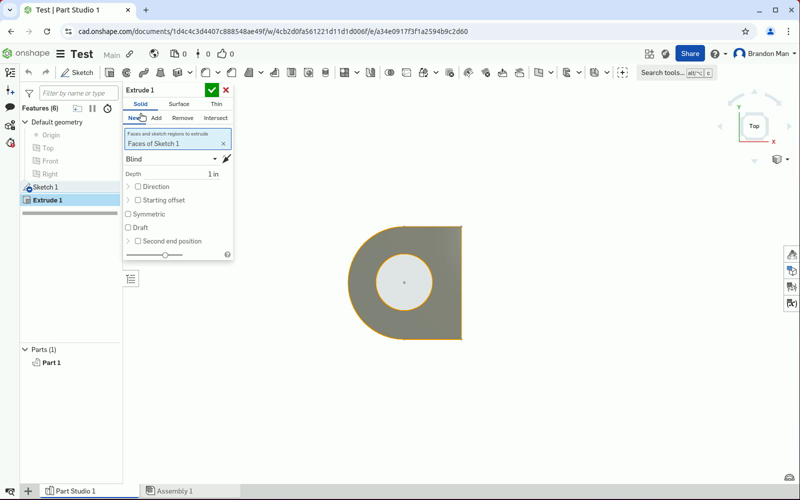
mouse_move(137, 120)
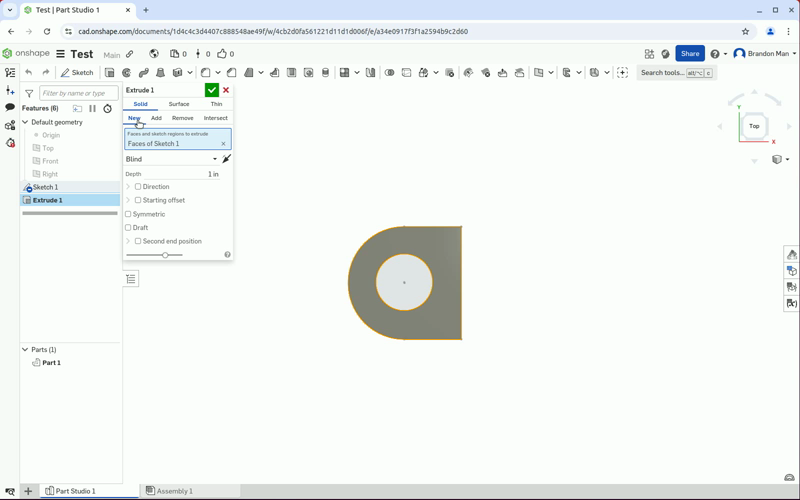
click(137, 120)
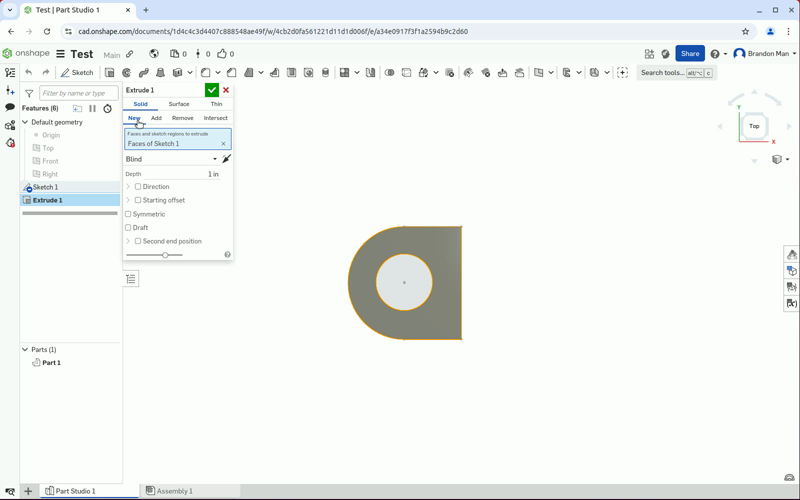
key(tab, 4)
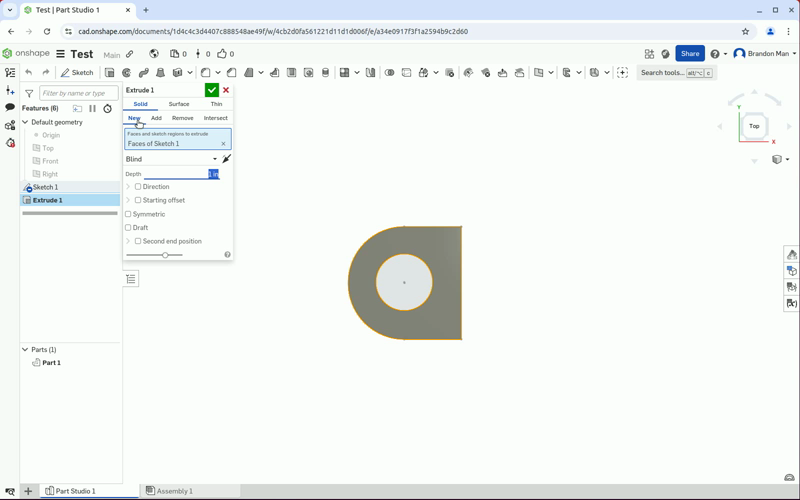
text(23.108)
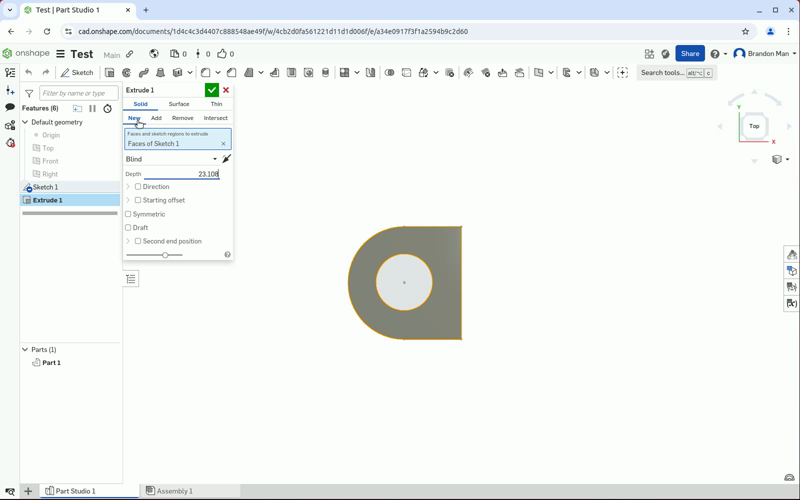
key(tab, 3)
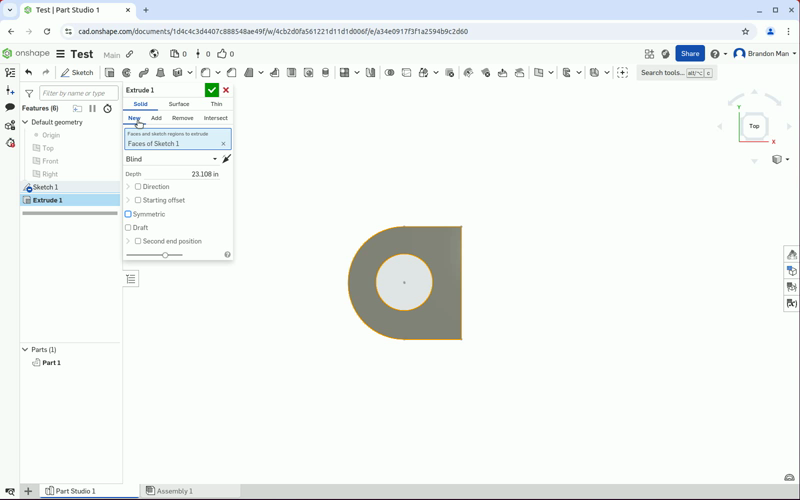
key(space)
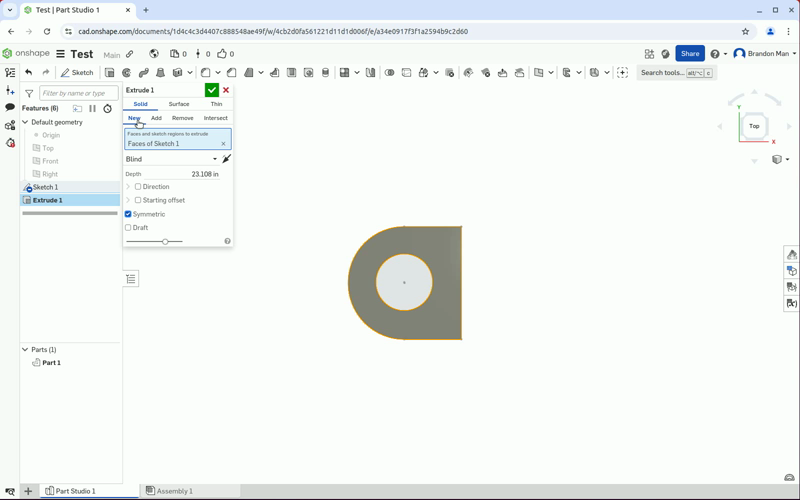
key(enter)
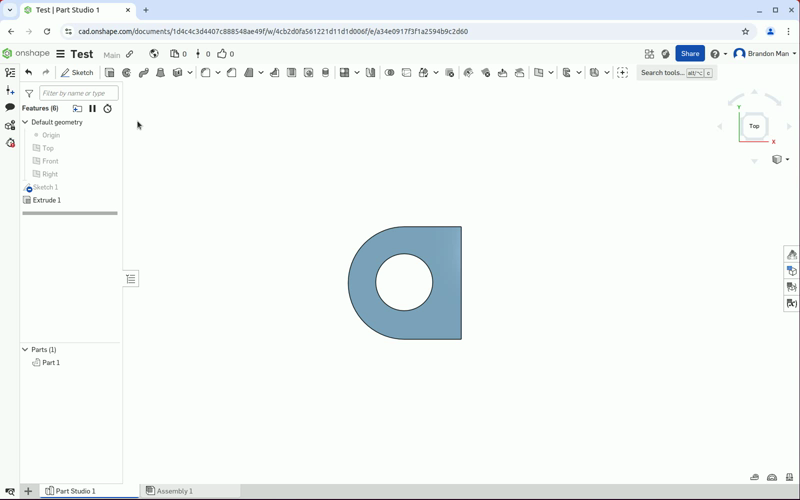
key(shift+h)
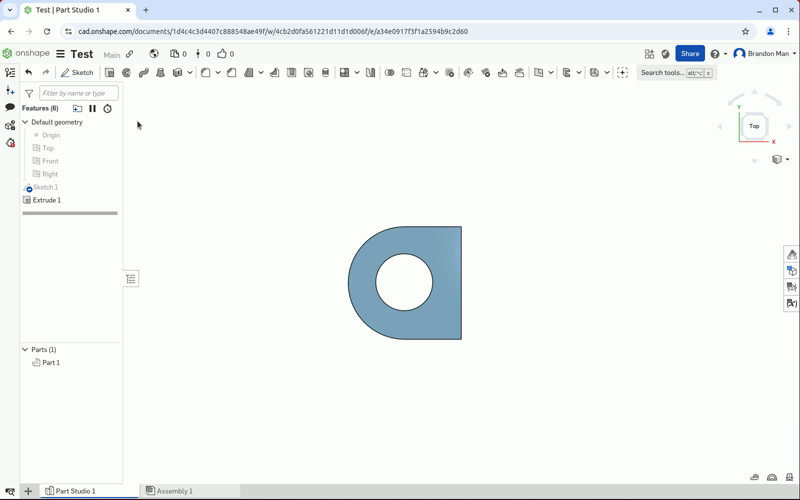
key(shift+h)
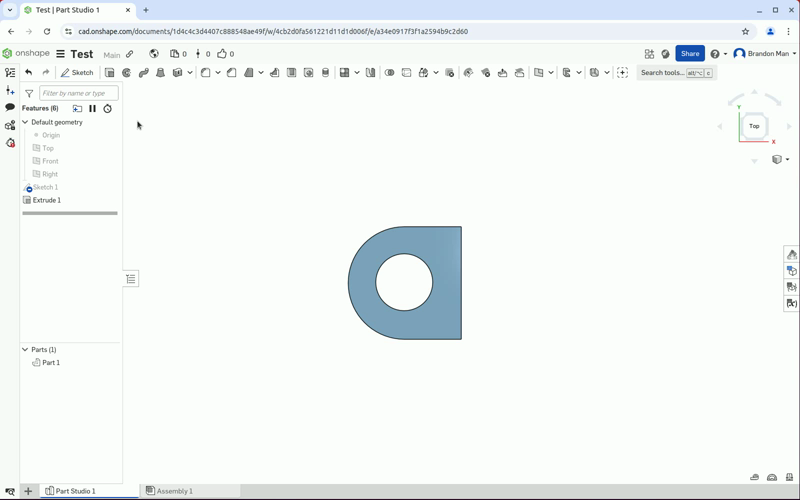
mouse_move(73, 189)
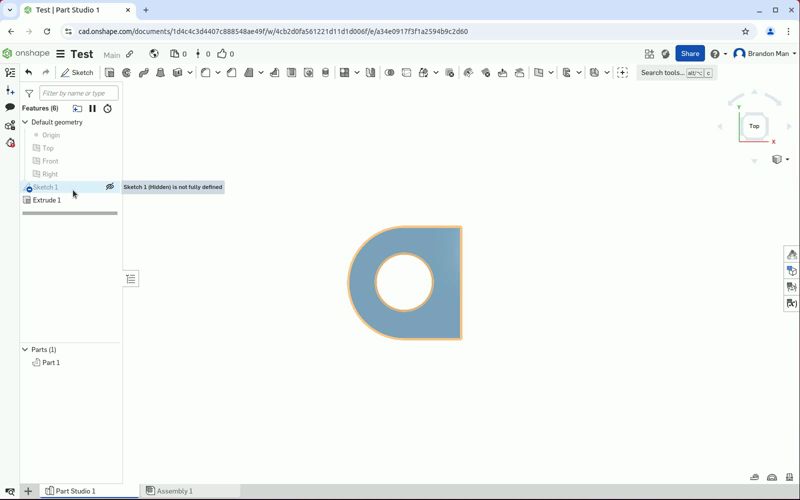
click(73, 189)
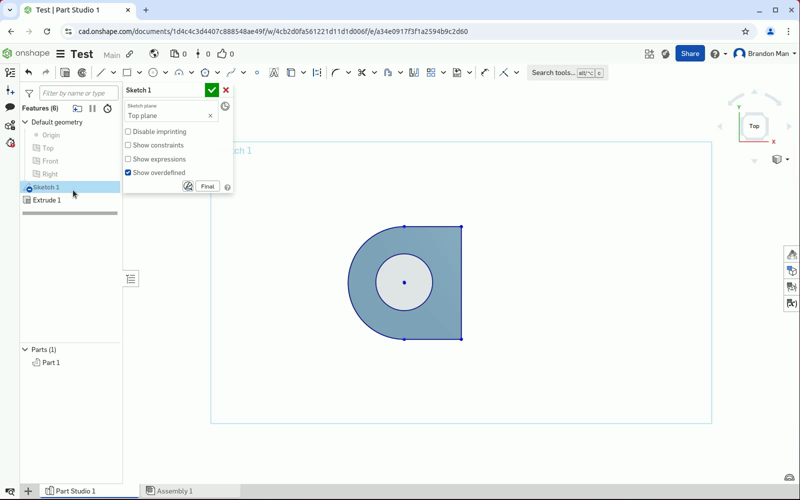
mouse_move(229, 92)
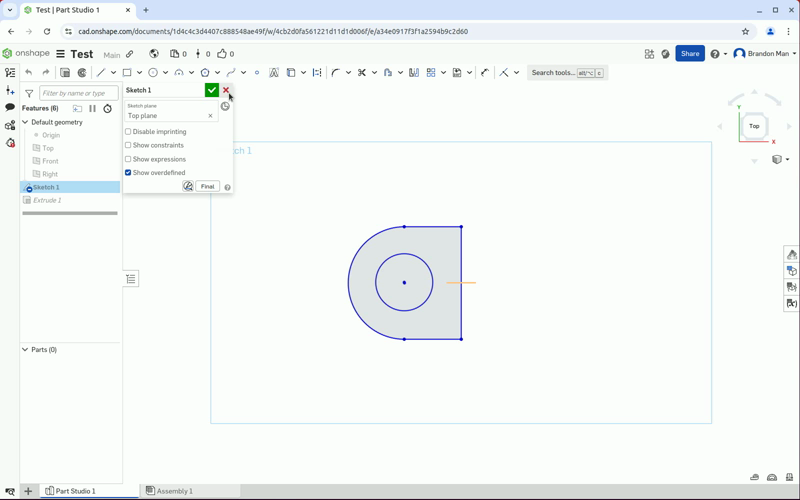
click(229, 92)
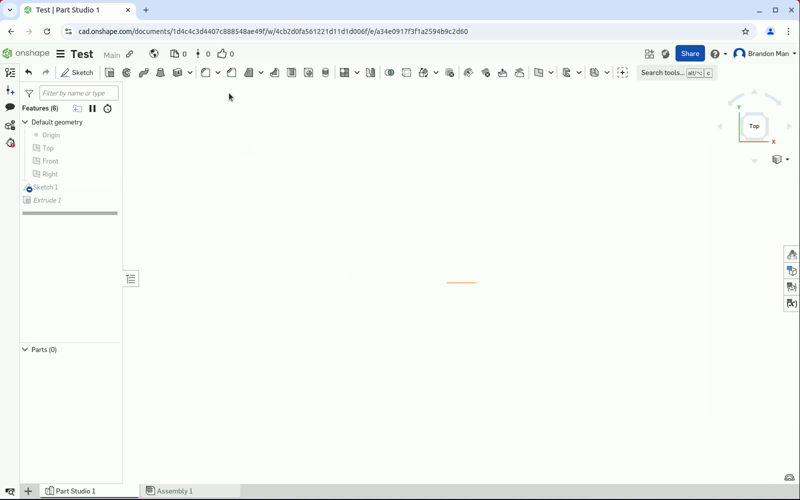
mouse_move(73, 352)
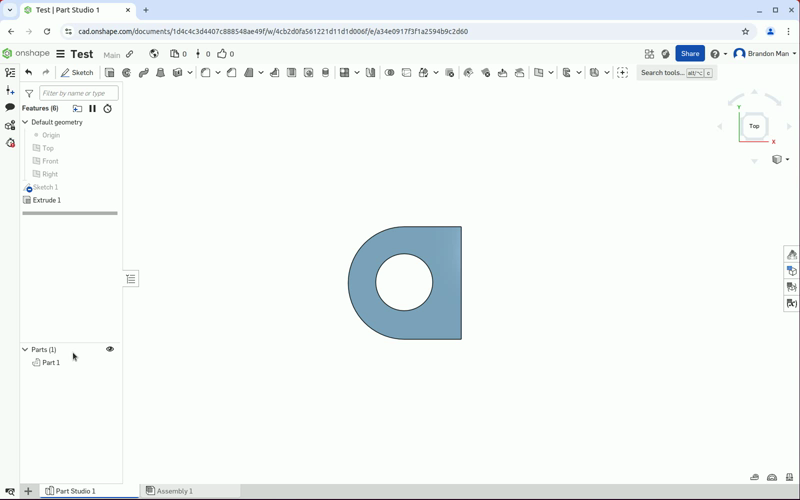
key(y)
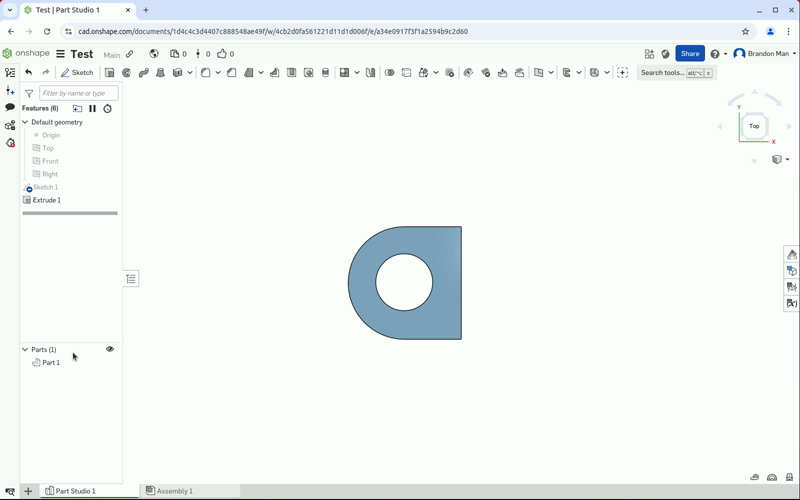
key(shift+p)
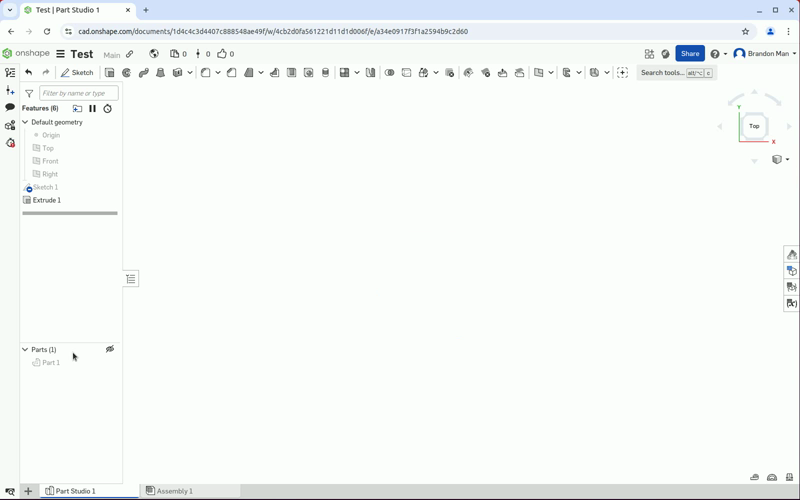
key(space)
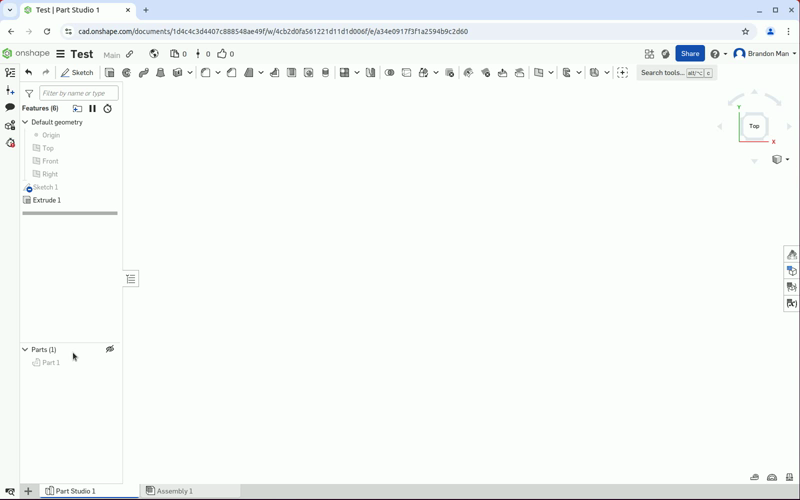
key_down(shift)
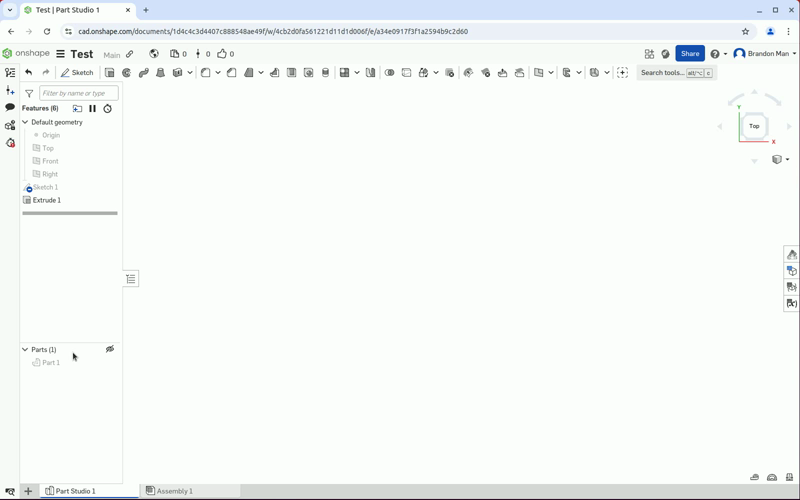
key(up)
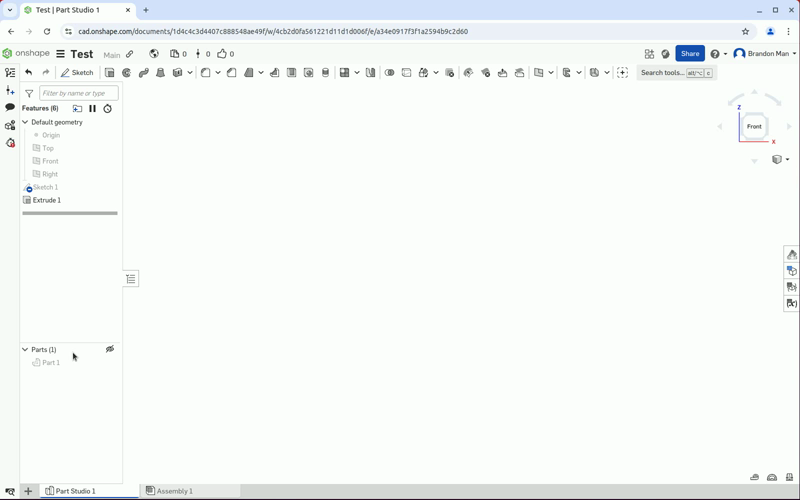
key_up(shift)
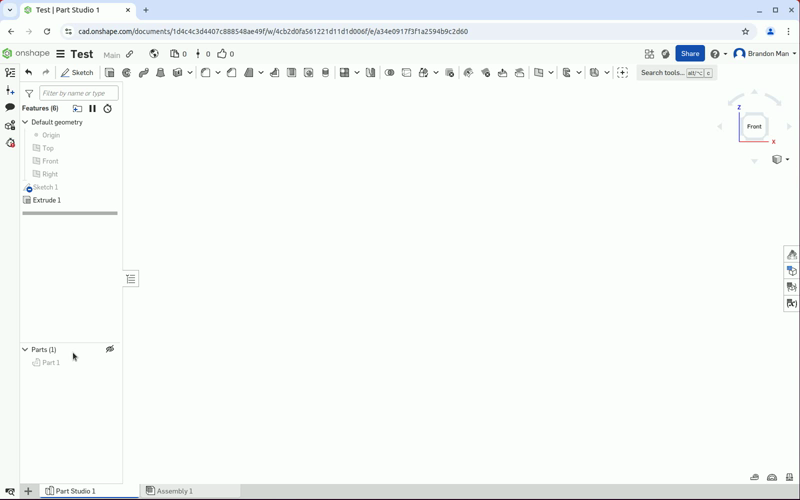
mouse_move(73, 352)
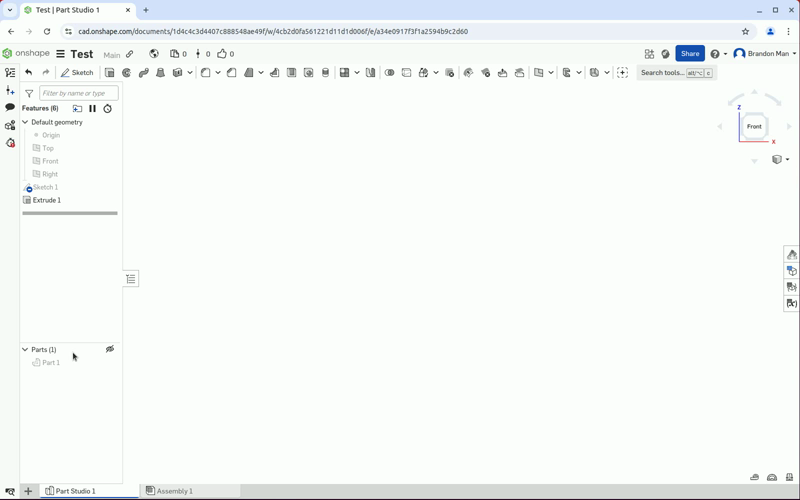
key(shift+y)
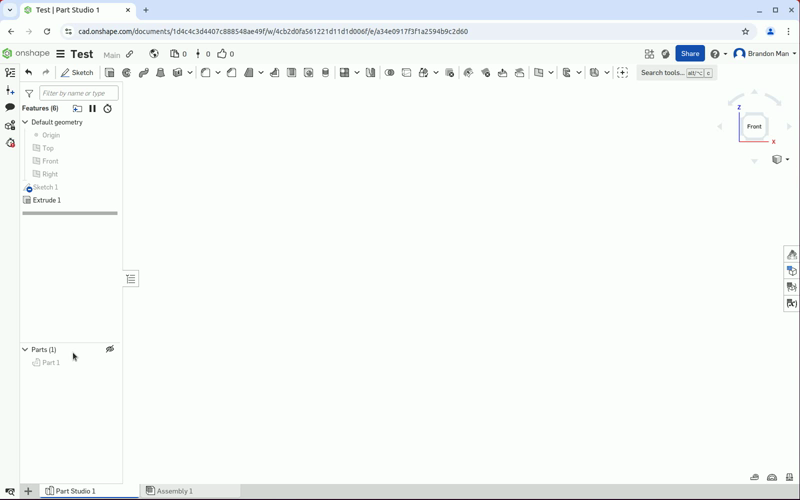
key(shift+s)
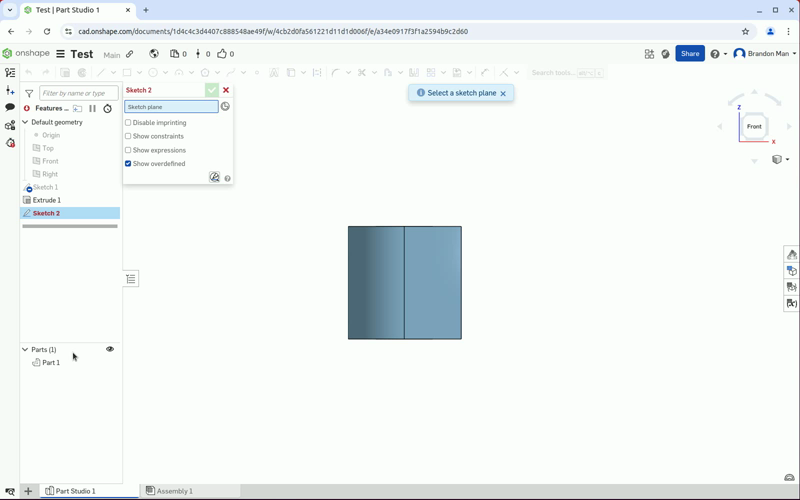
mouse_move(73, 163)
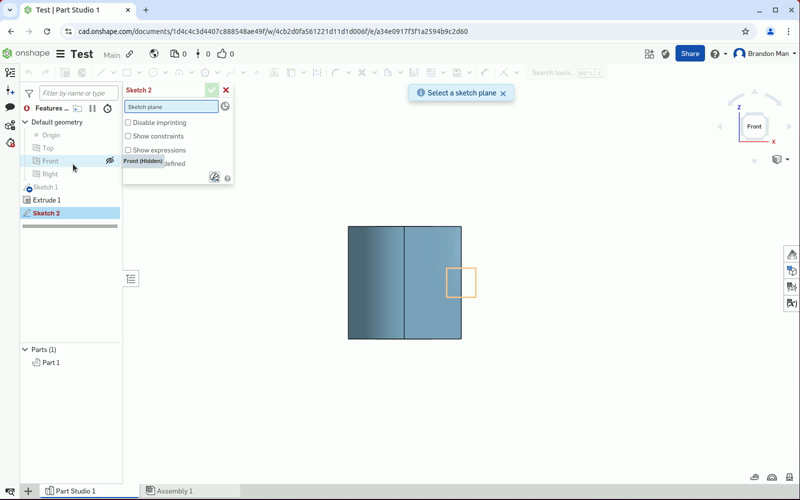
click(73, 163)
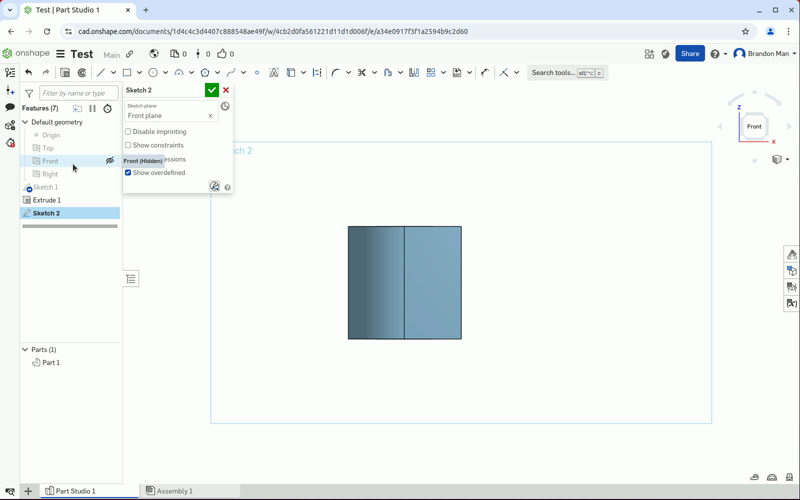
mouse_move(73, 352)
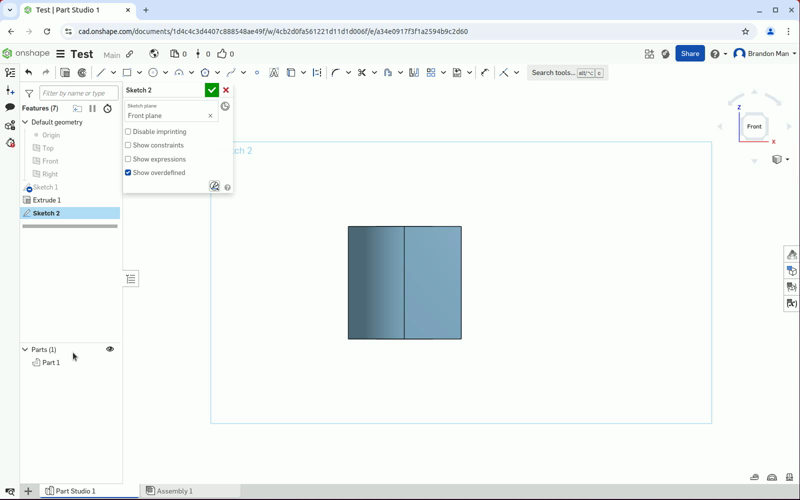
key(y)
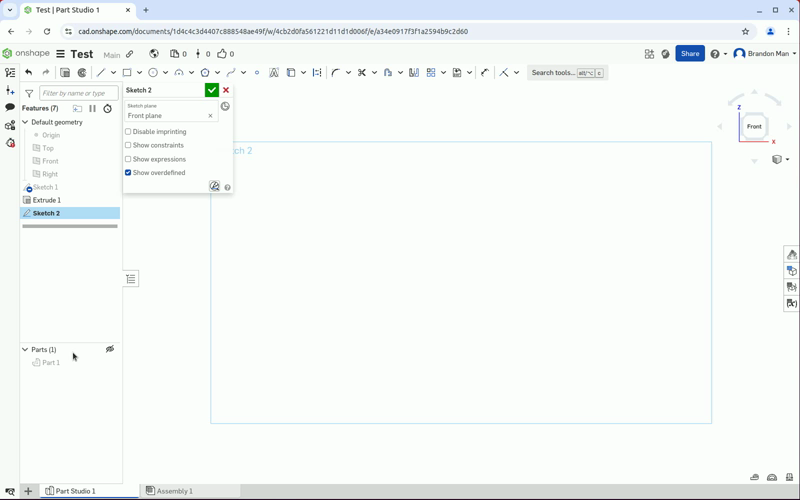
key(l)
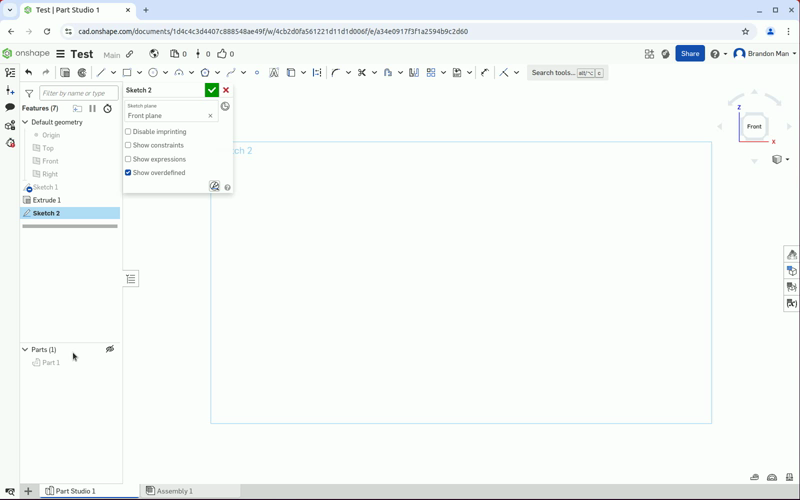
key_down(shift)
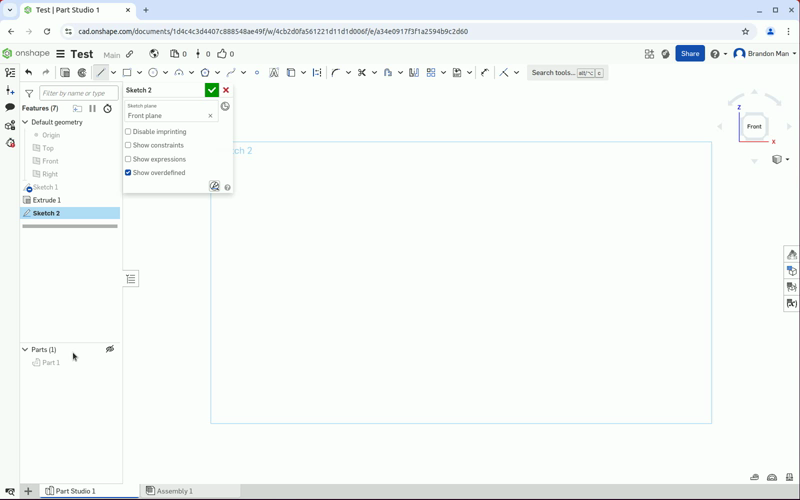
mouse_move(460, 339)
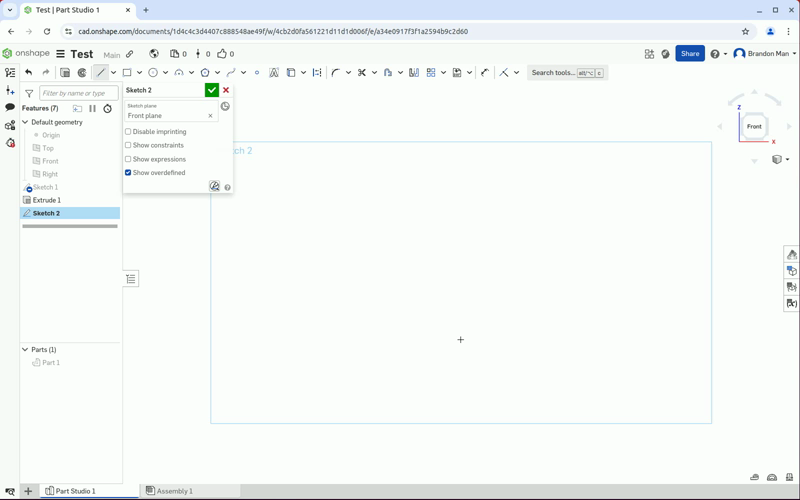
click(460, 339)
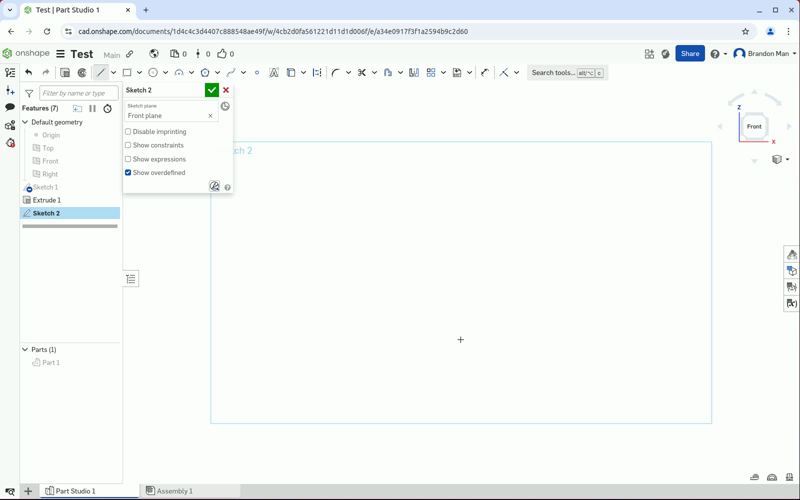
key_up(shift)
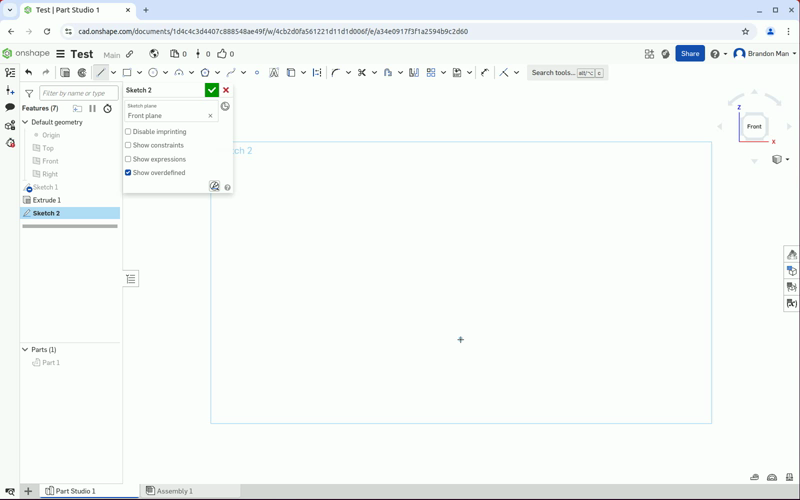
key_down(shift)
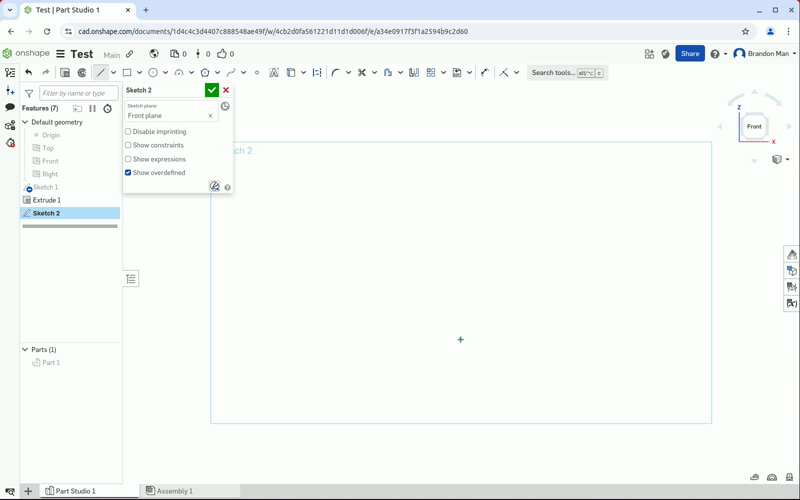
mouse_move(490, 339)
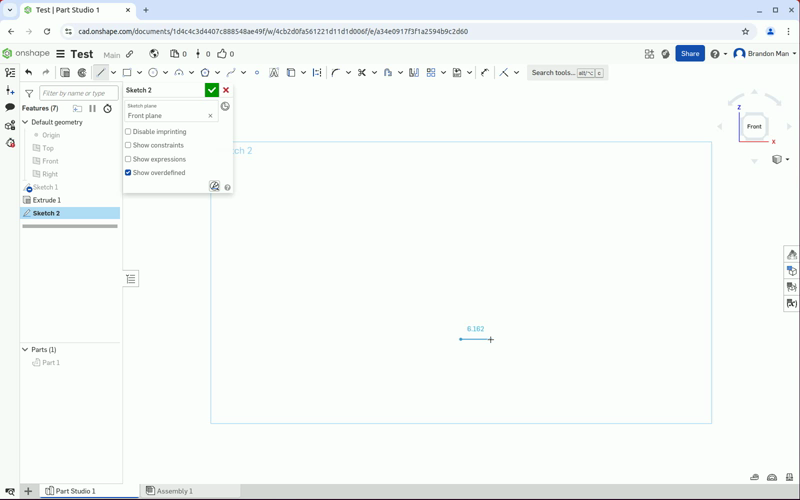
mouse_move(517, 339)
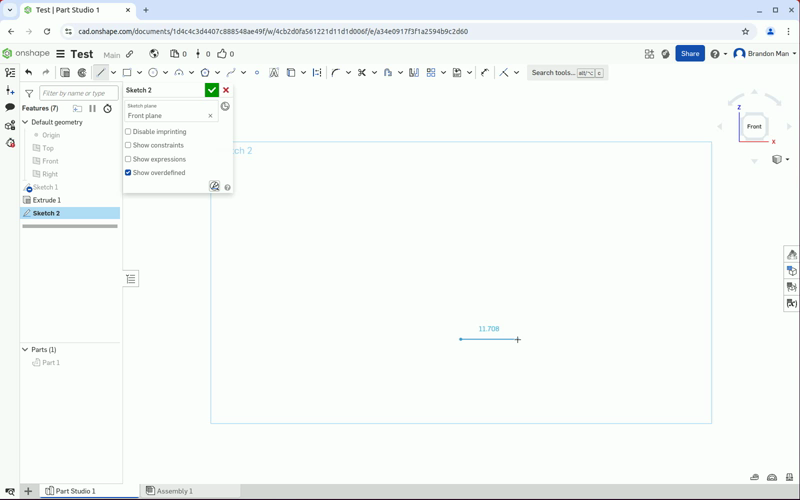
click(517, 339)
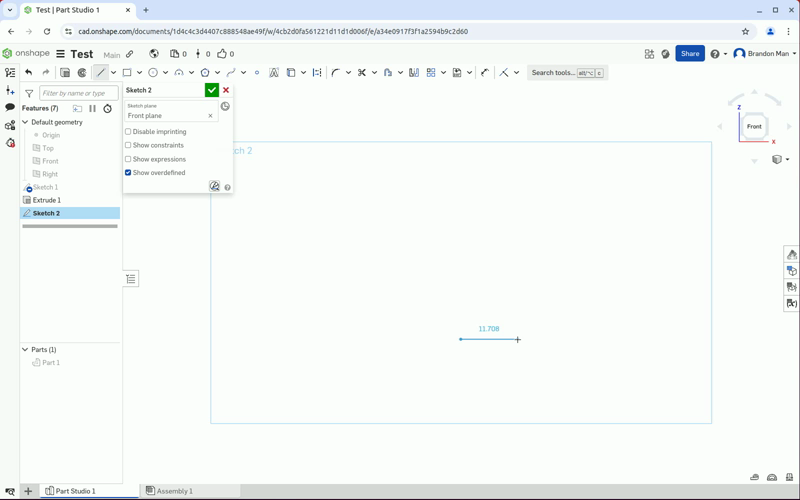
key_up(shift)
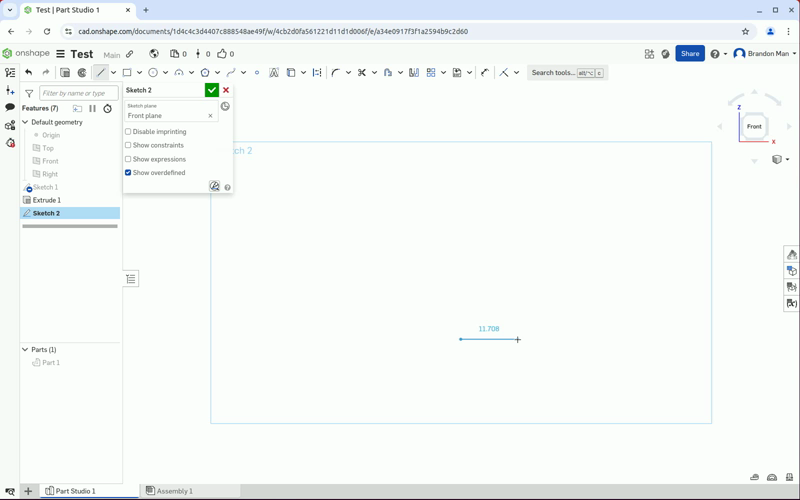
key(esc)
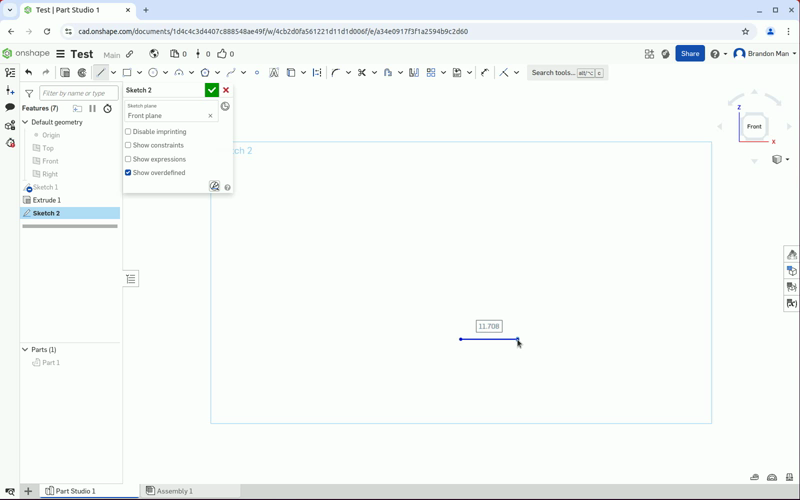
key(a)
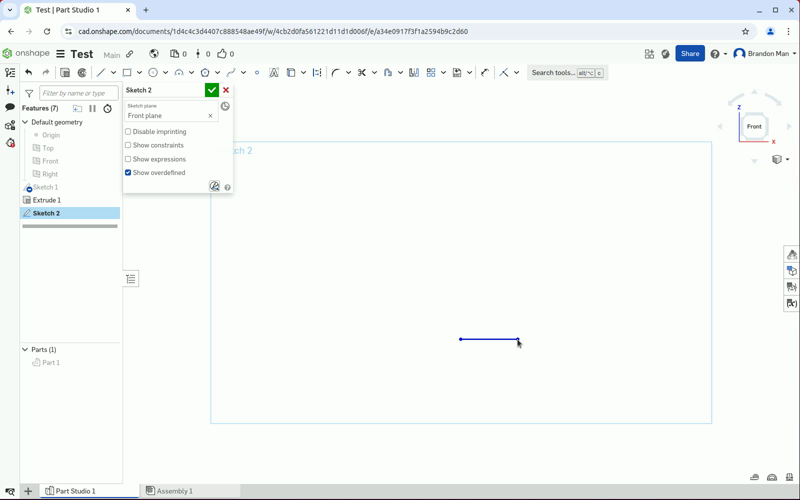
mouse_move(517, 339)
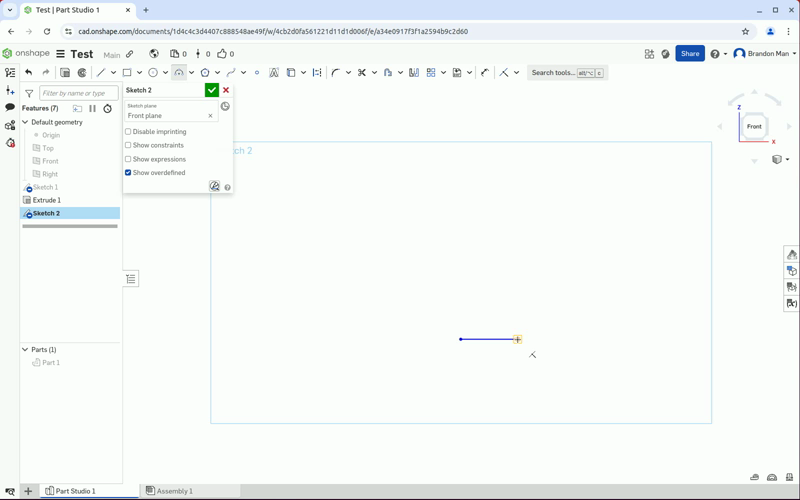
click(517, 339)
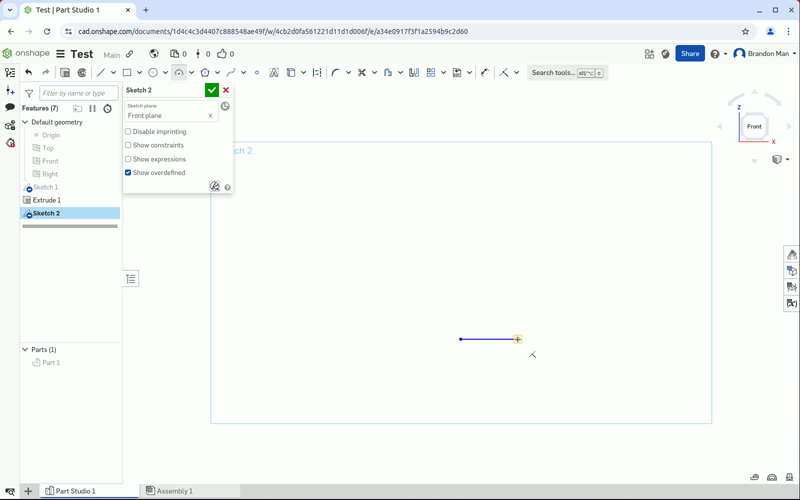
key_down(shift)
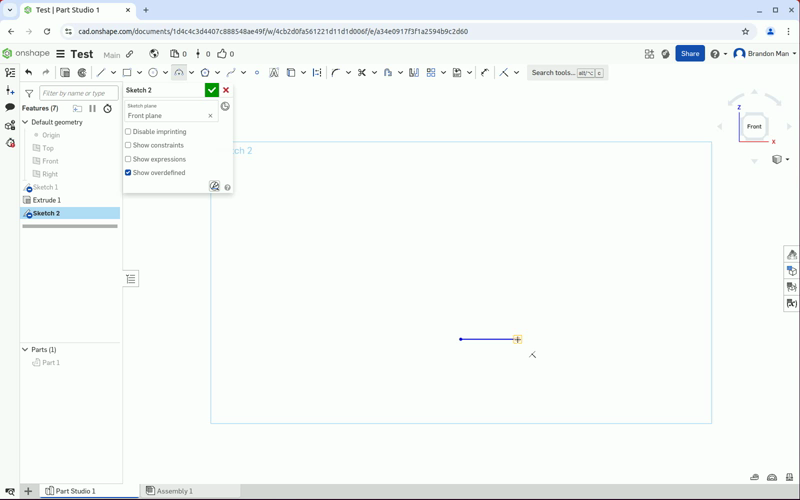
mouse_move(517, 226)
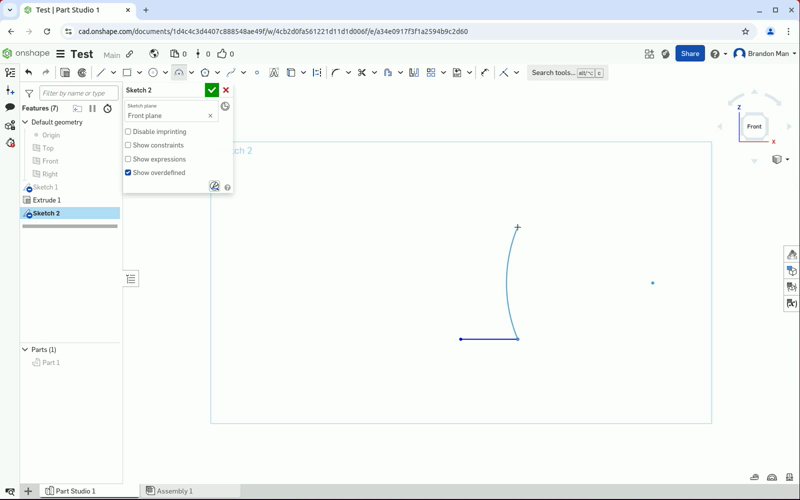
click(517, 226)
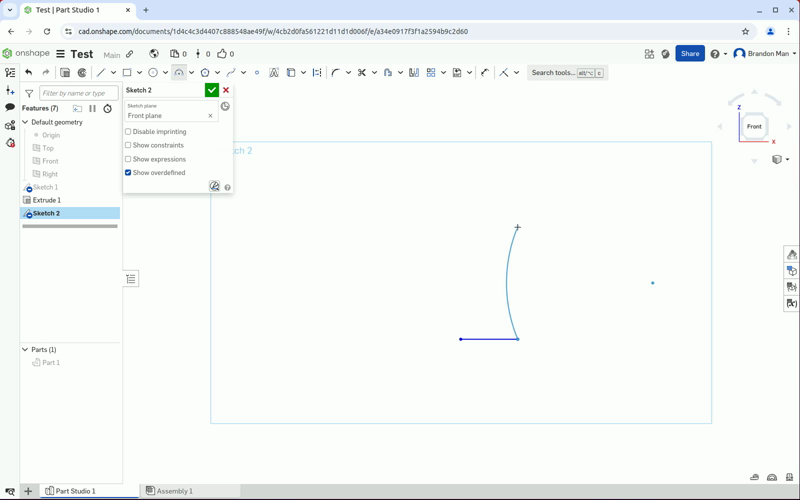
mouse_move(573, 282)
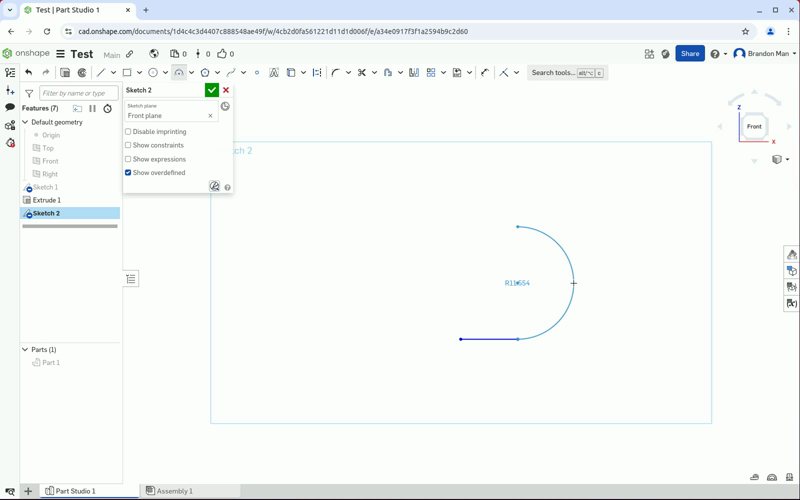
click(573, 282)
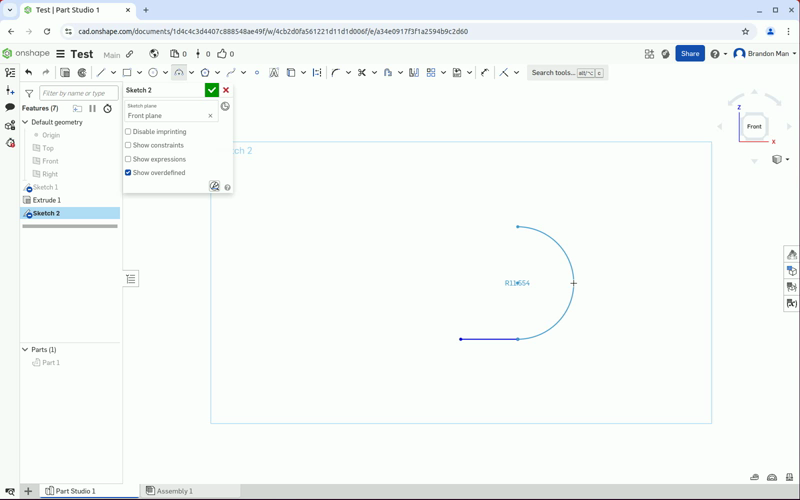
key_up(shift)
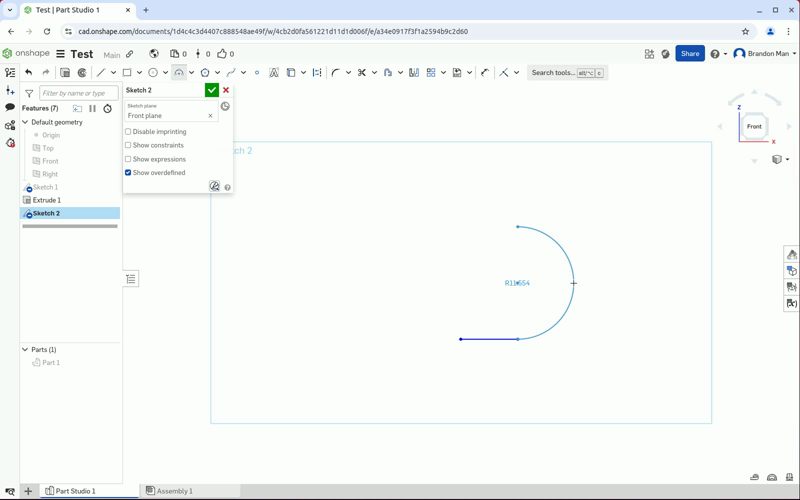
key(esc)
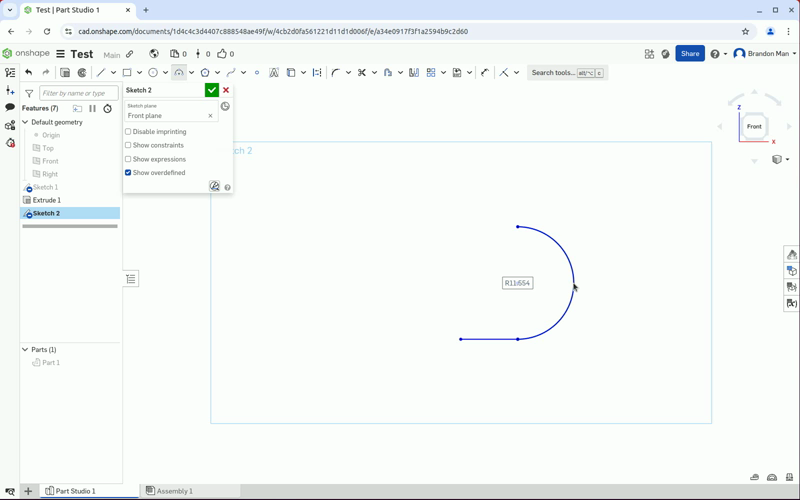
key(l)
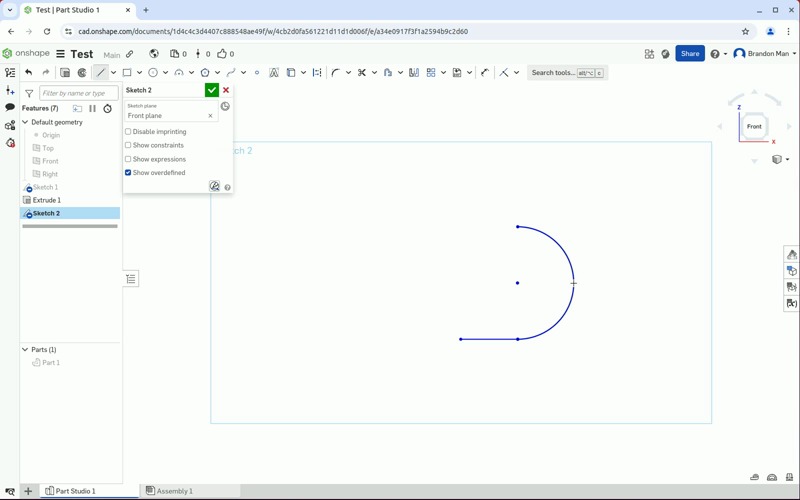
mouse_move(517, 226)
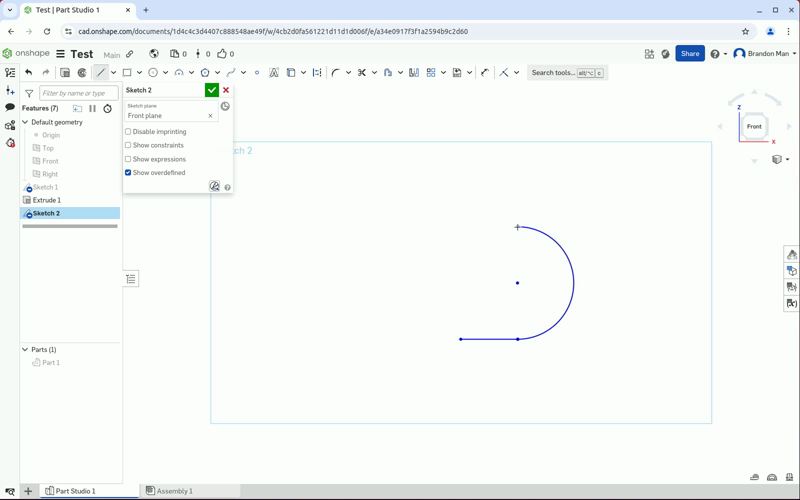
click(517, 226)
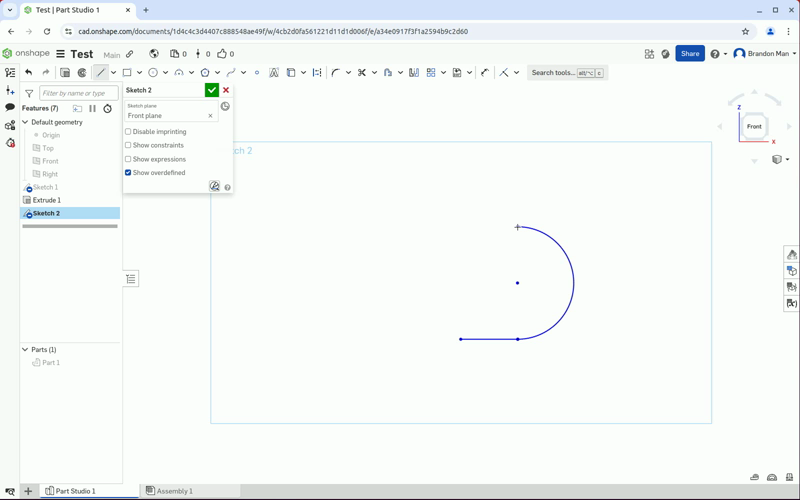
key_down(shift)
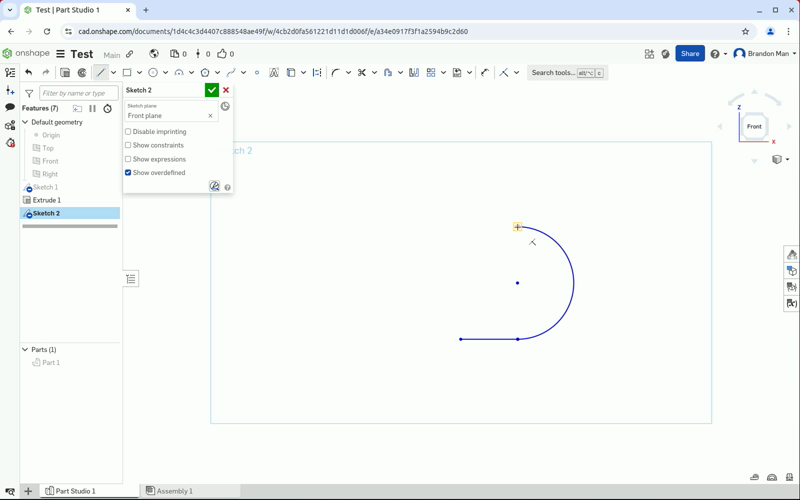
mouse_move(547, 226)
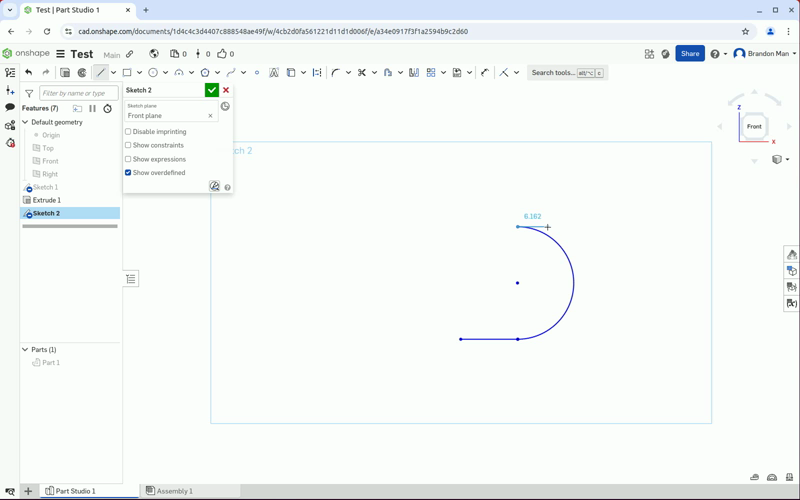
mouse_move(460, 226)
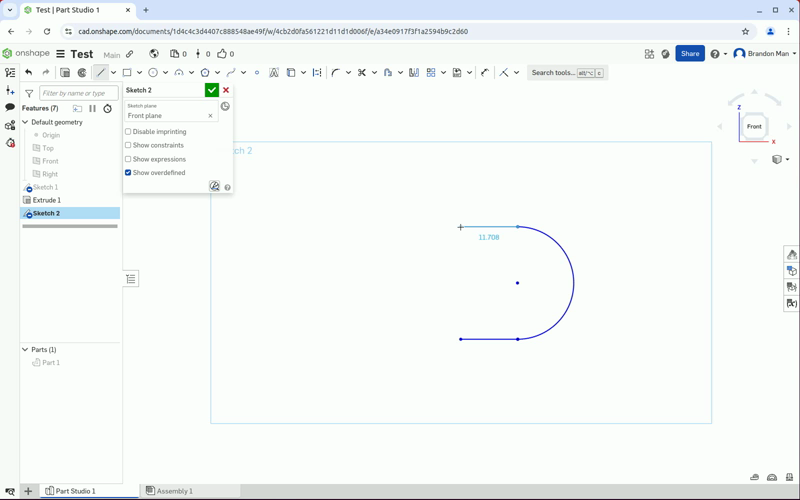
click(460, 226)
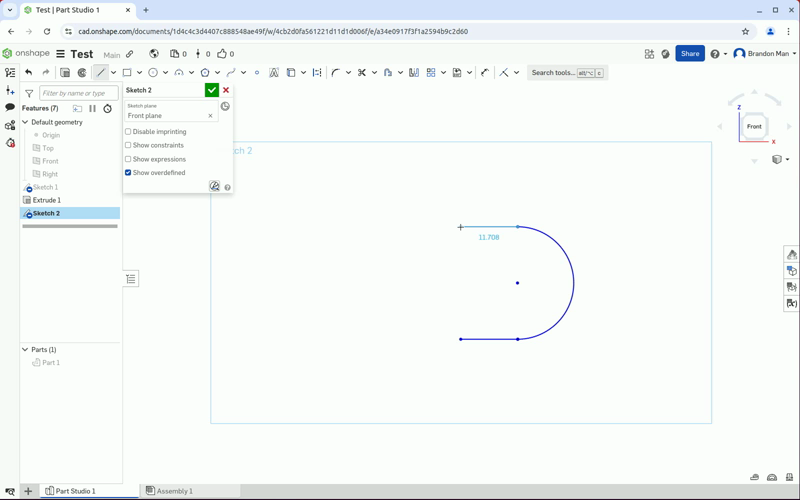
key_up(shift)
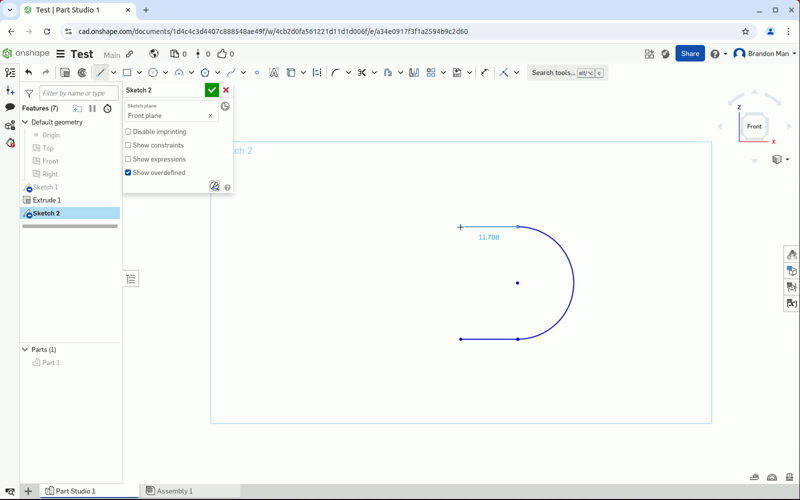
key_down(shift)
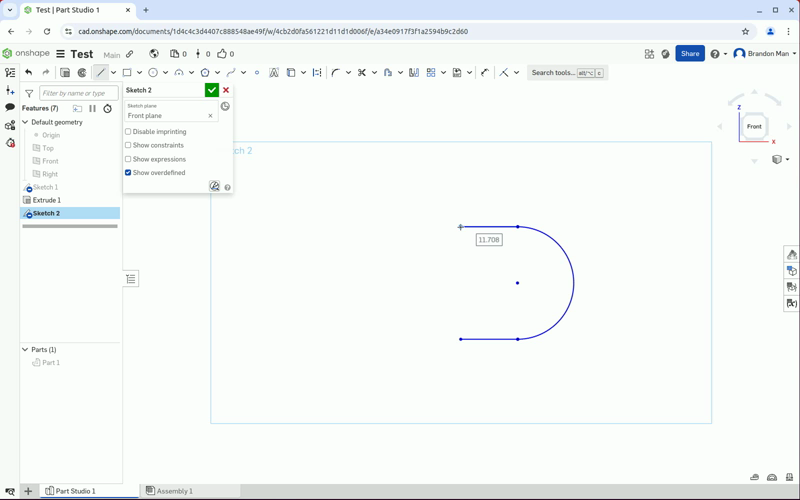
mouse_move(460, 339)
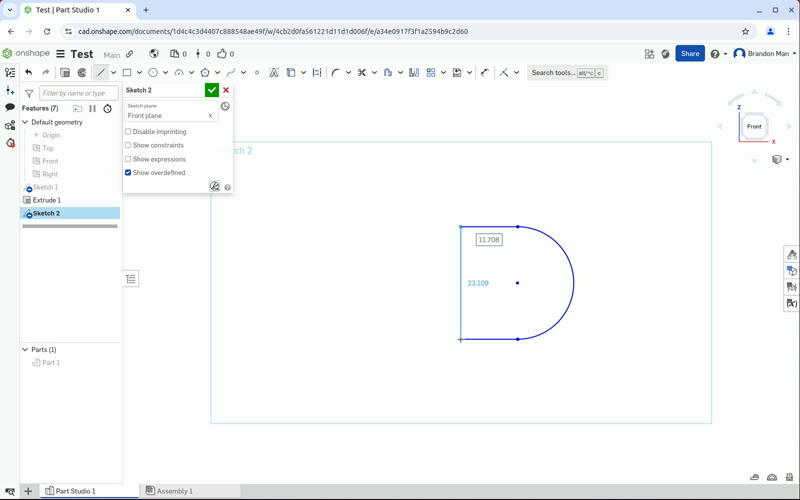
key_up(shift)
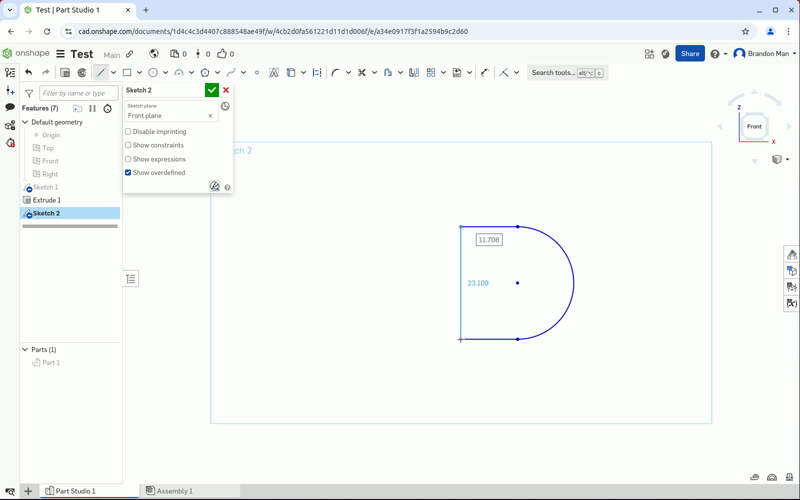
click(460, 339)
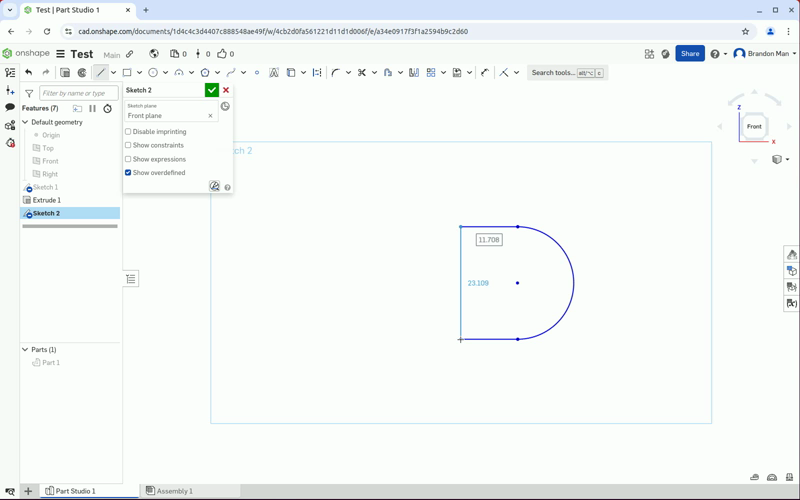
key(esc)
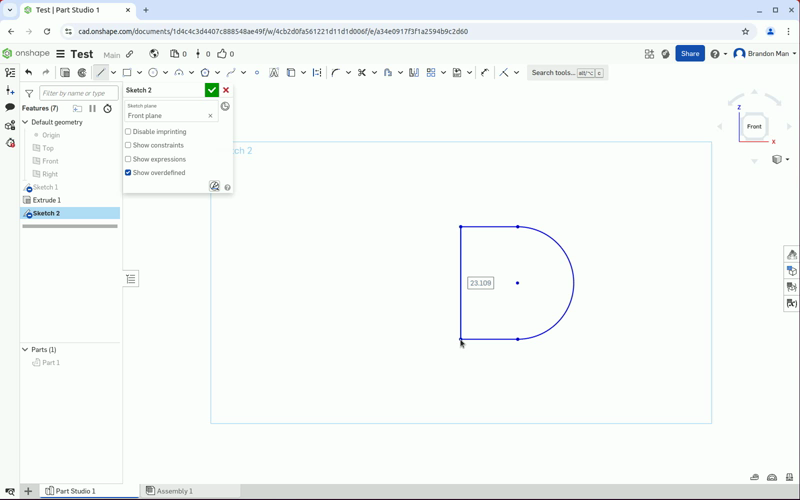
key(c)
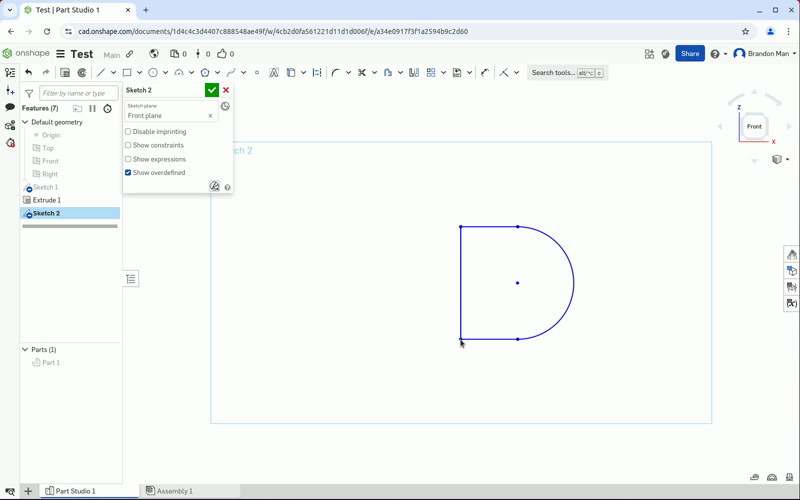
key_down(shift)
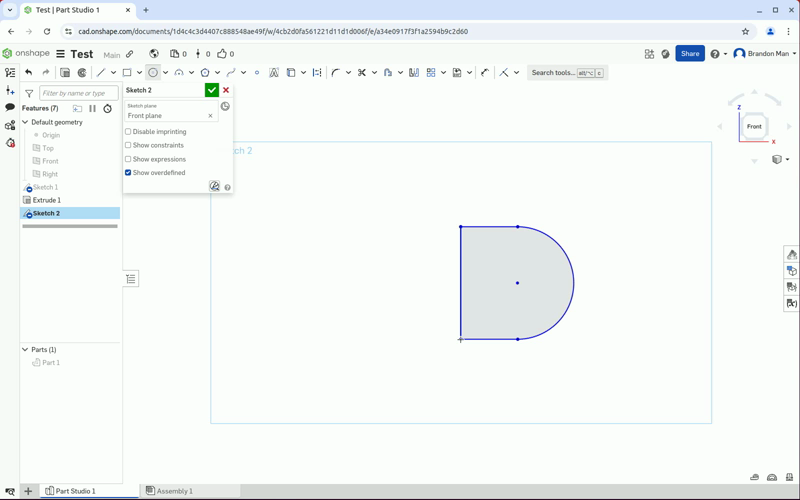
mouse_move(517, 282)
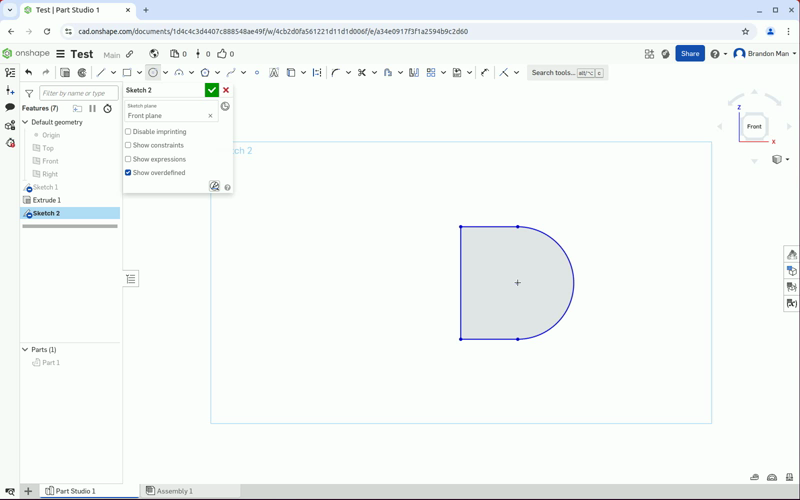
scroll(6)
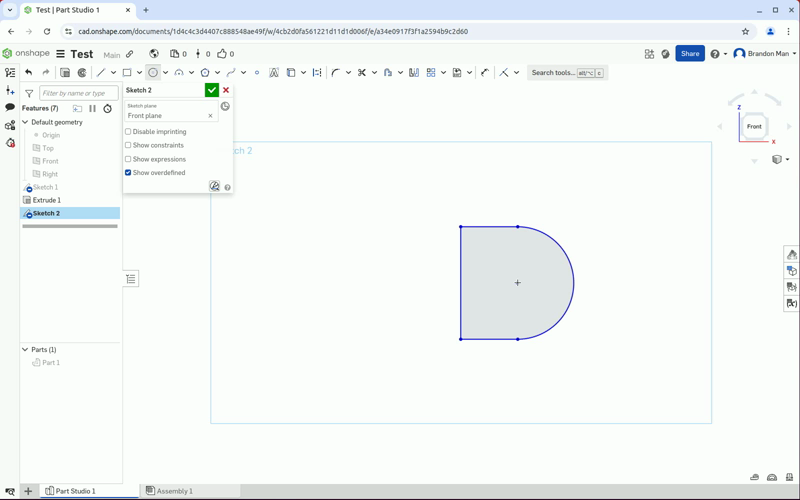
scroll(6)
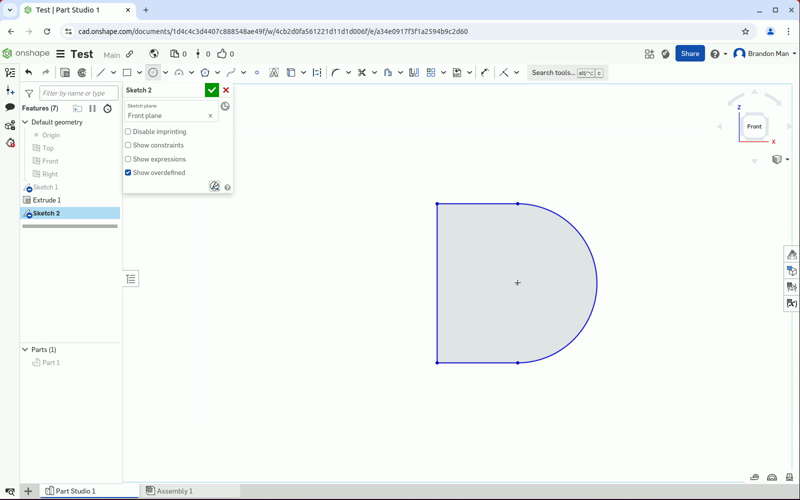
scroll(6)
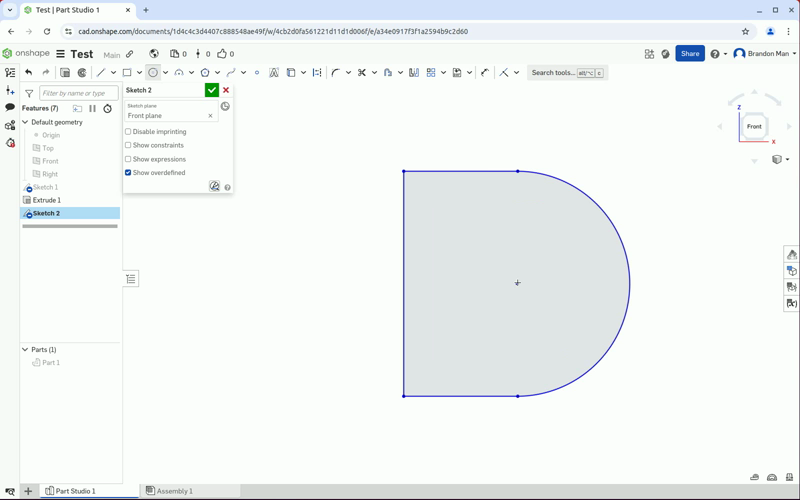
scroll(6)
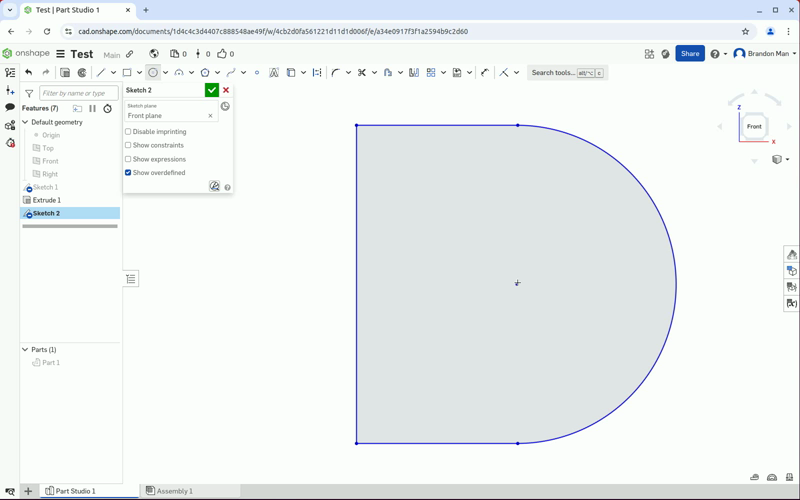
scroll(6)
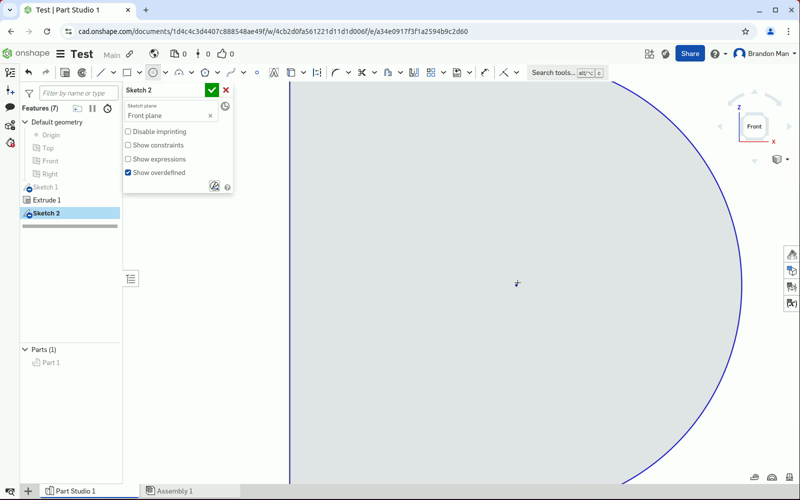
scroll(6)
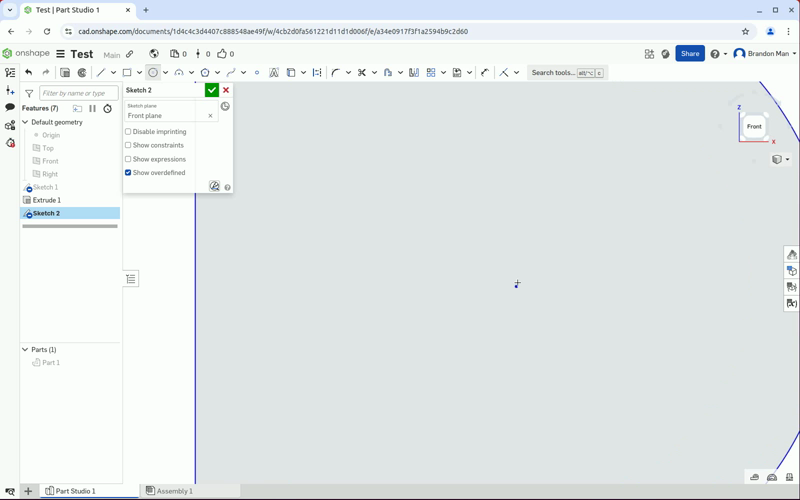
scroll(6)
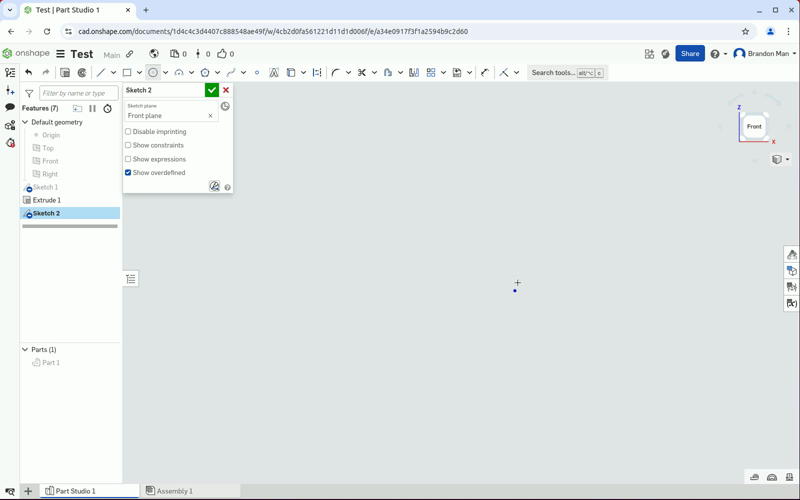
click(517, 282)
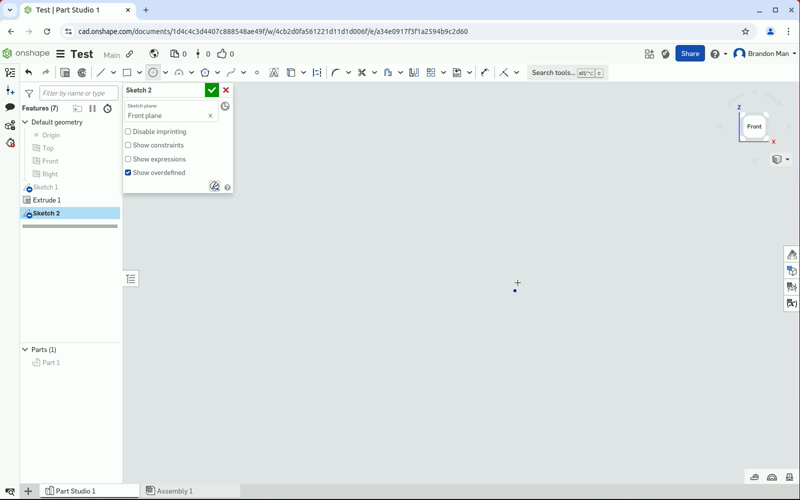
scroll(-6)
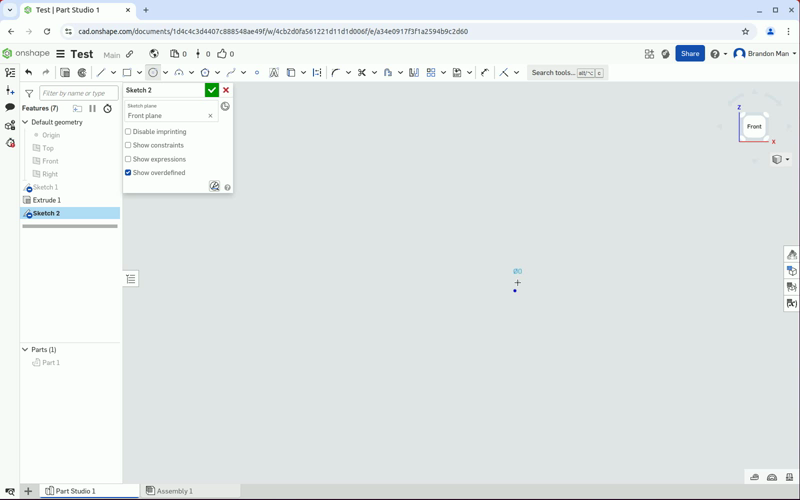
scroll(-6)
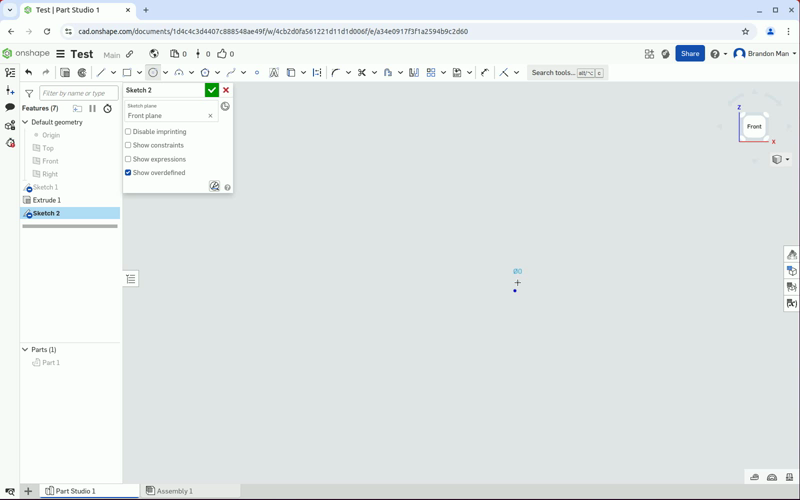
scroll(-6)
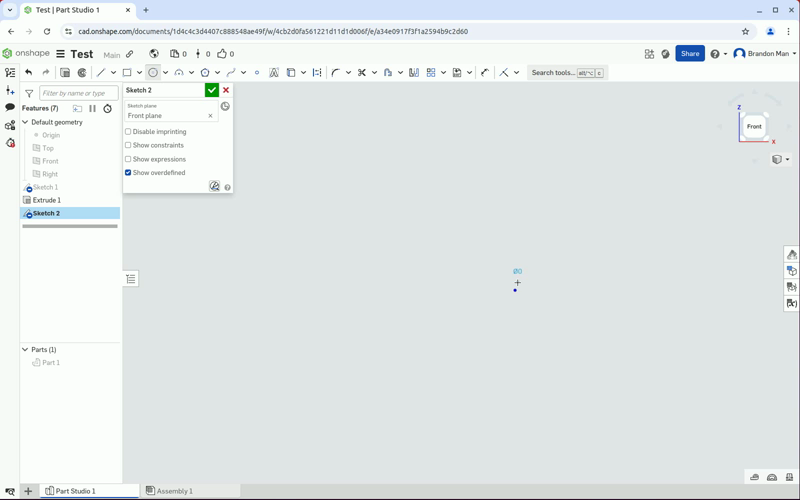
scroll(-6)
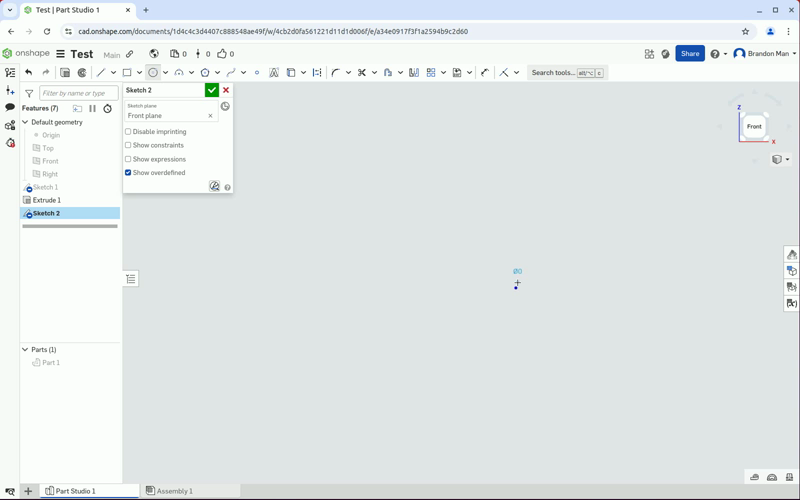
scroll(-6)
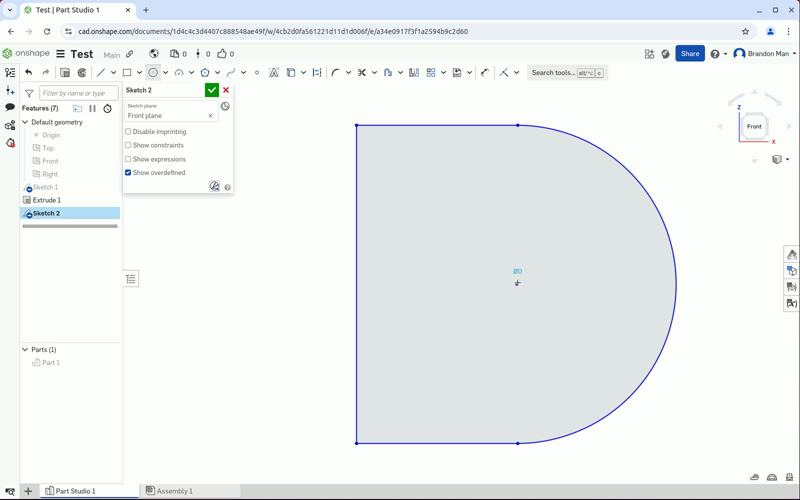
scroll(-6)
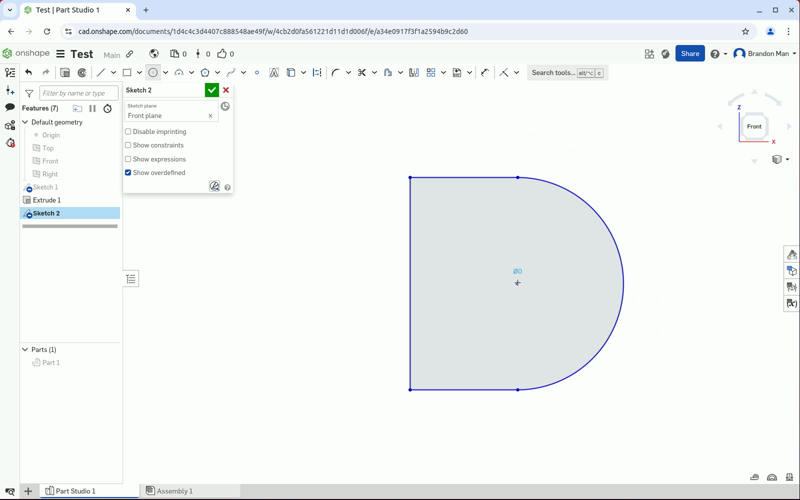
scroll(-6)
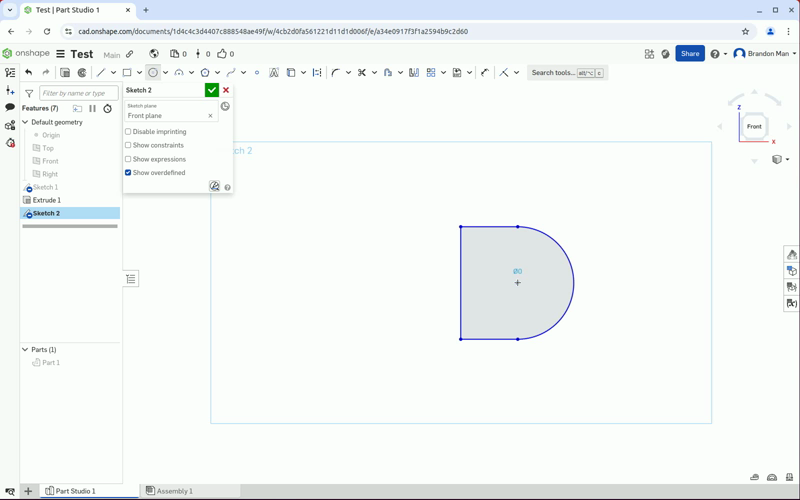
key_up(shift)
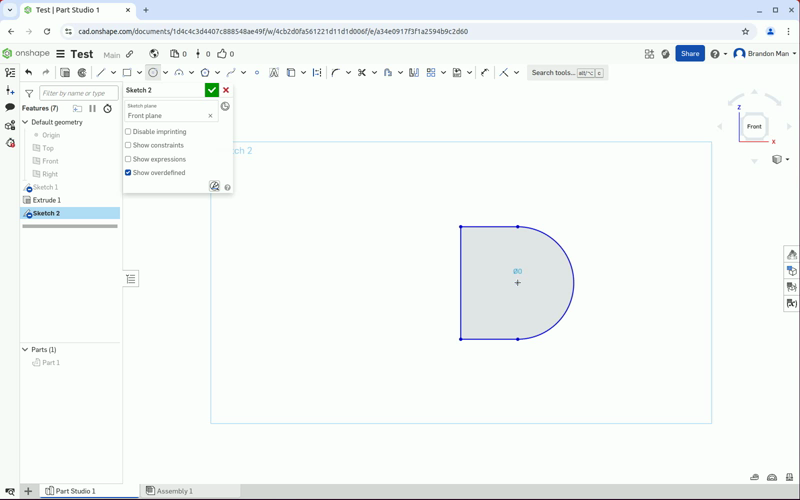
mouse_move(534, 282)
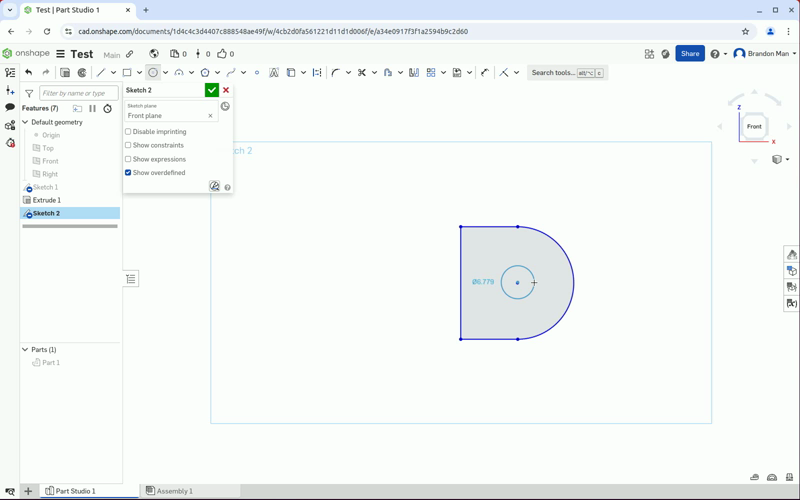
click(534, 282)
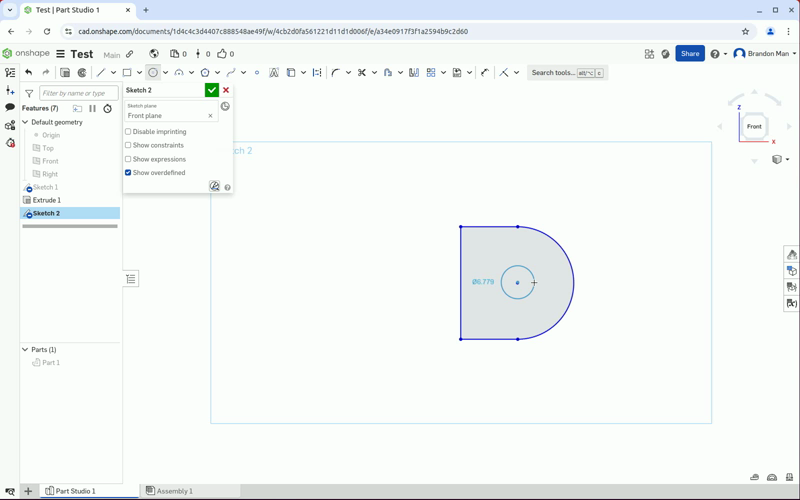
key(esc)
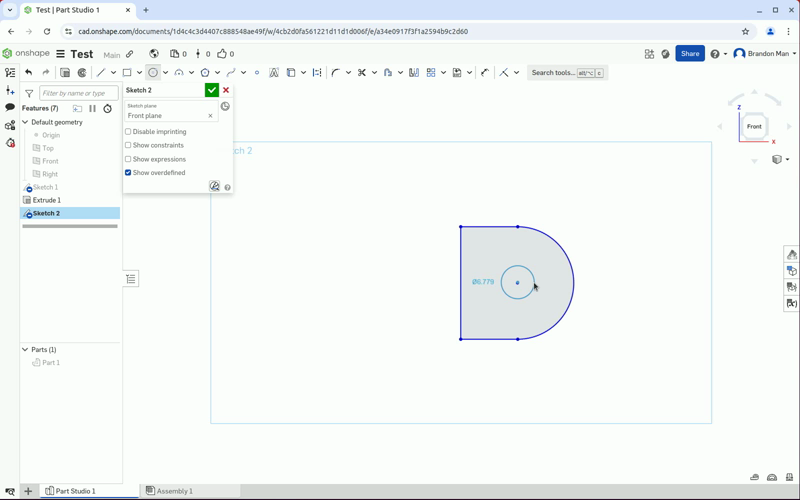
mouse_move(497, 234)
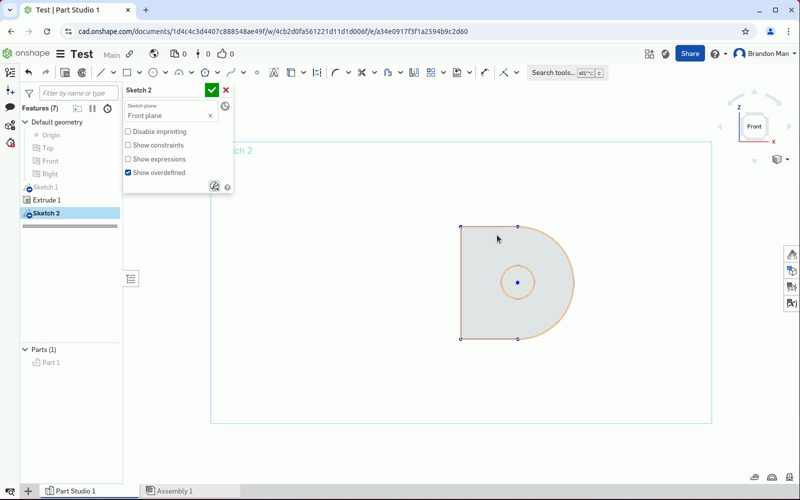
click(497, 234)
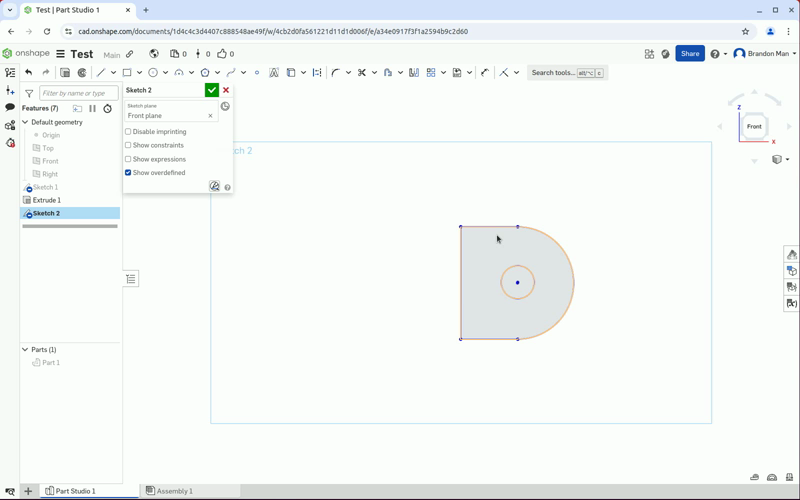
mouse_move(73, 352)
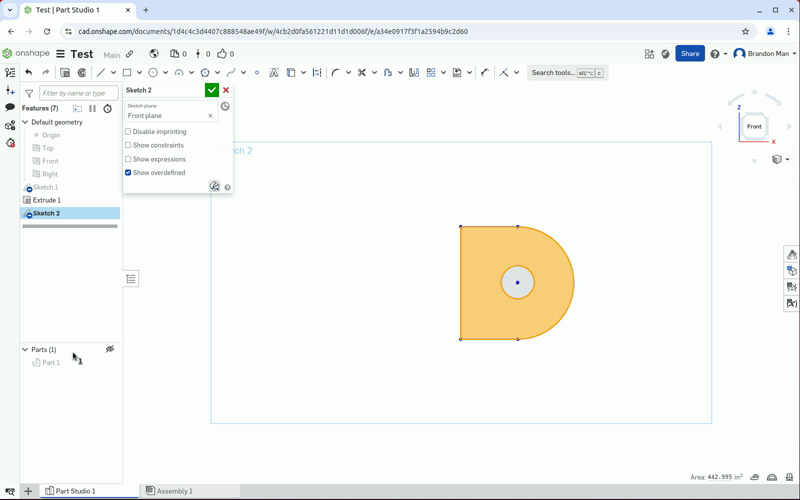
key(shift+y)
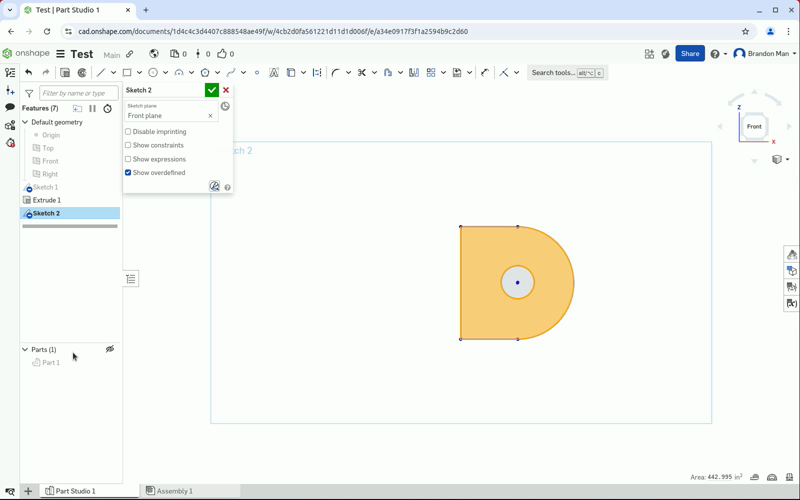
key(shift+e)
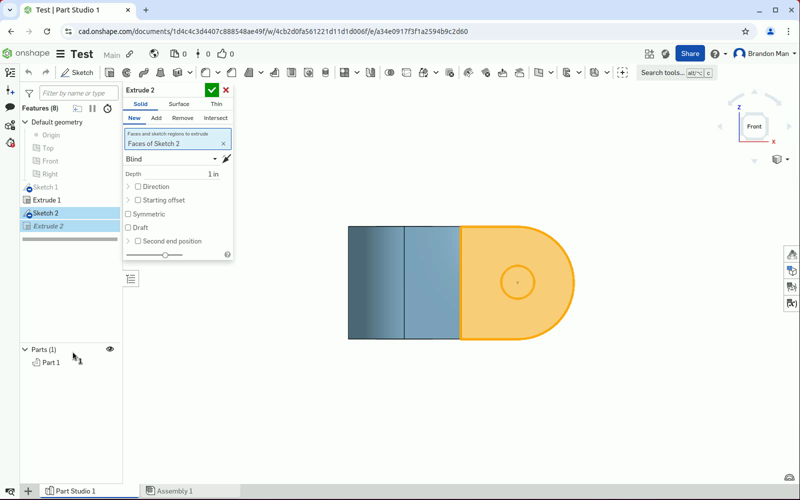
mouse_move(143, 106)
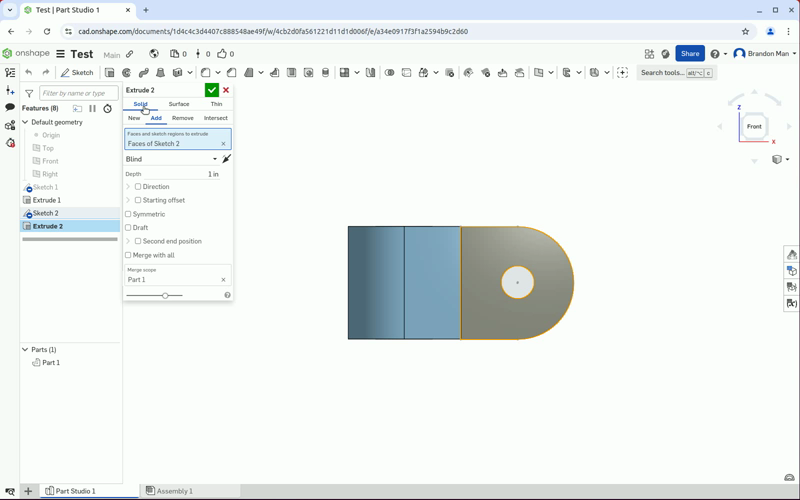
click(143, 106)
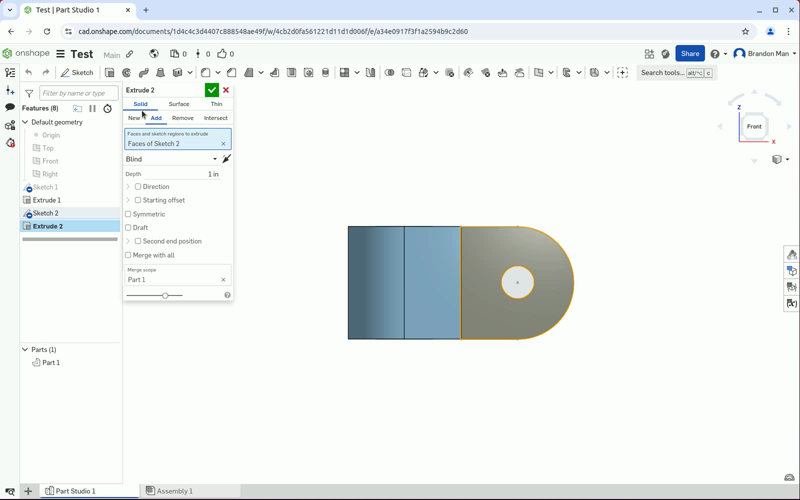
mouse_move(137, 120)
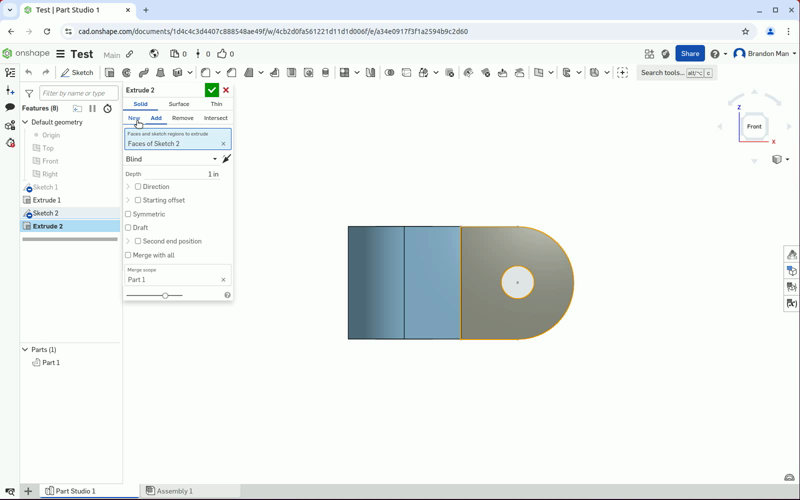
click(137, 120)
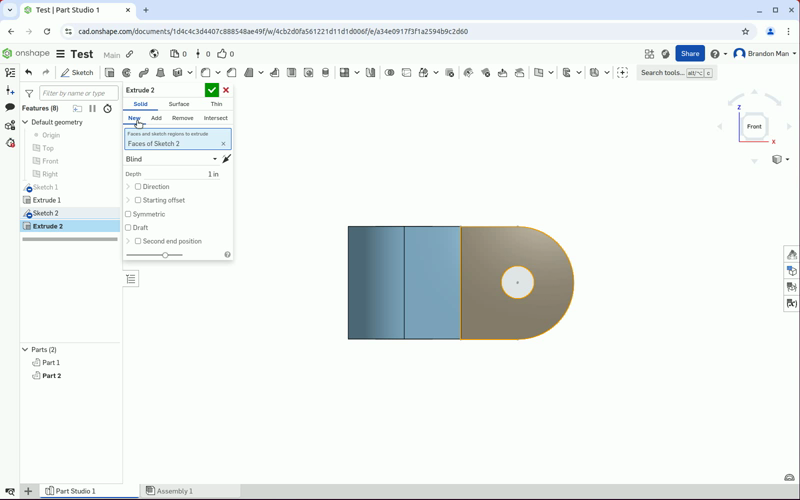
key(tab, 4)
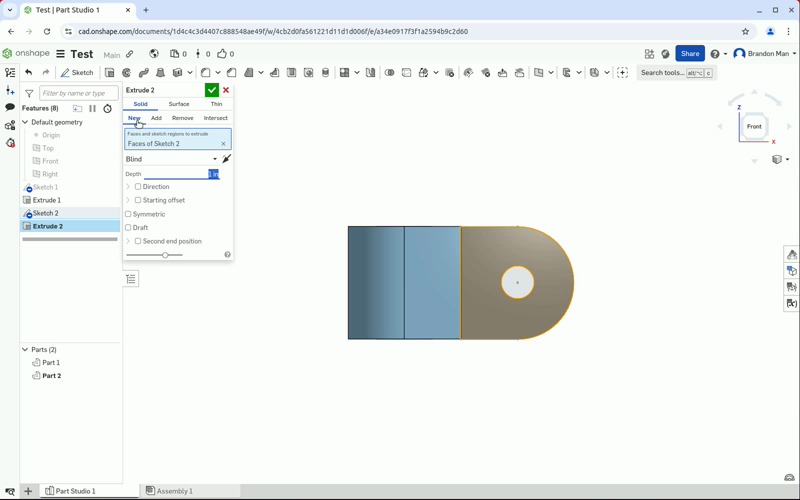
text(4.814)
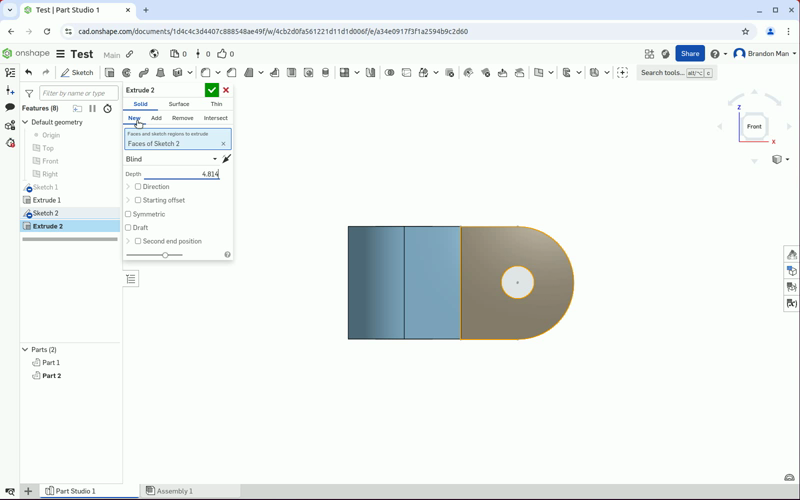
key(tab, 3)
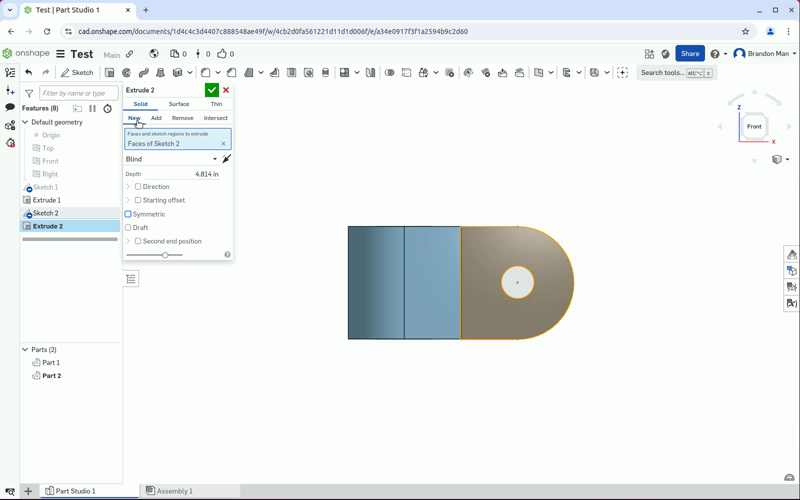
key(space)
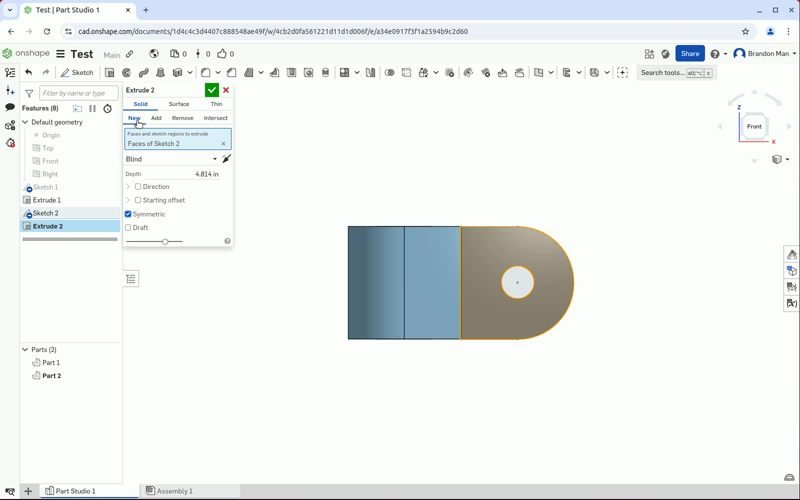
key(enter)
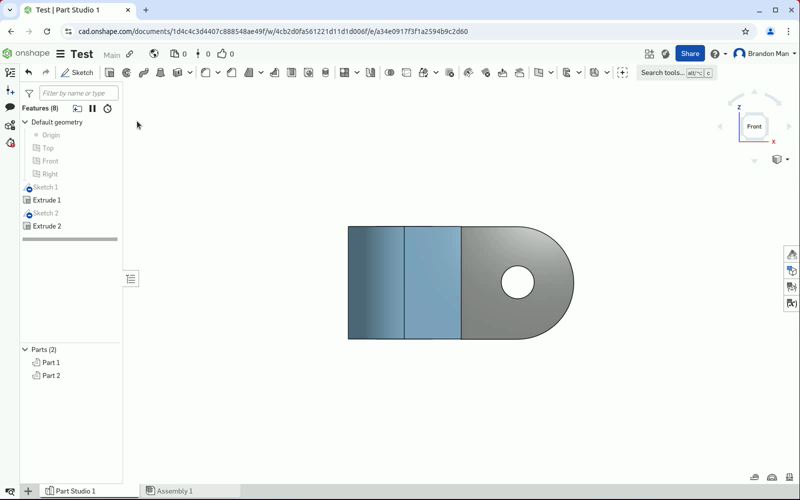
key(shift+h)
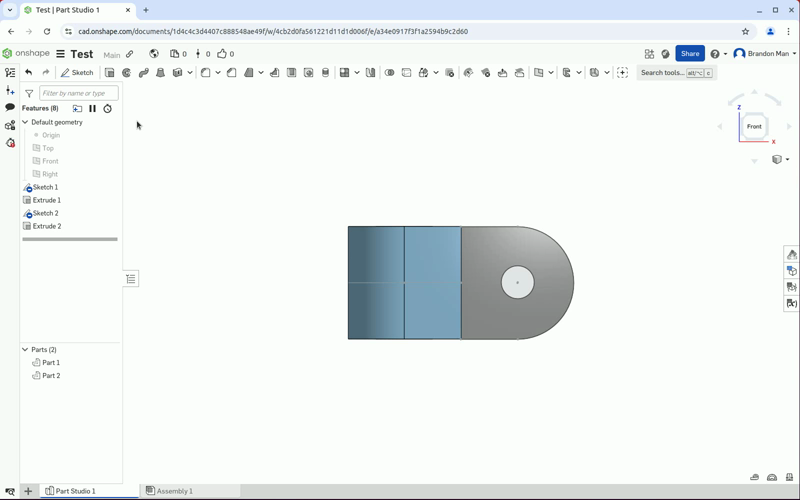
key(shift+h)
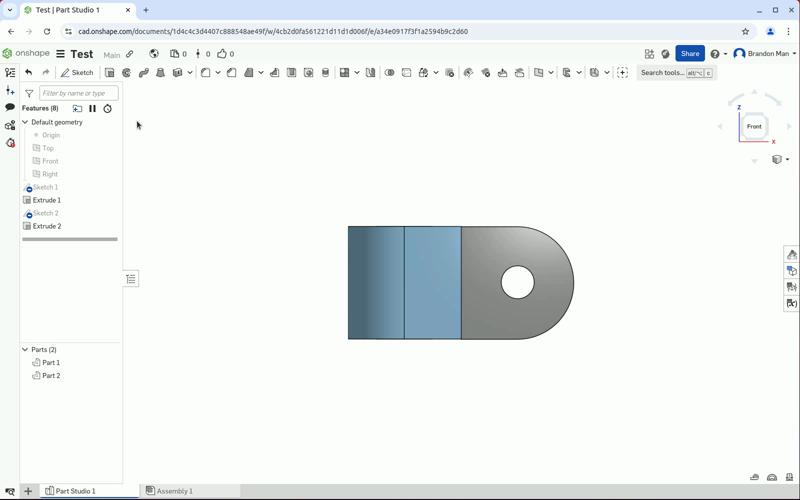
mouse_move(73, 189)
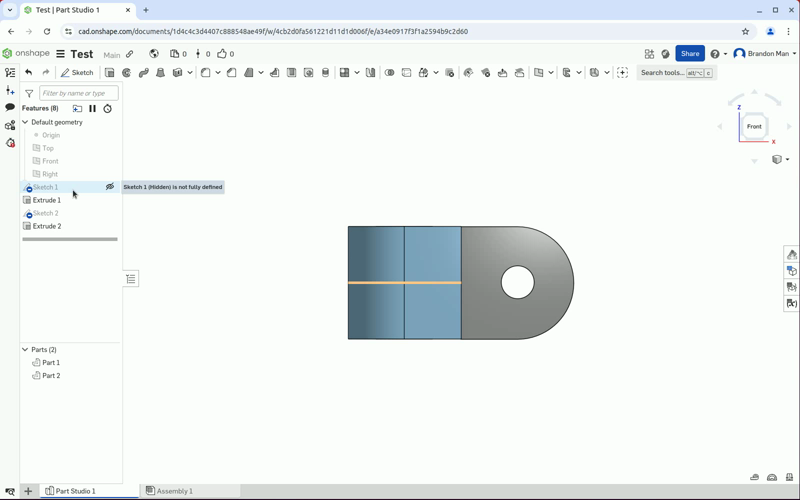
click(73, 189)
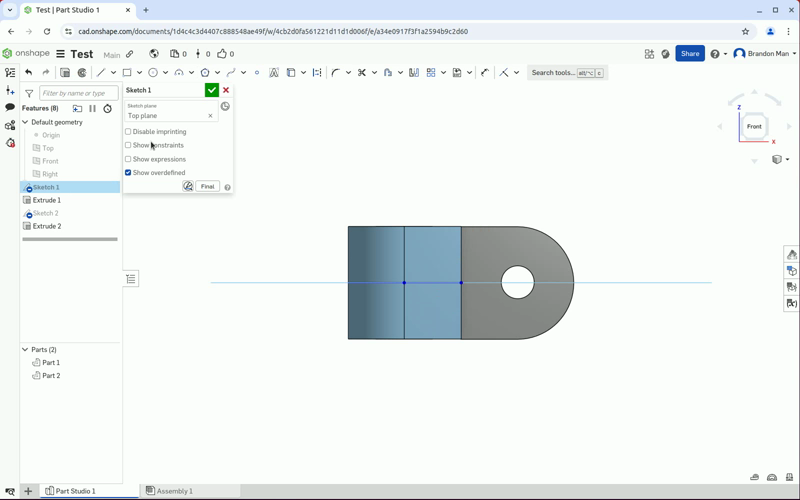
mouse_move(229, 92)
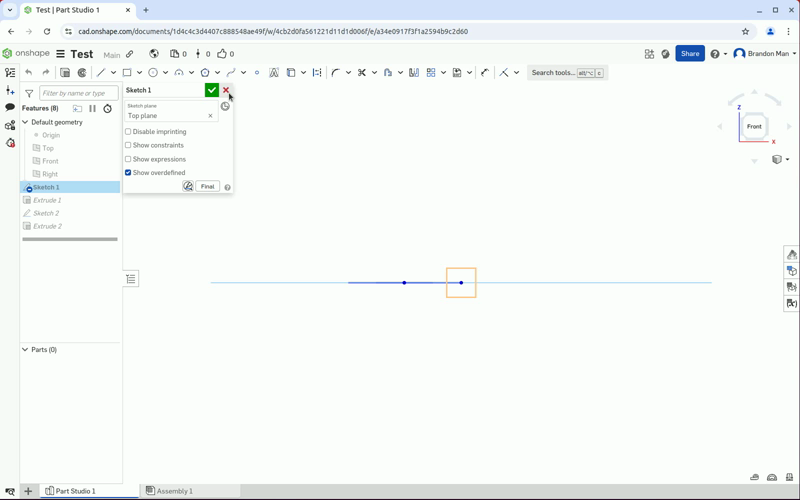
click(229, 92)
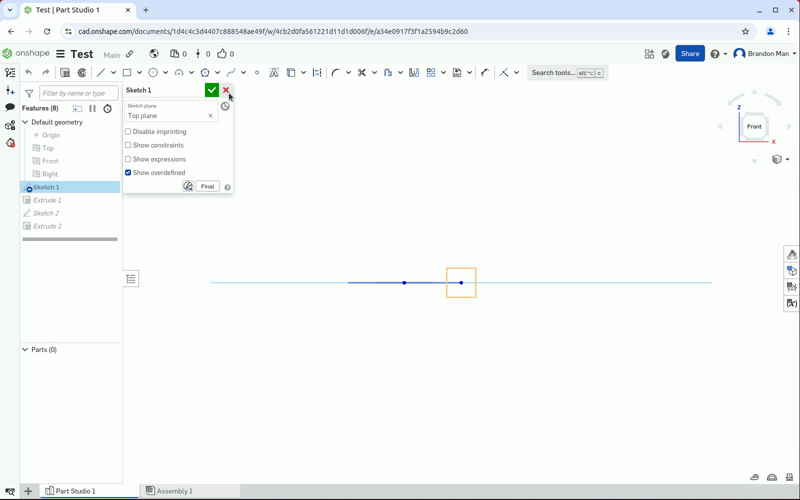
key(shift+s)
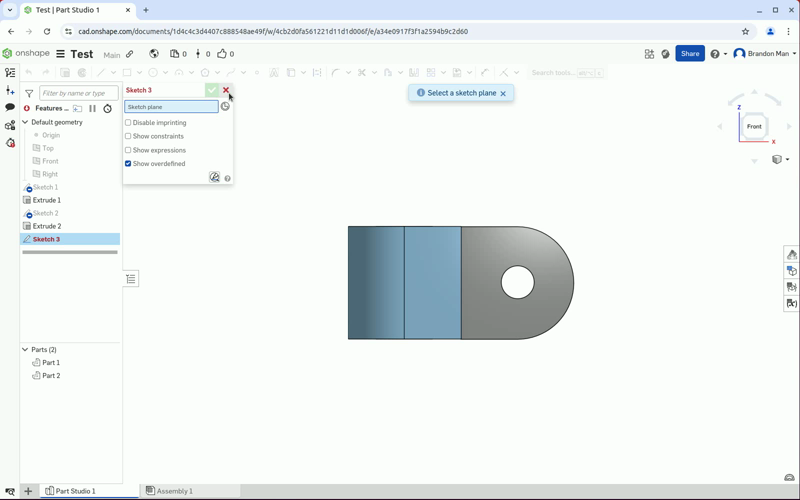
mouse_move(73, 163)
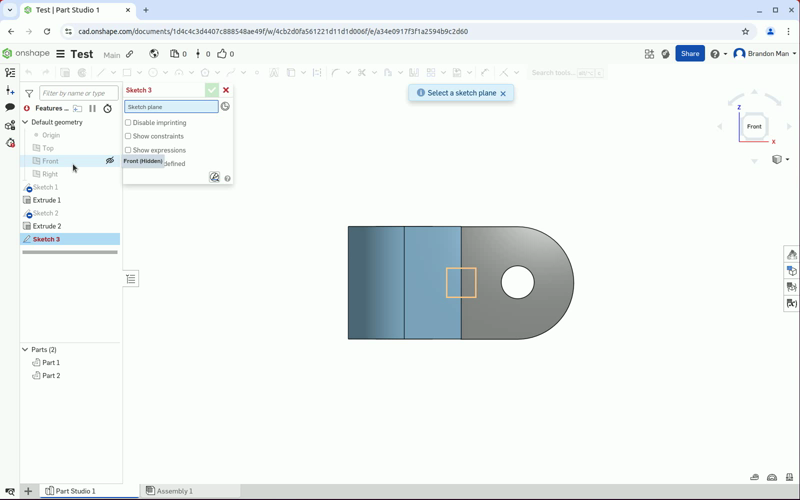
click(73, 163)
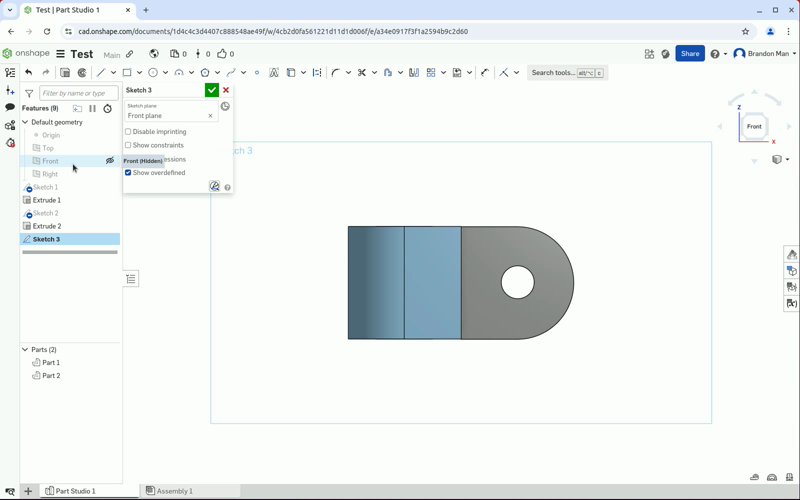
mouse_move(73, 352)
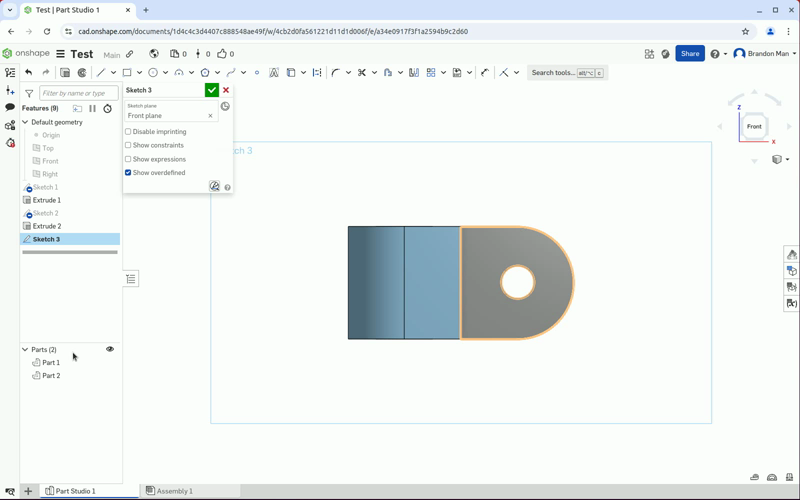
key(y)
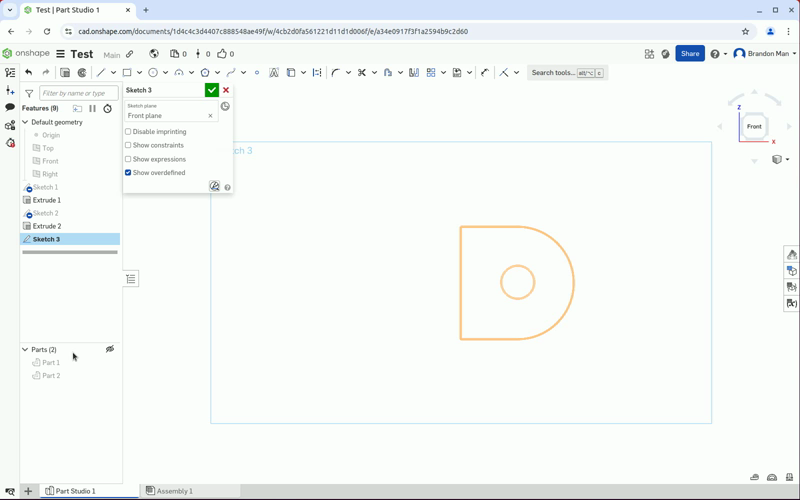
key(l)
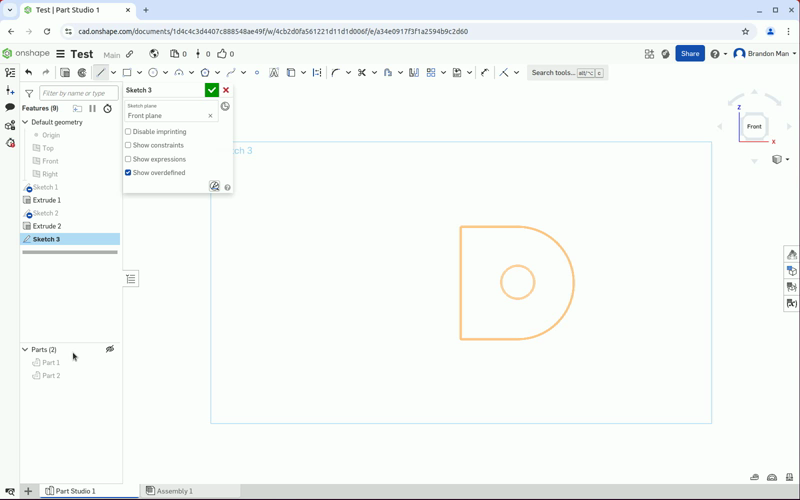
key_down(shift)
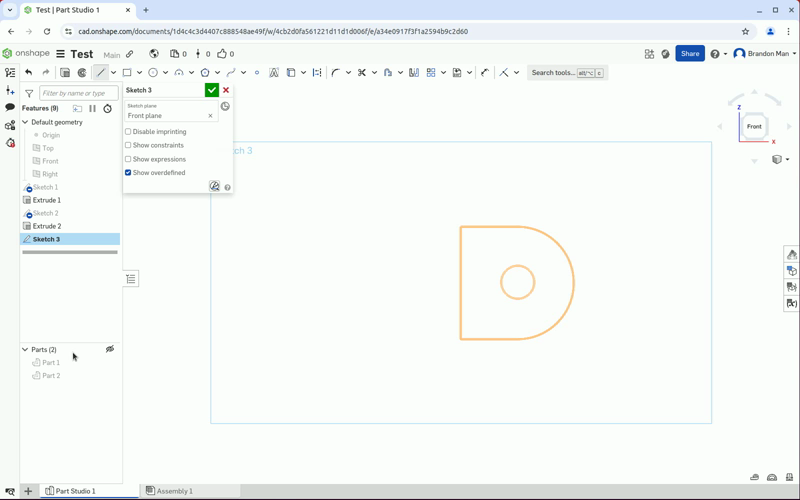
mouse_move(348, 316)
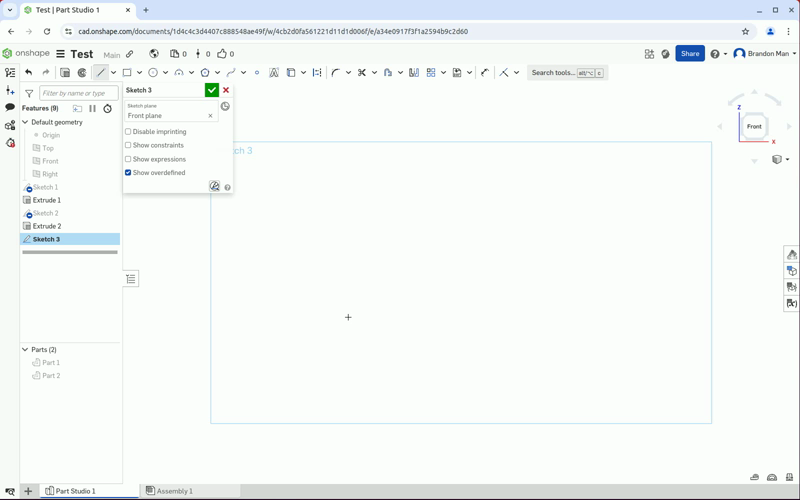
click(348, 316)
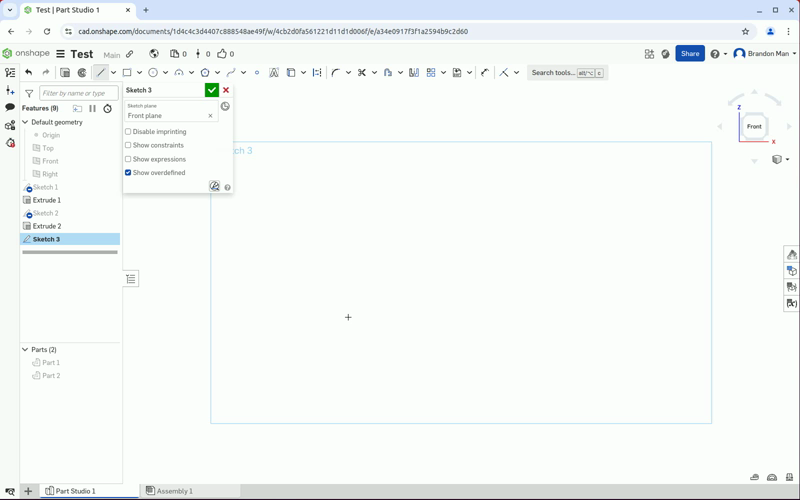
key_up(shift)
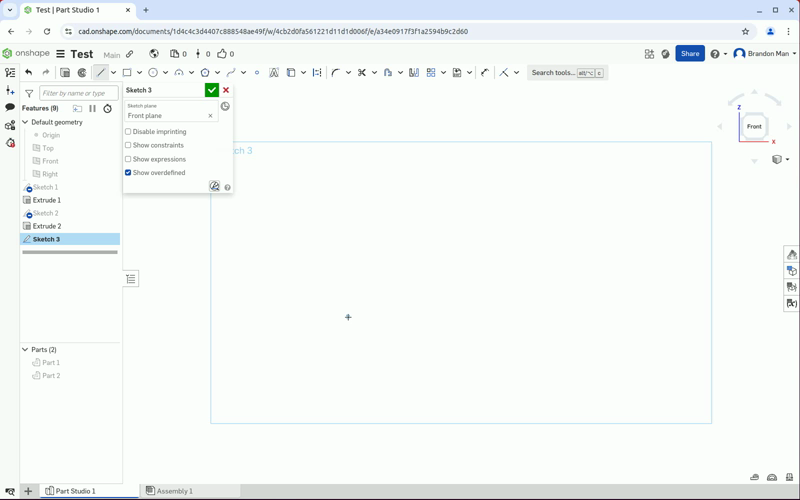
key_down(shift)
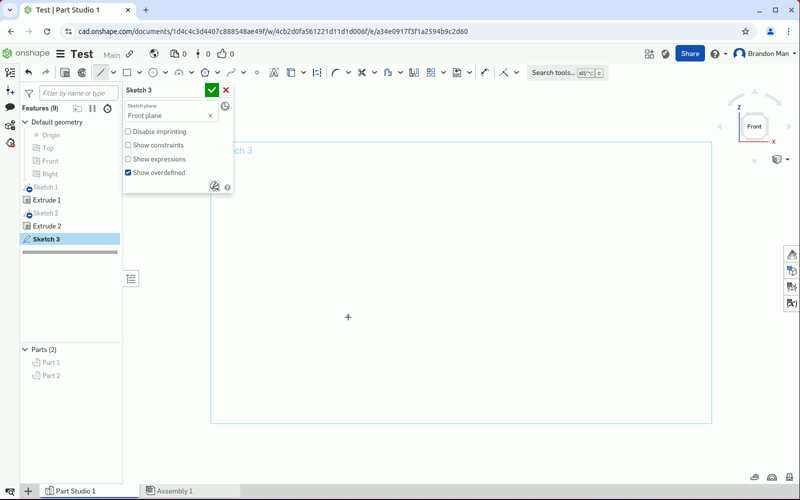
mouse_move(438, 316)
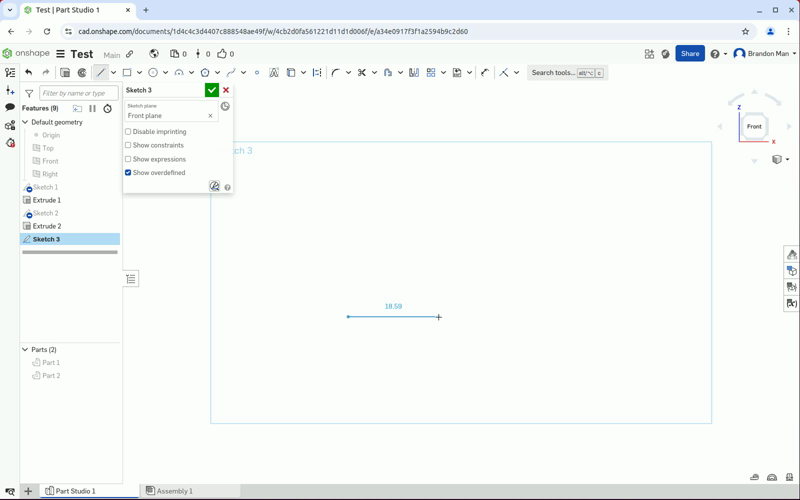
click(438, 316)
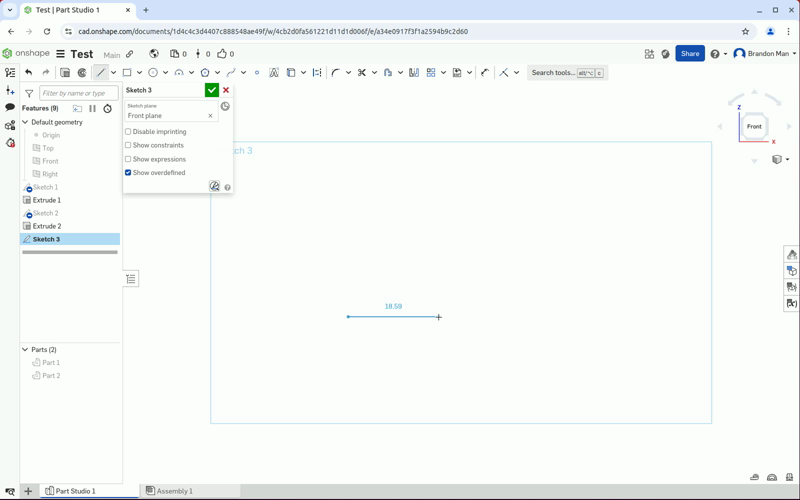
key_up(shift)
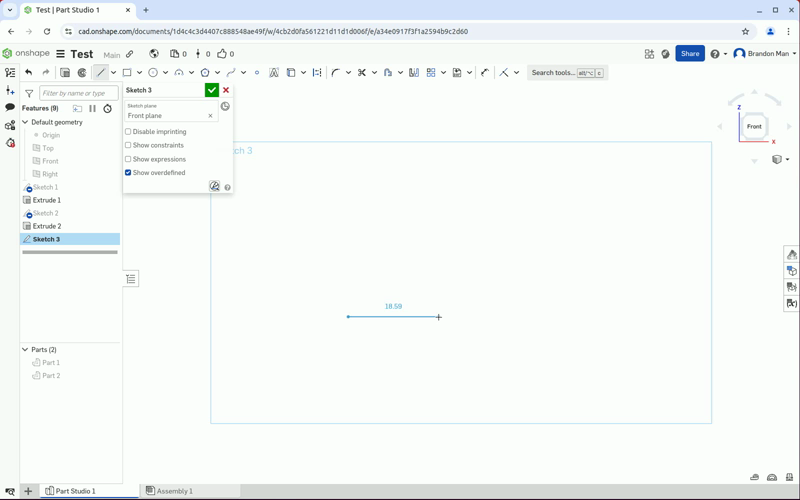
key_down(shift)
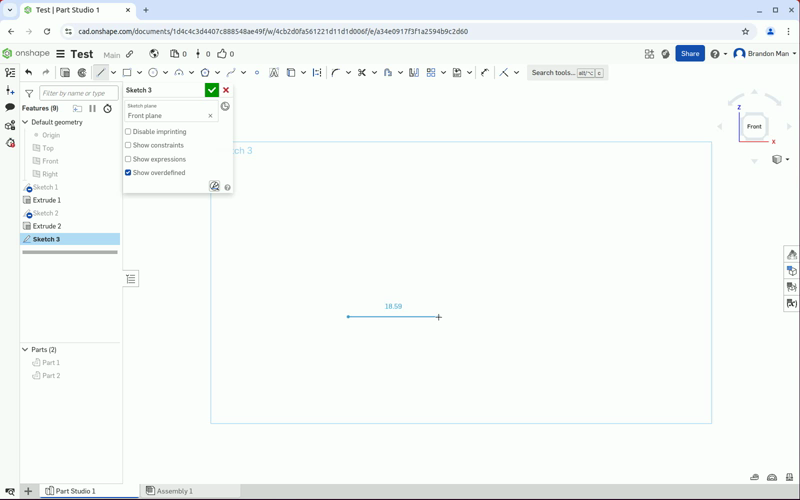
mouse_move(438, 249)
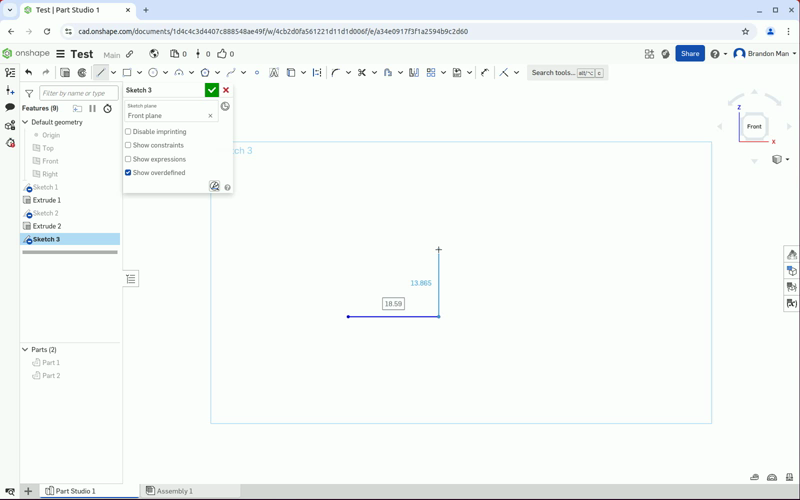
click(438, 249)
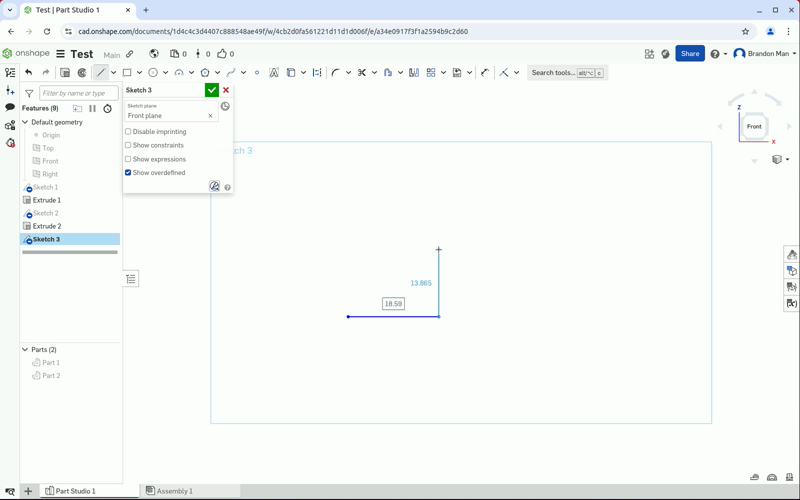
key_up(shift)
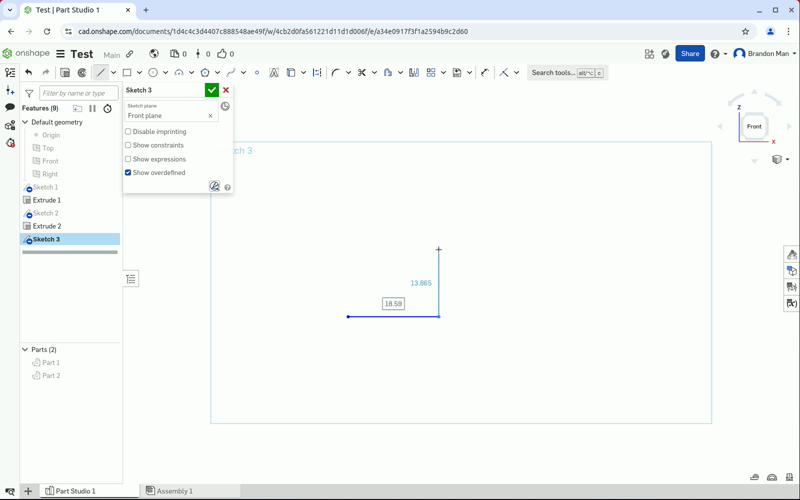
key_down(shift)
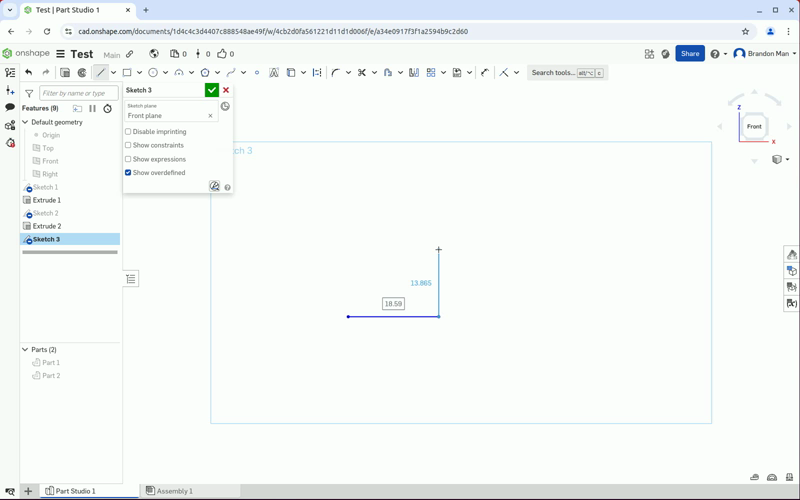
mouse_move(348, 249)
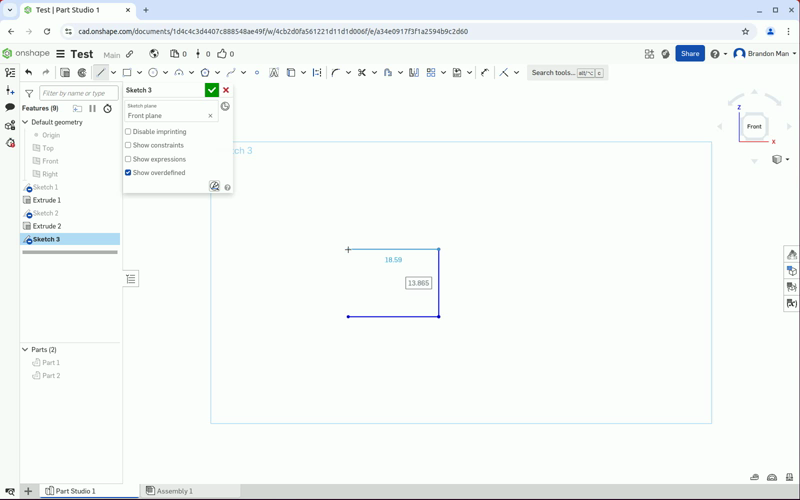
click(348, 249)
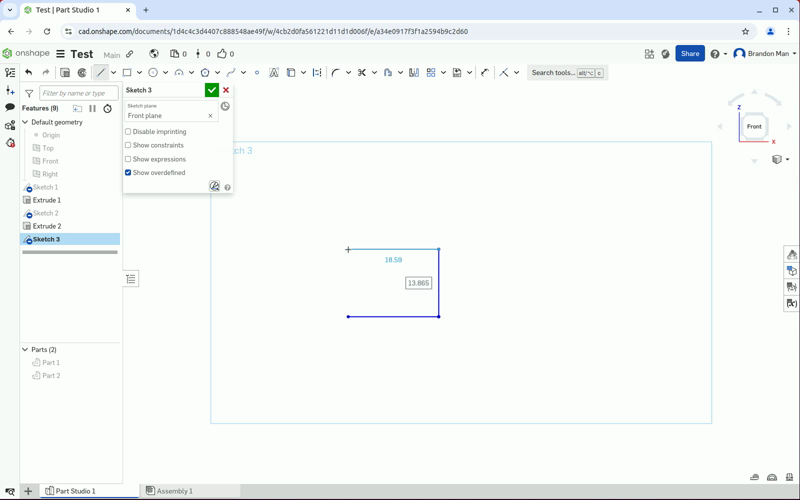
key_up(shift)
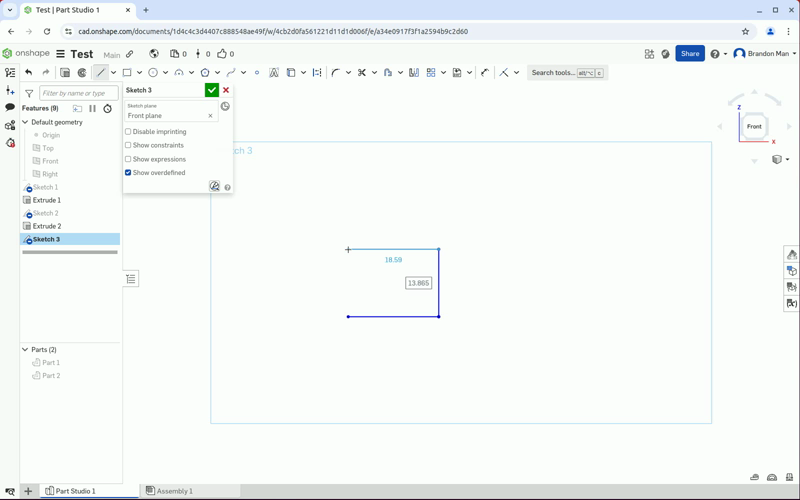
key_down(shift)
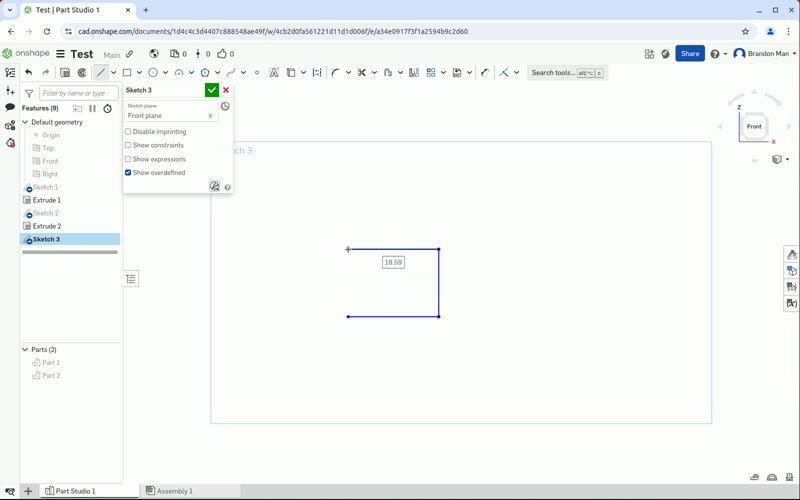
mouse_move(348, 316)
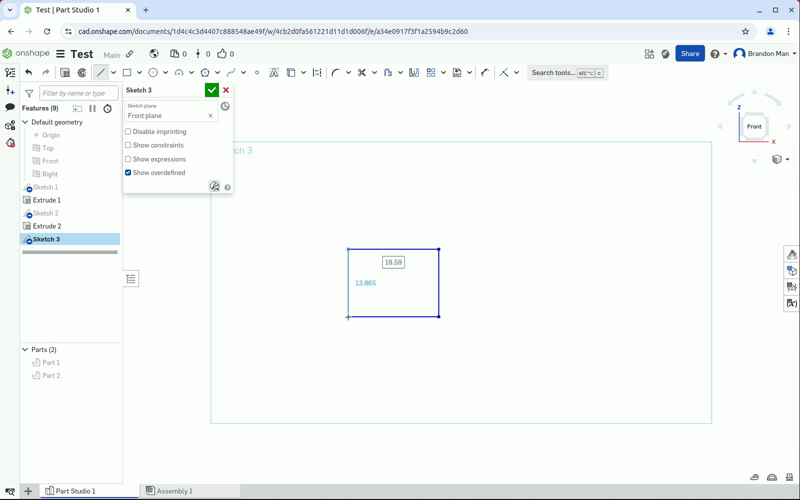
key_up(shift)
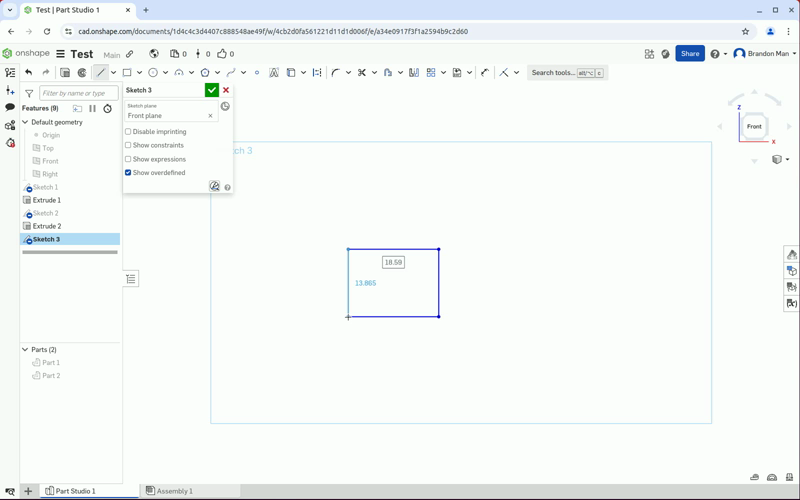
click(348, 316)
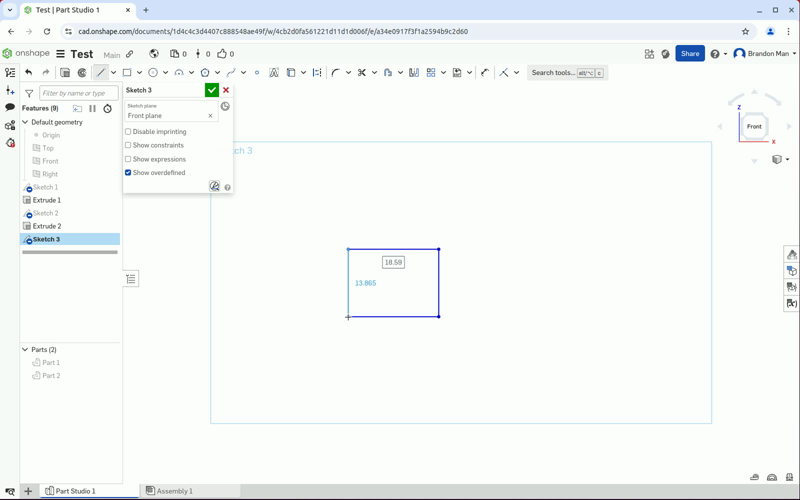
key(esc)
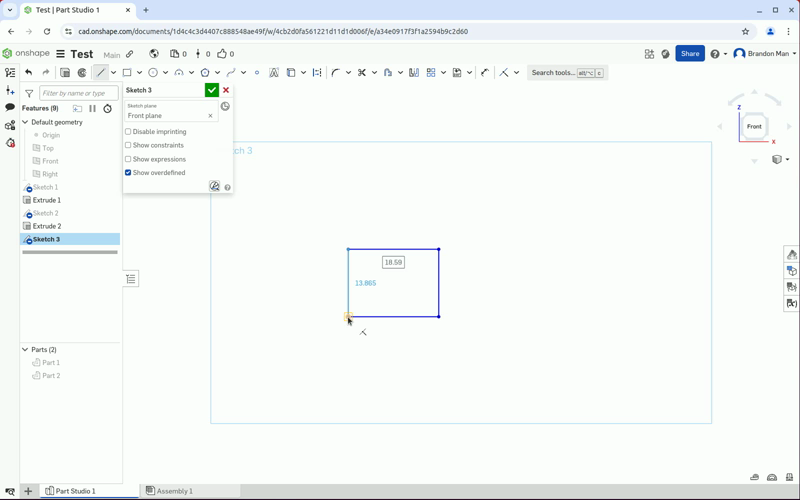
mouse_move(372, 280)
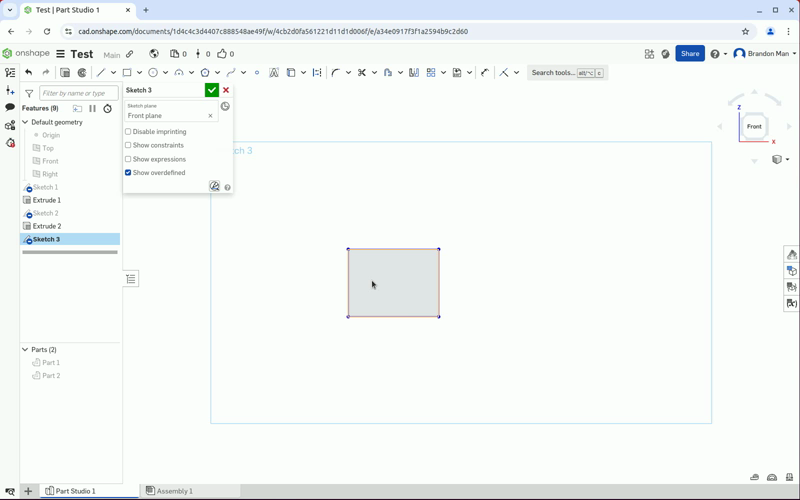
click(372, 280)
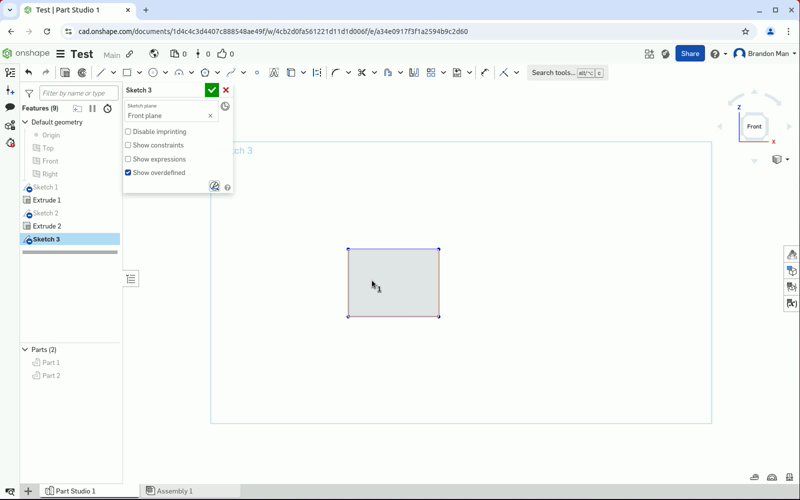
mouse_move(73, 352)
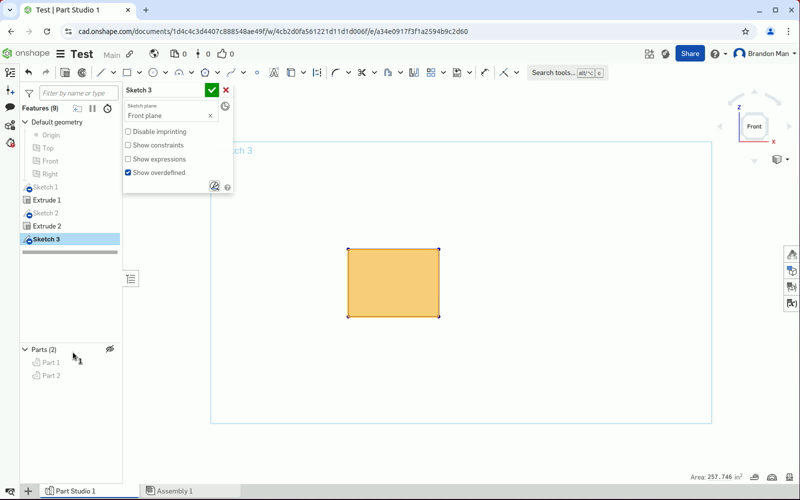
key(shift+y)
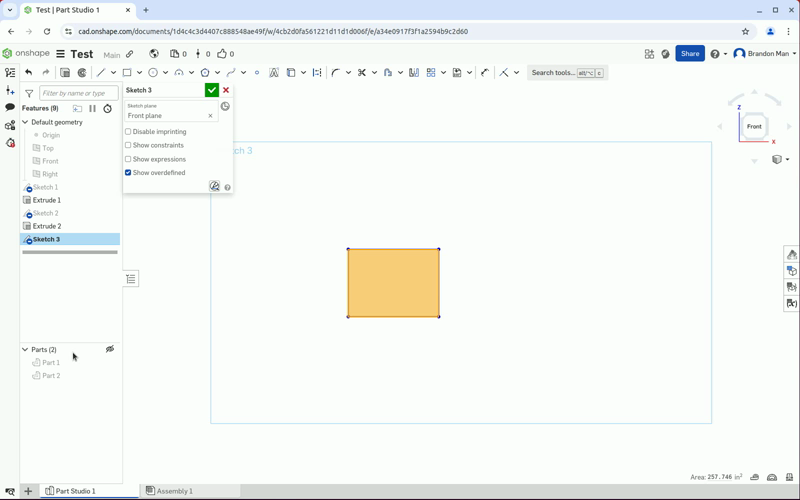
key(shift+e)
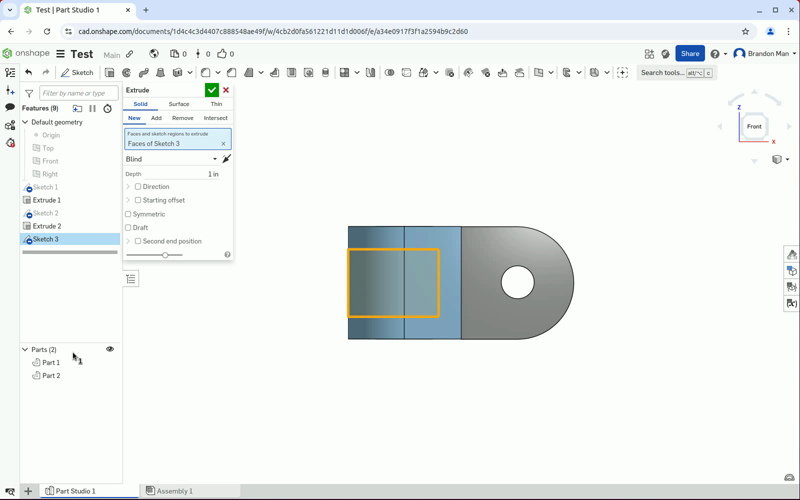
mouse_move(143, 106)
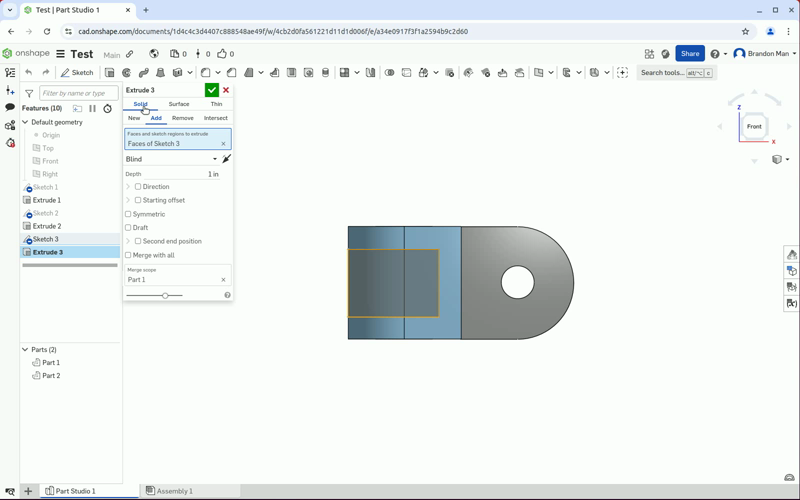
click(143, 106)
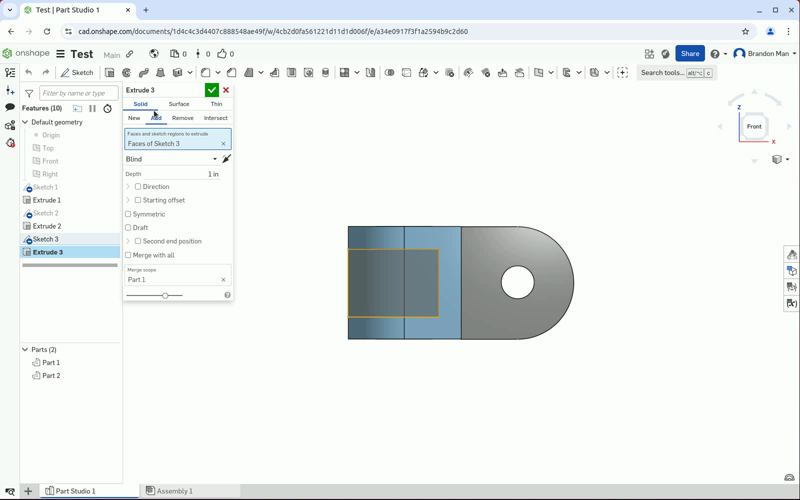
mouse_move(186, 120)
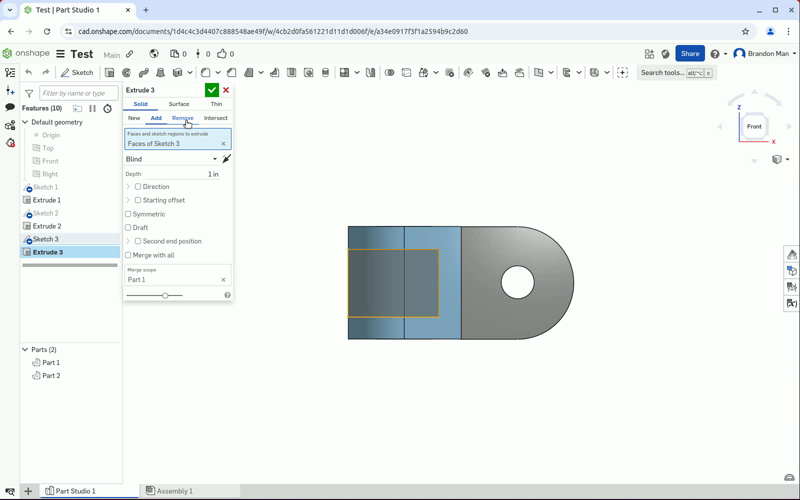
click(186, 120)
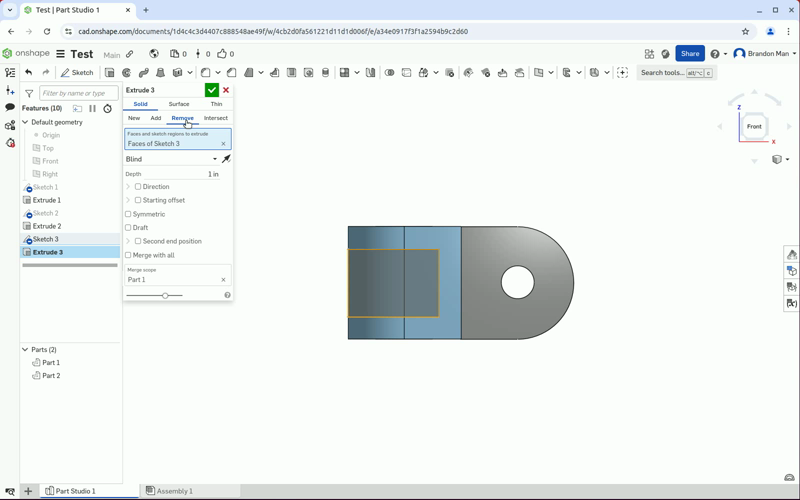
key(tab, 4)
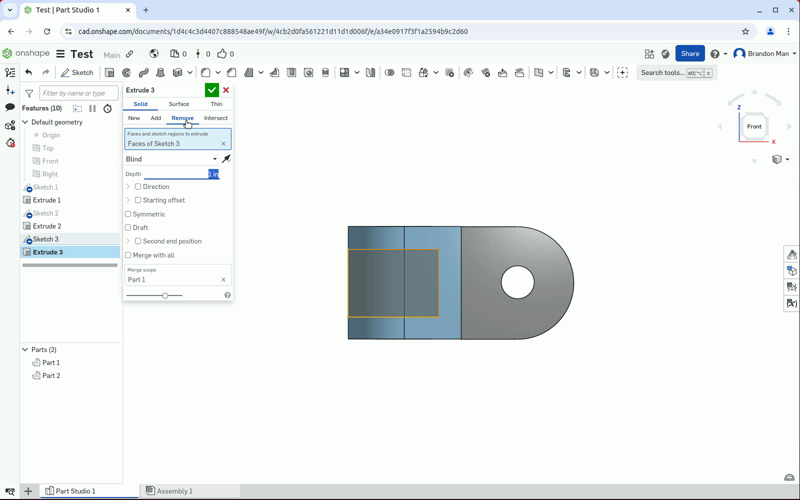
text(-46.216)
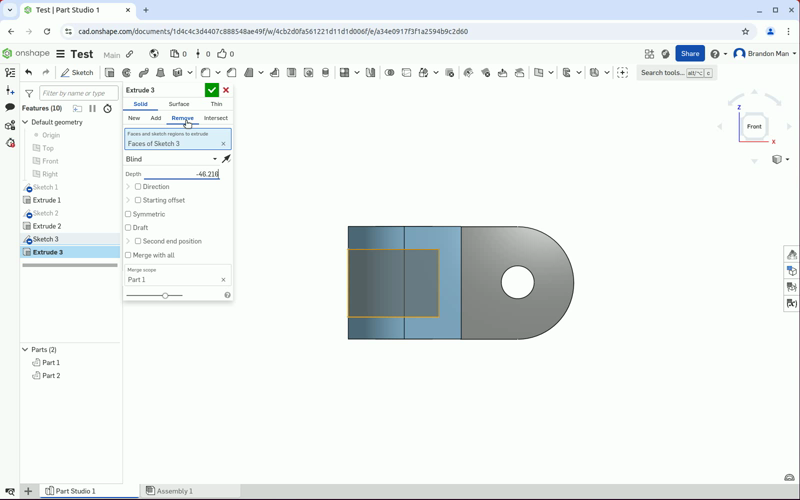
key(tab, 3)
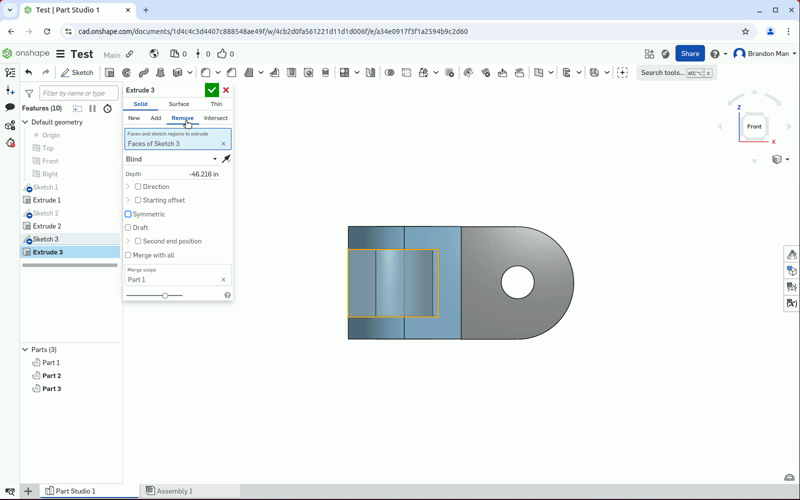
key(space)
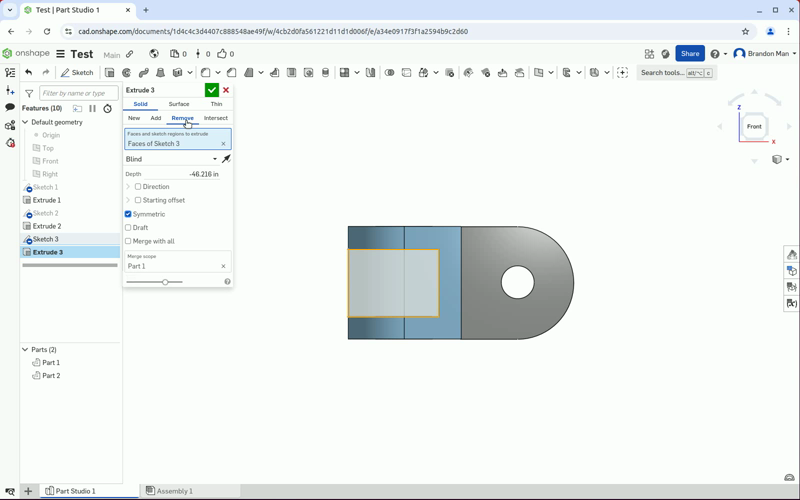
key(tab, 2)
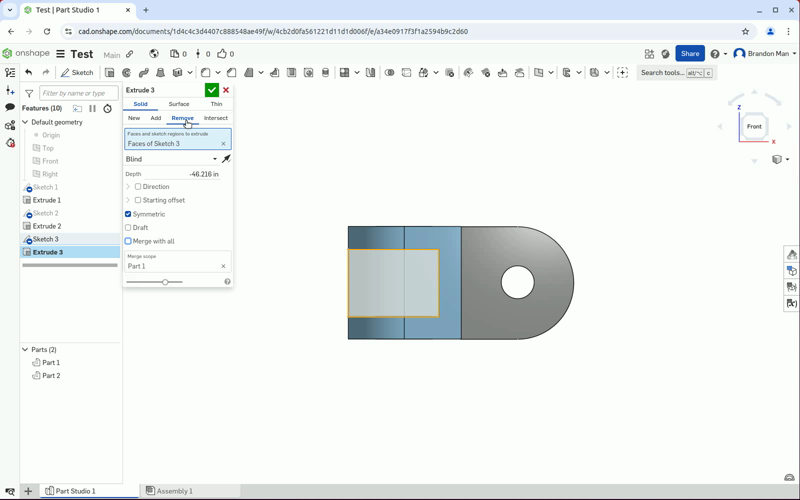
key(space)
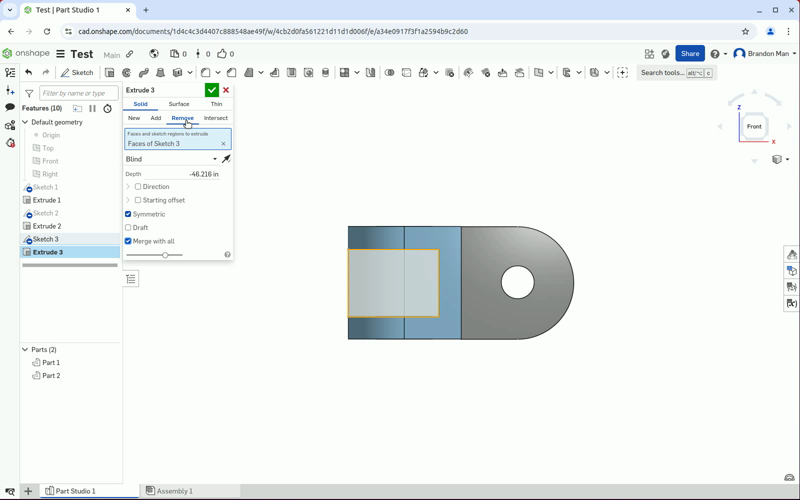
key(enter)
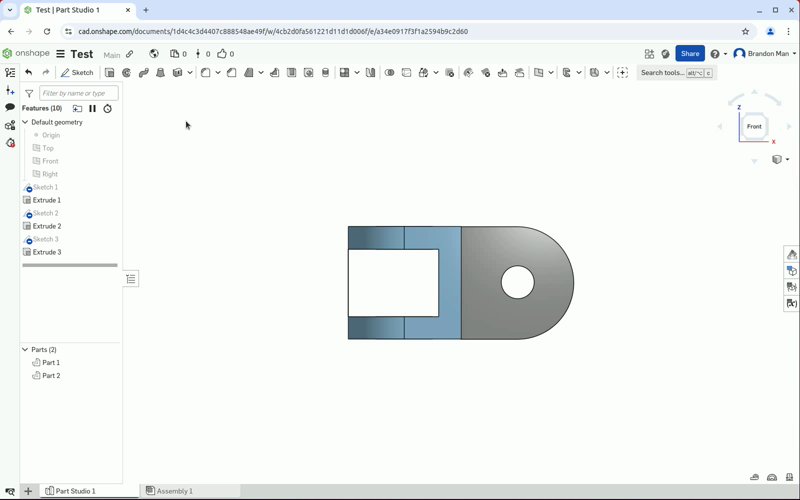
key(shift+h)
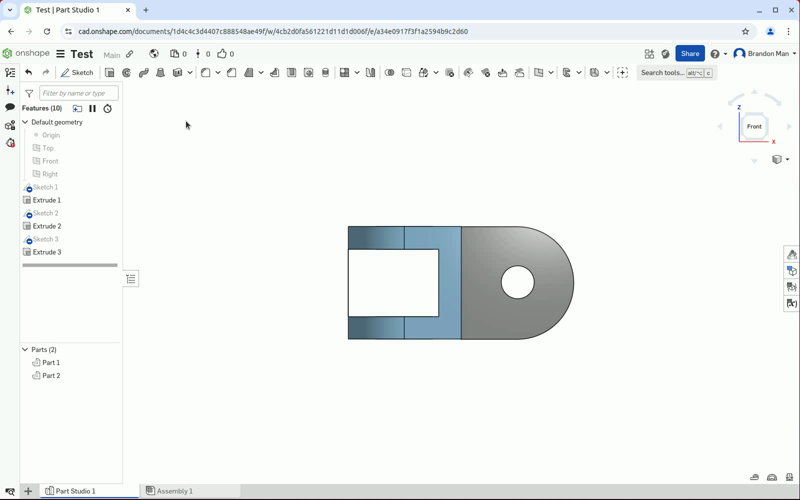
key(shift+h)
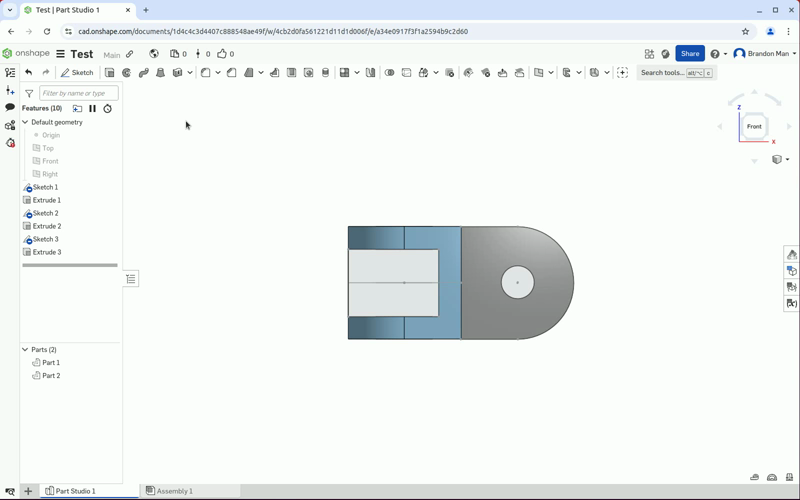
key(shift+7)
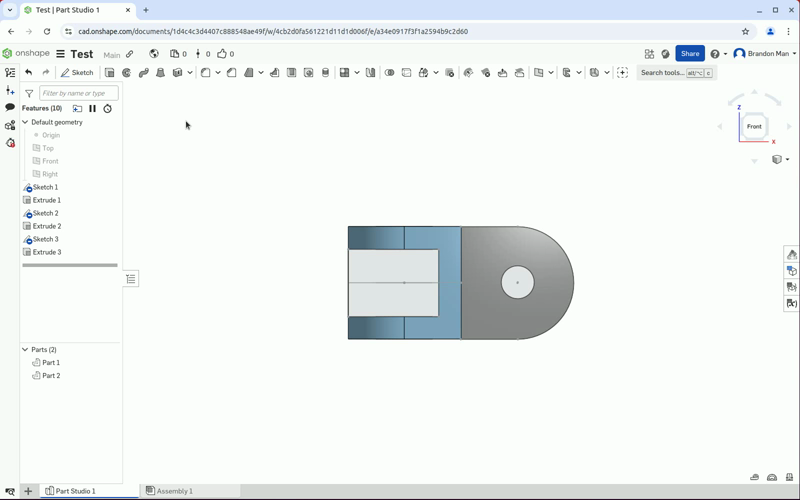
key(left, 2)
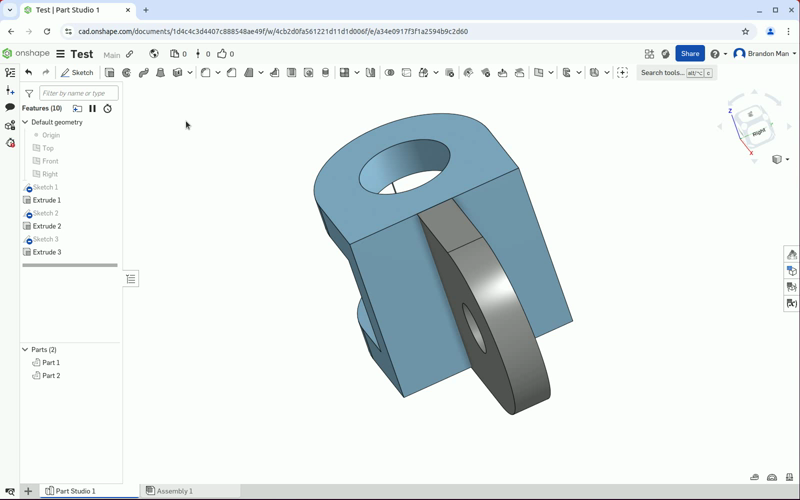
key(down, 2)
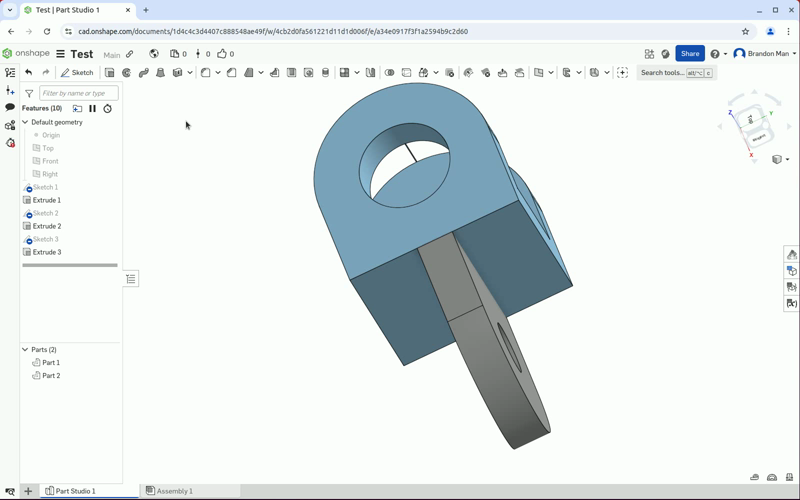
key(up, 2)
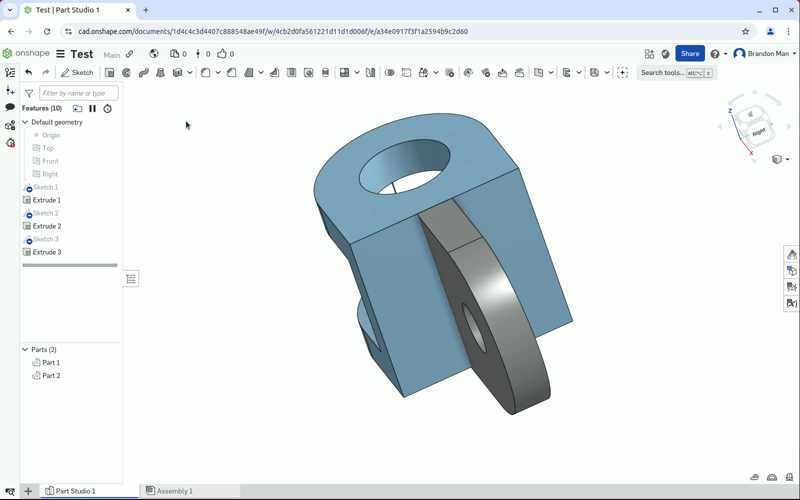
key(right, 2)
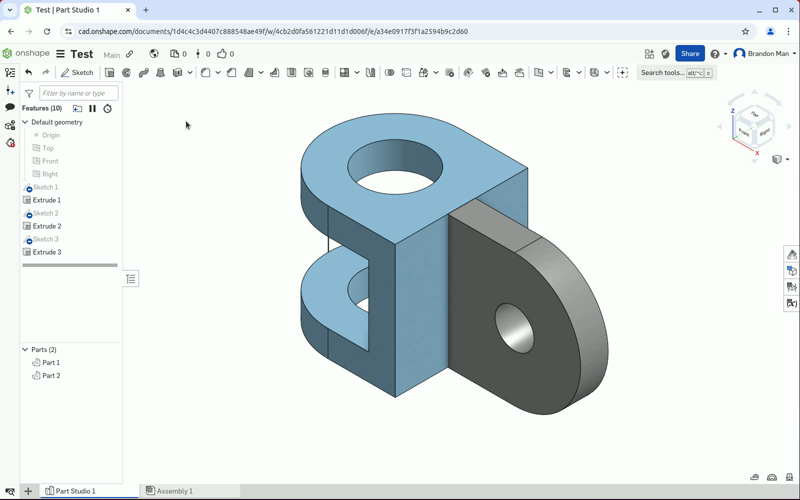
mouse_move(73, 189)
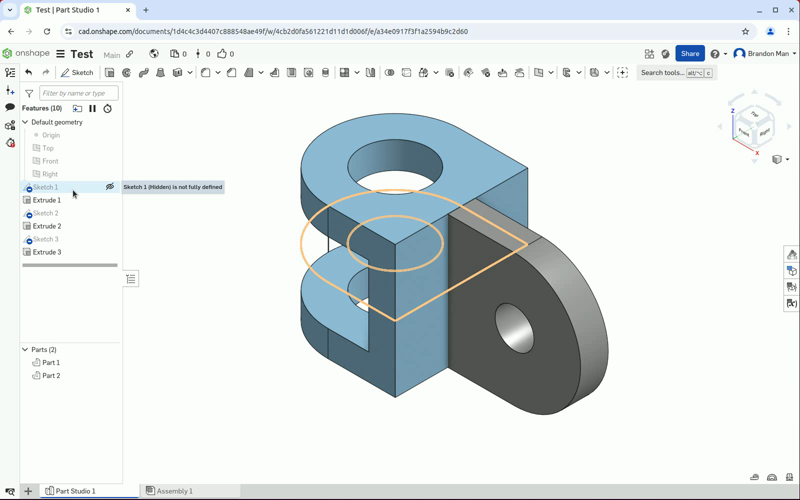
click(73, 189)